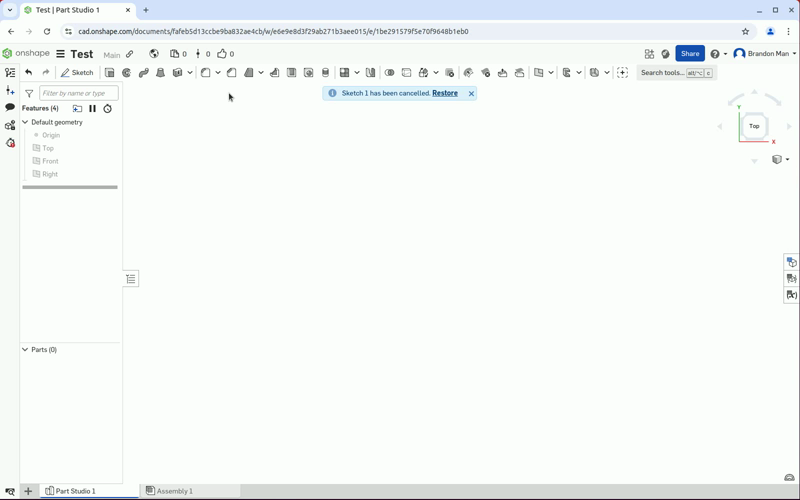
key(shift+h)
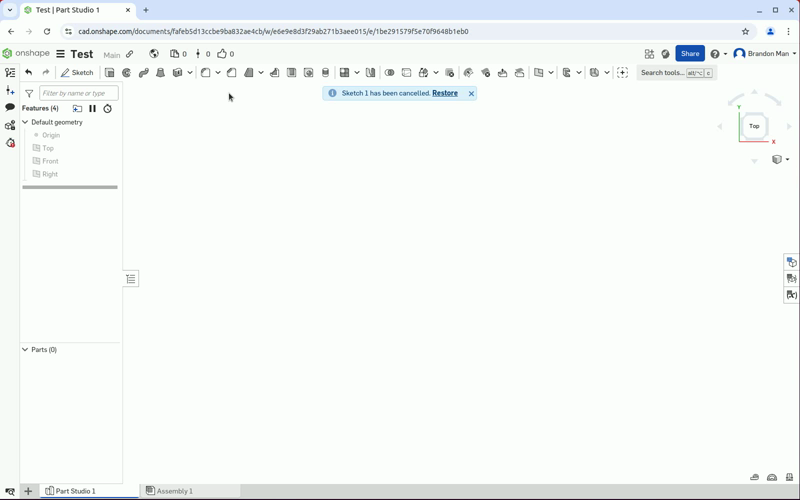
mouse_move(73, 352)
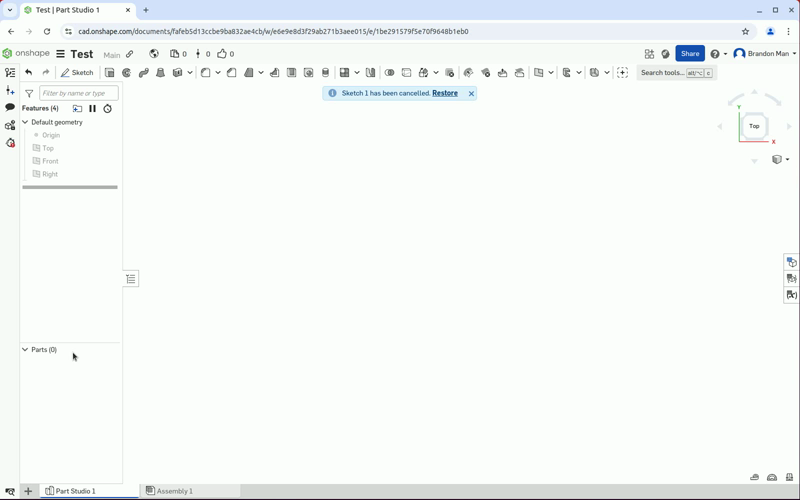
key(y)
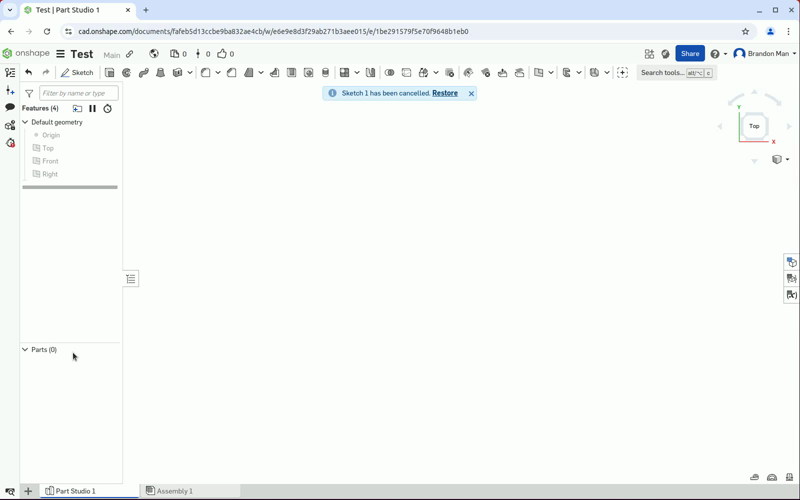
key(shift+p)
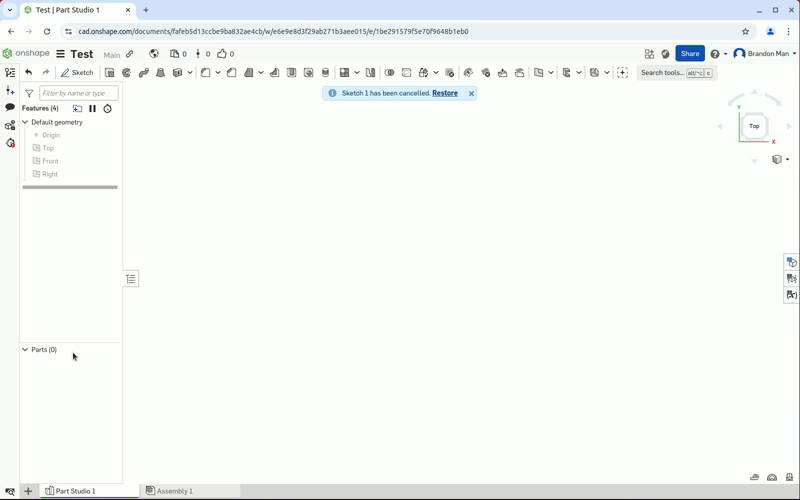
key(space)
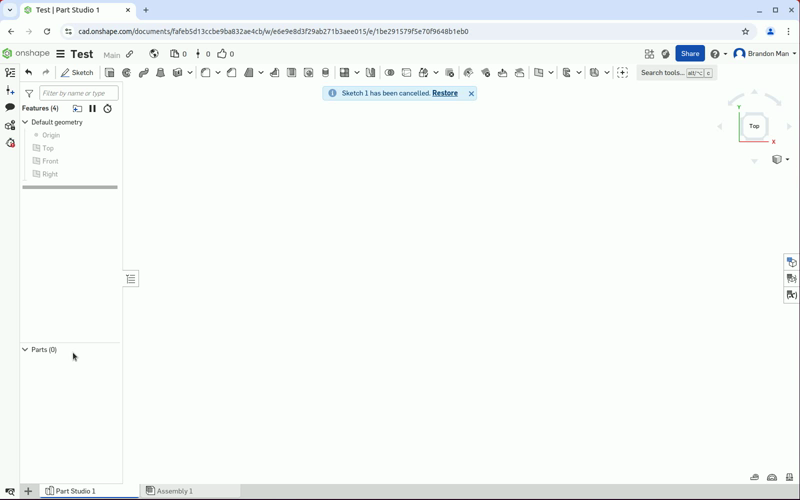
key_down(shift)
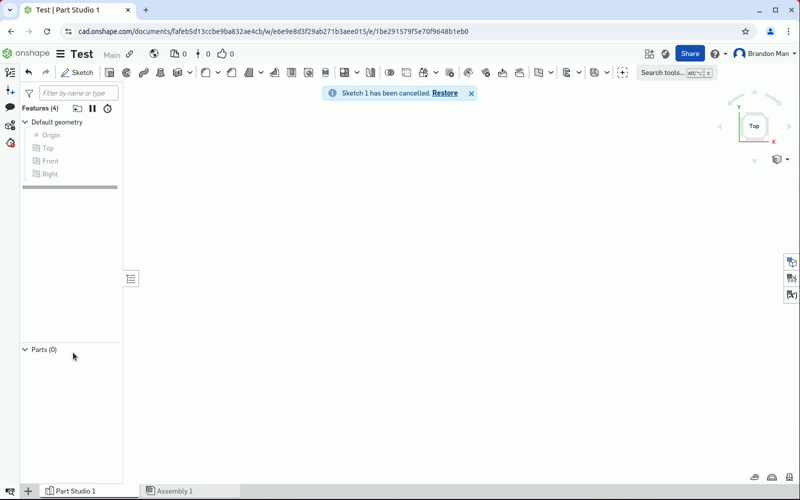
key(up)
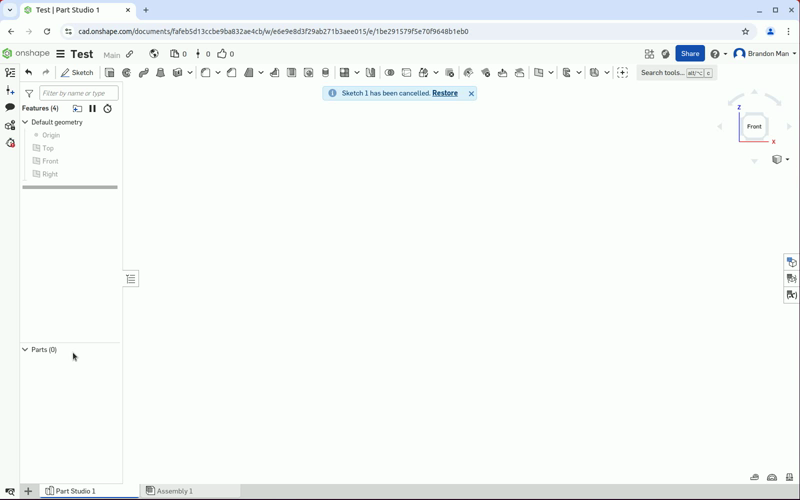
key_up(shift)
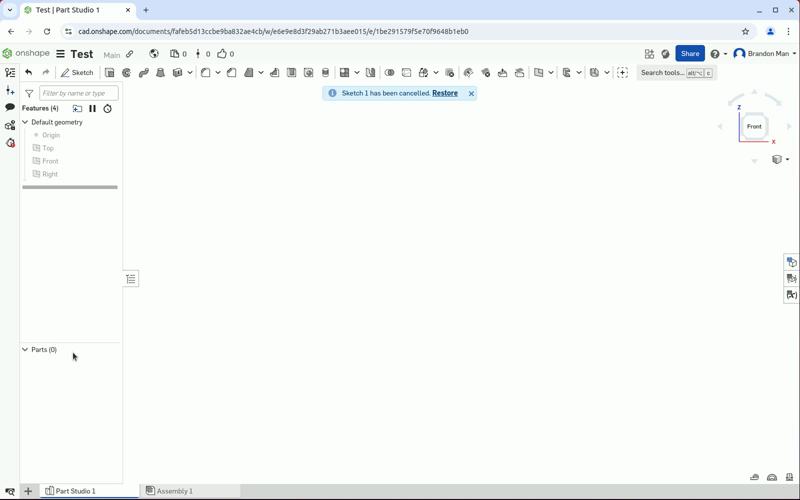
key(space)
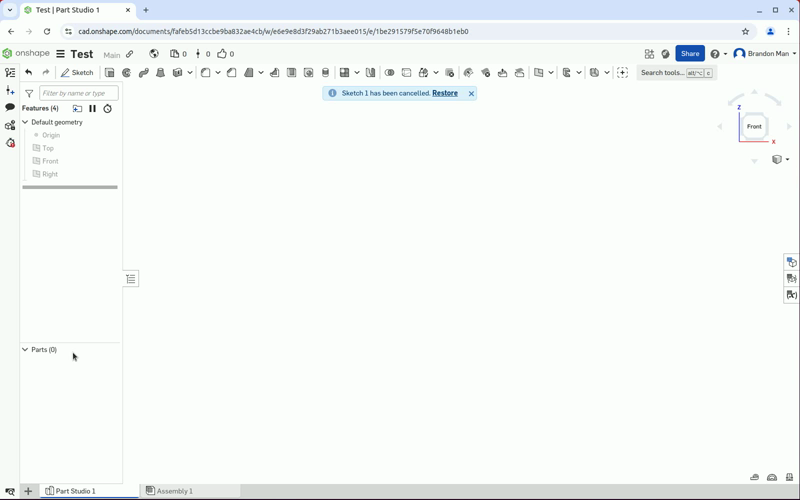
key_down(shift)
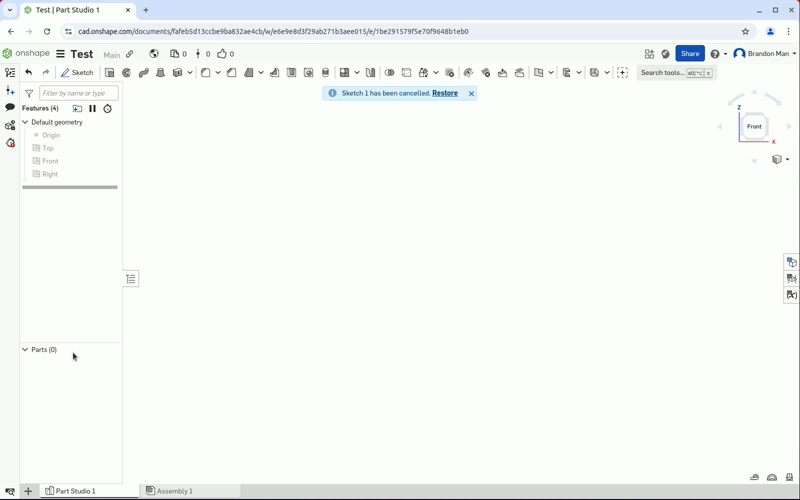
key(left)
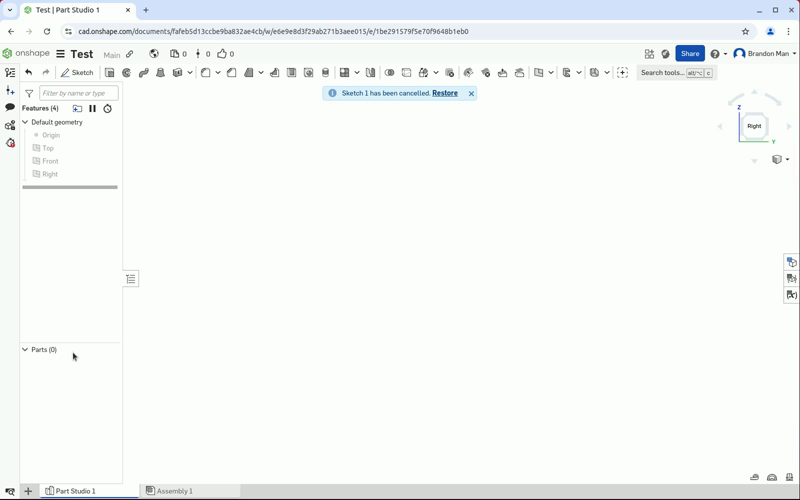
key_up(shift)
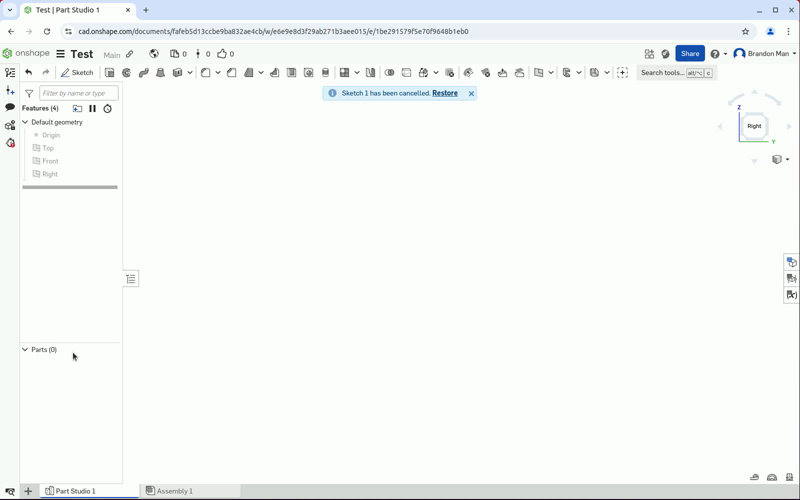
mouse_move(73, 352)
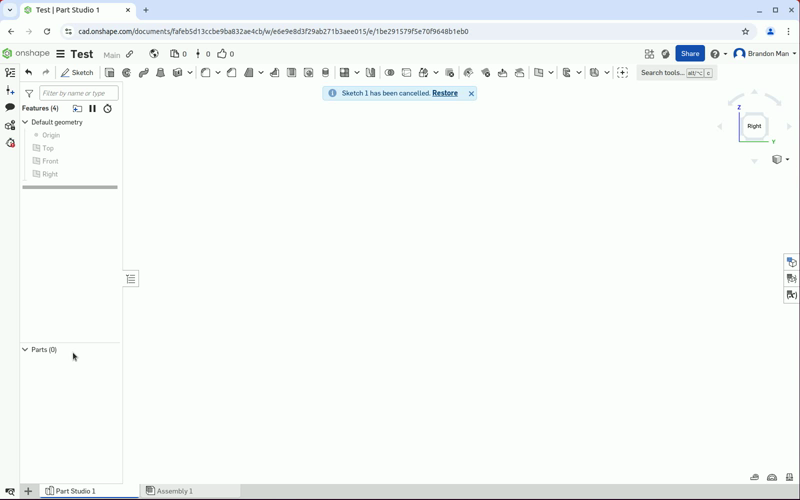
key(shift+y)
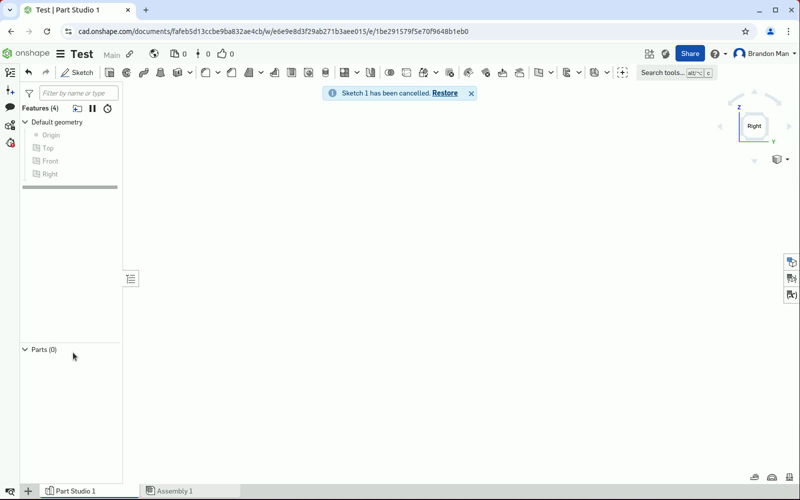
key(shift+s)
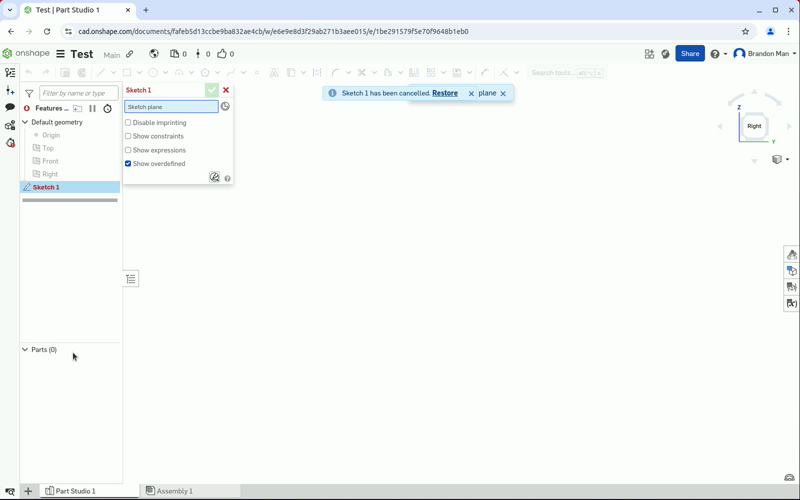
mouse_move(73, 176)
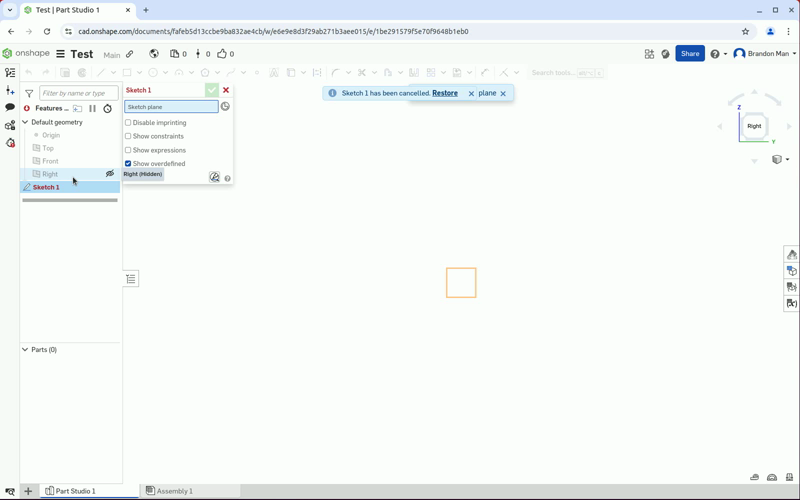
click(73, 176)
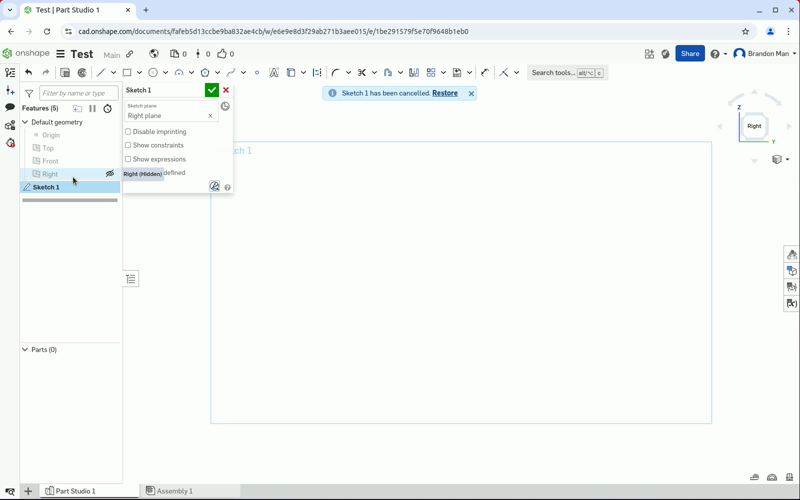
mouse_move(73, 352)
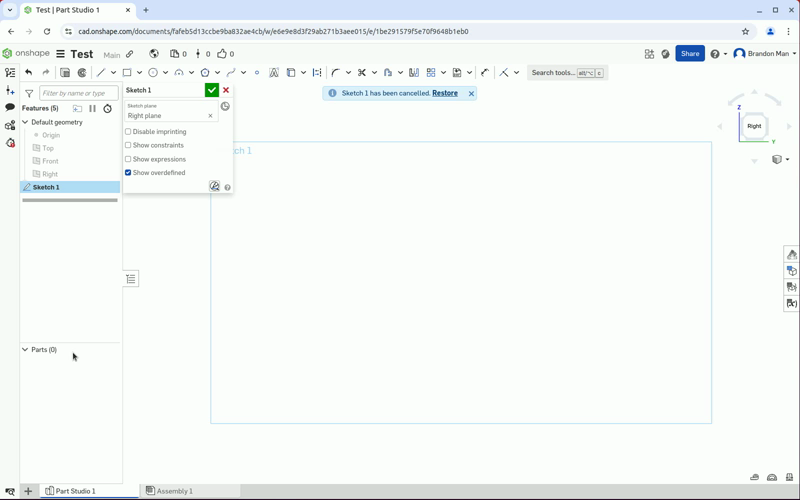
key(y)
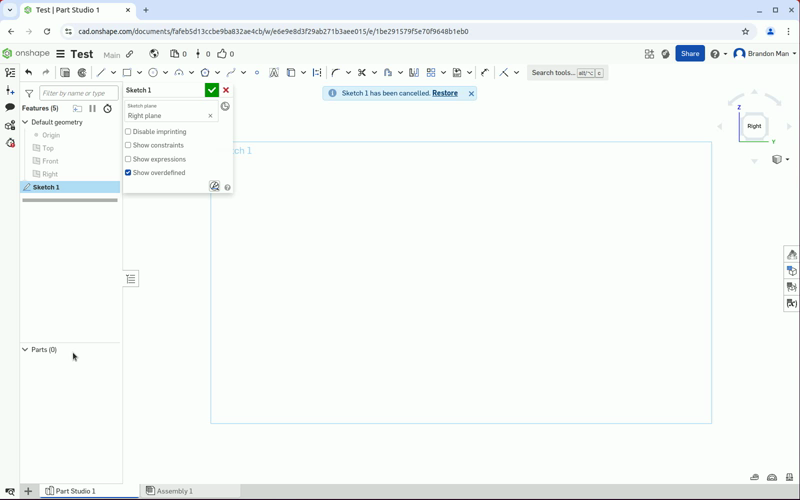
key(l)
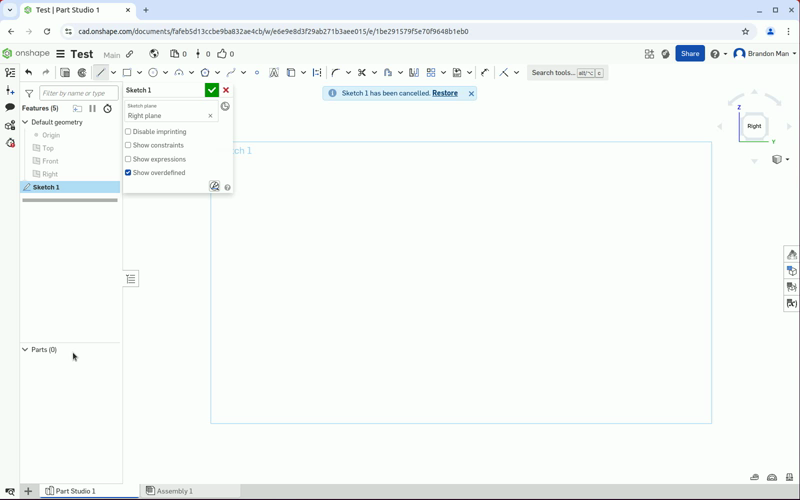
key_down(shift)
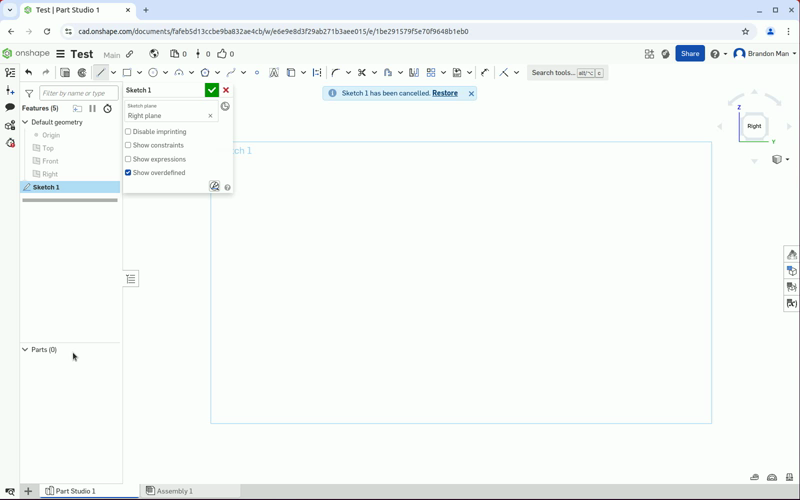
mouse_move(423, 282)
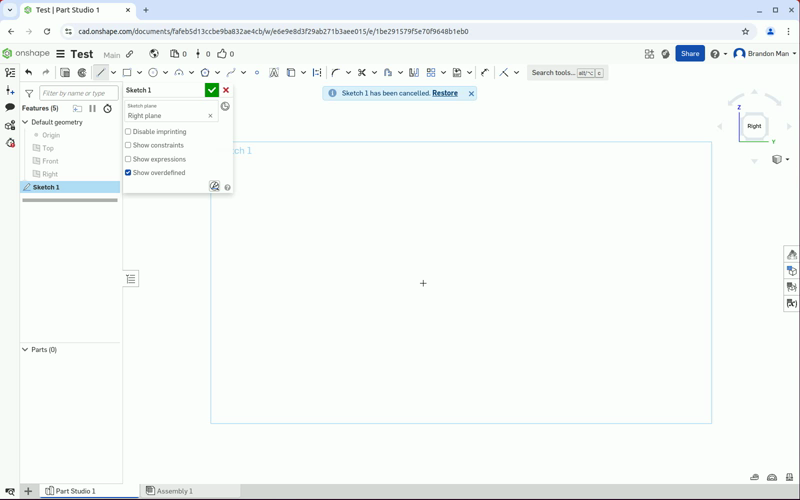
click(423, 282)
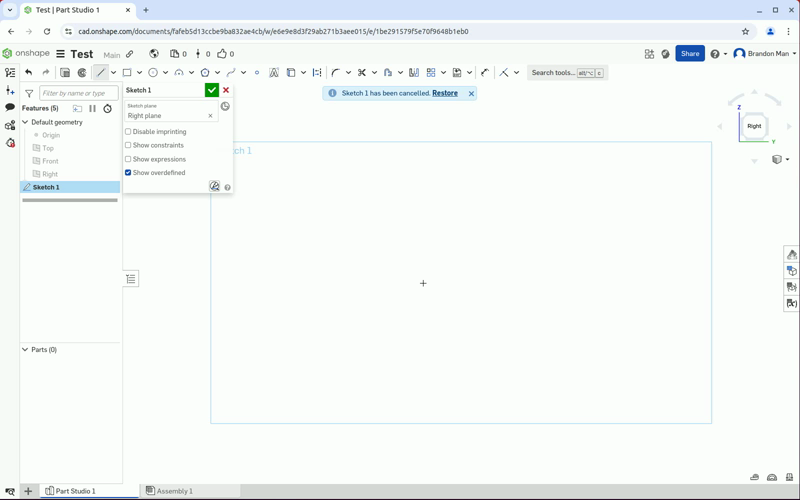
key_up(shift)
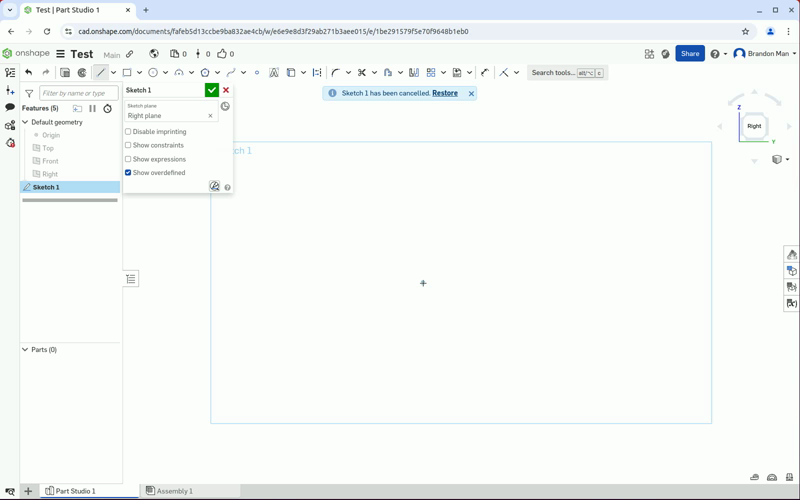
key_down(shift)
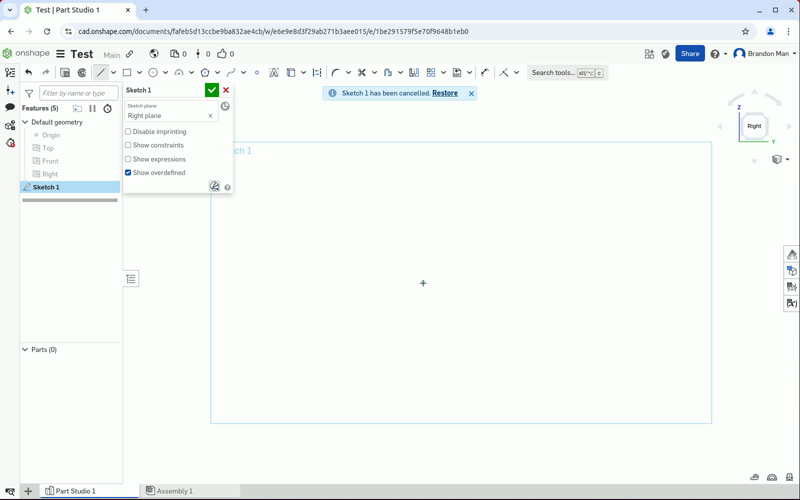
mouse_move(453, 282)
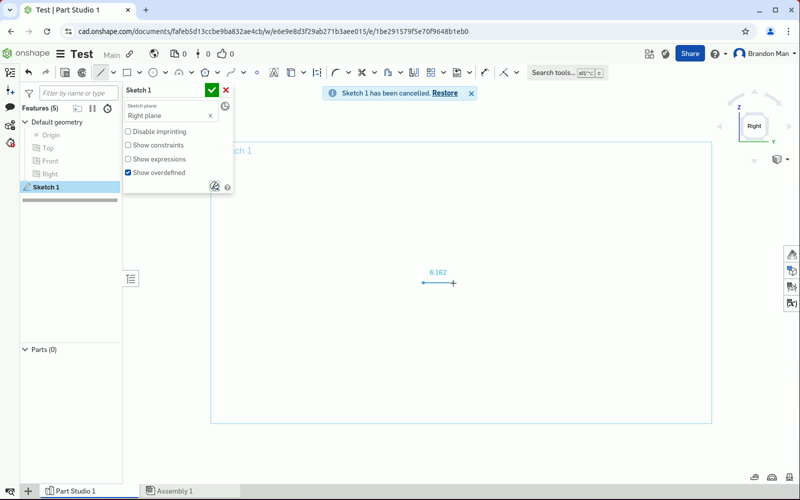
mouse_move(429, 282)
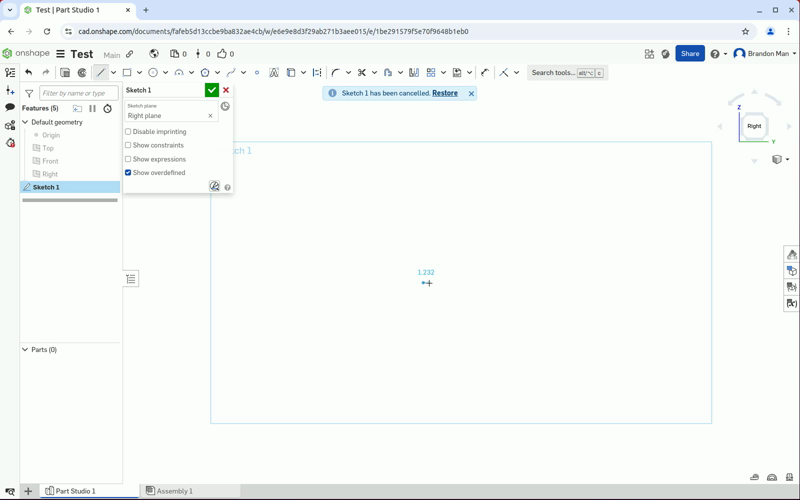
scroll(6)
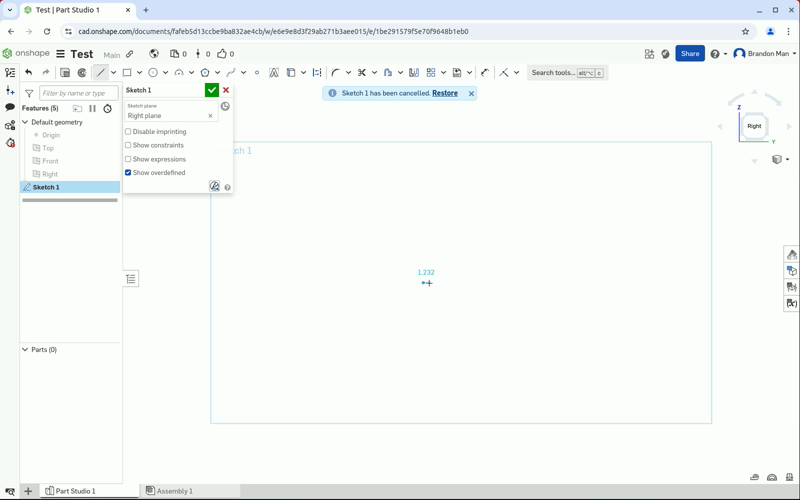
scroll(6)
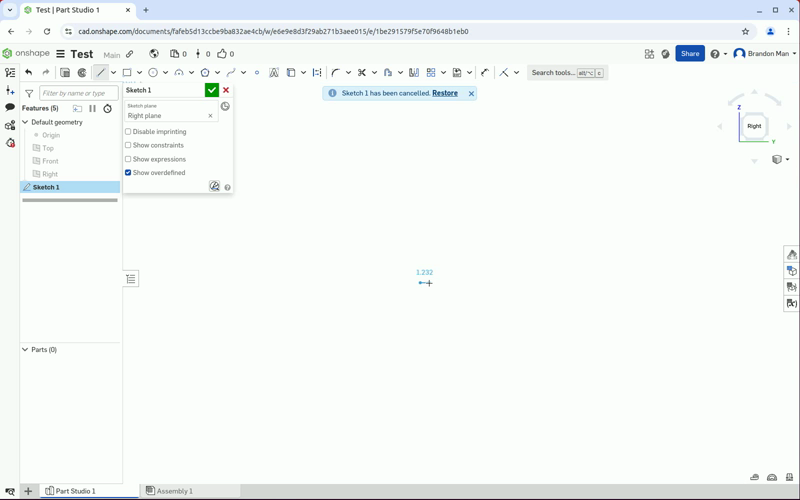
scroll(6)
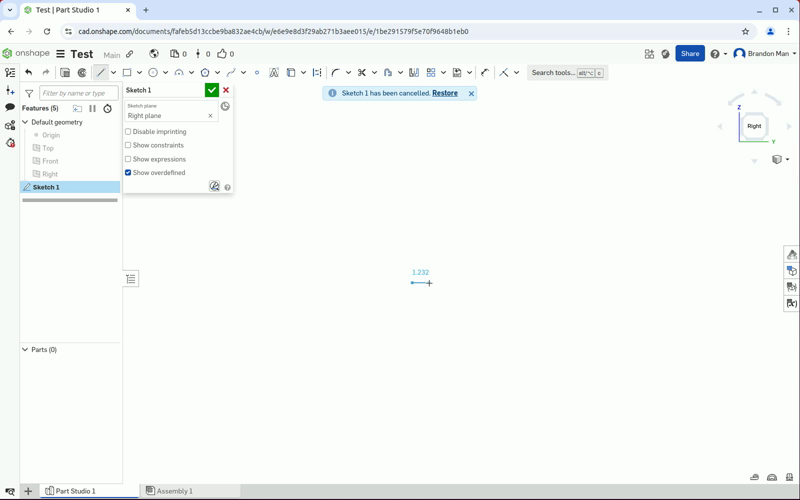
scroll(6)
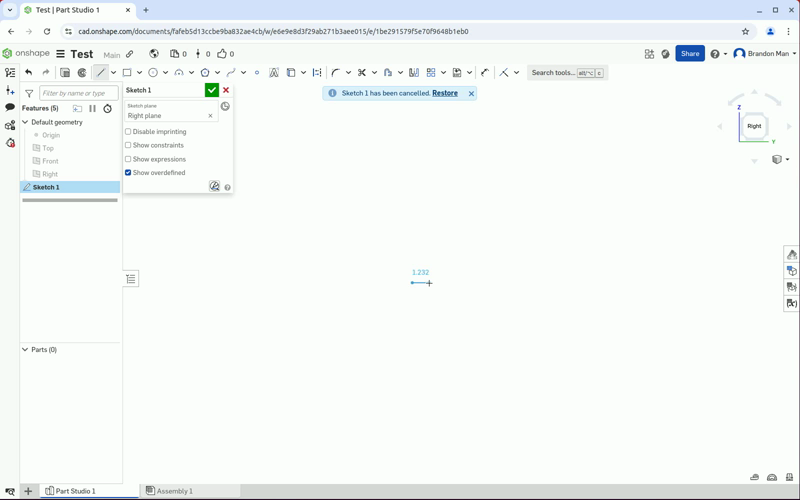
scroll(6)
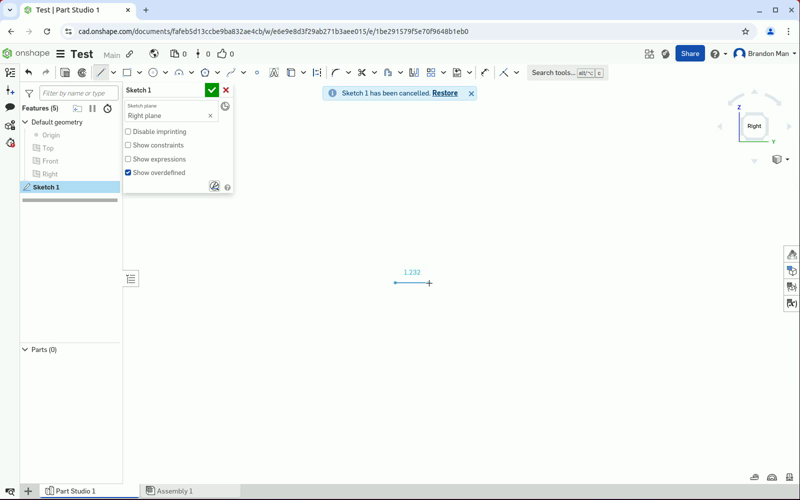
scroll(6)
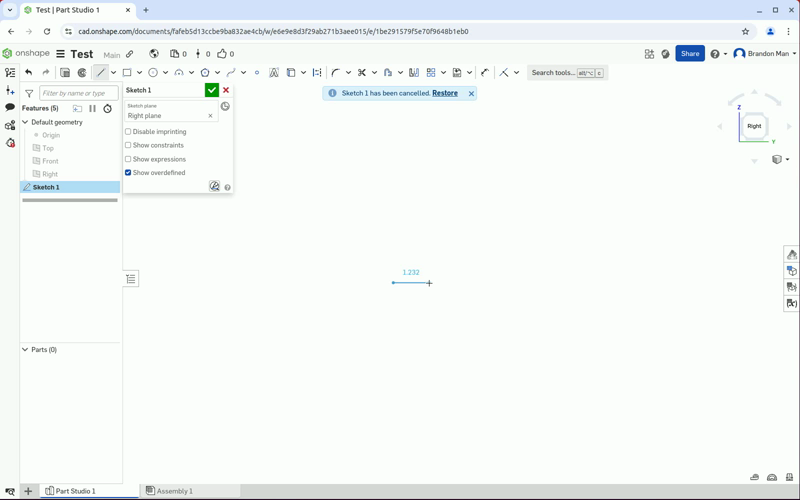
scroll(6)
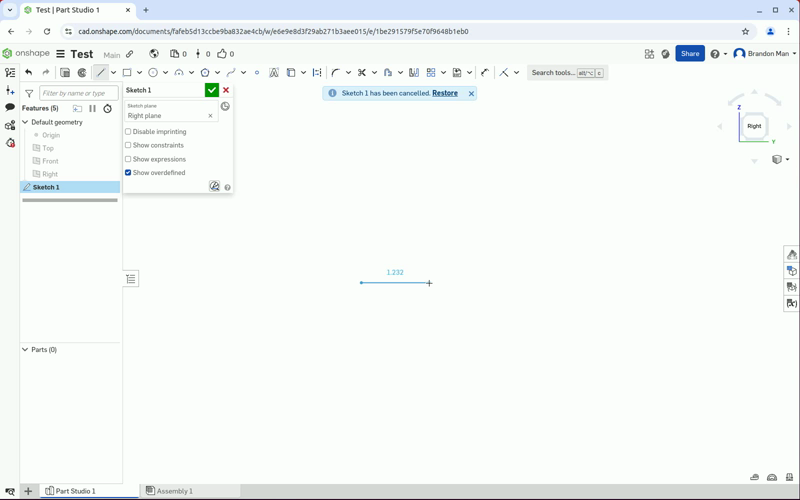
click(429, 282)
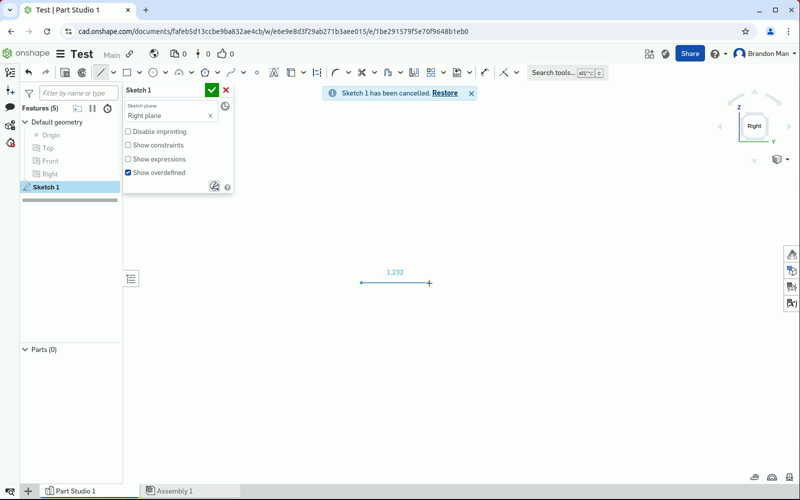
scroll(-6)
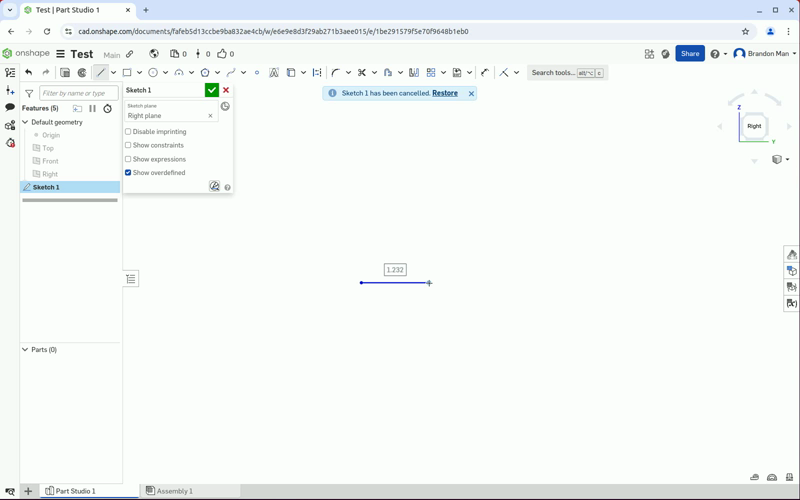
scroll(-6)
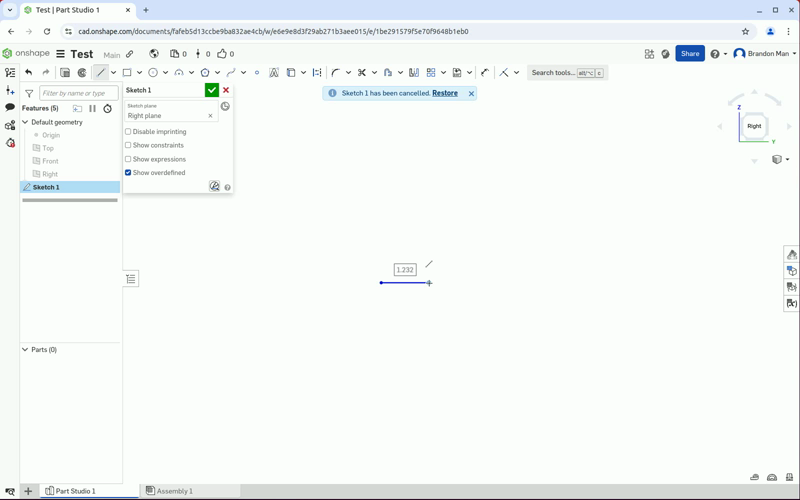
scroll(-6)
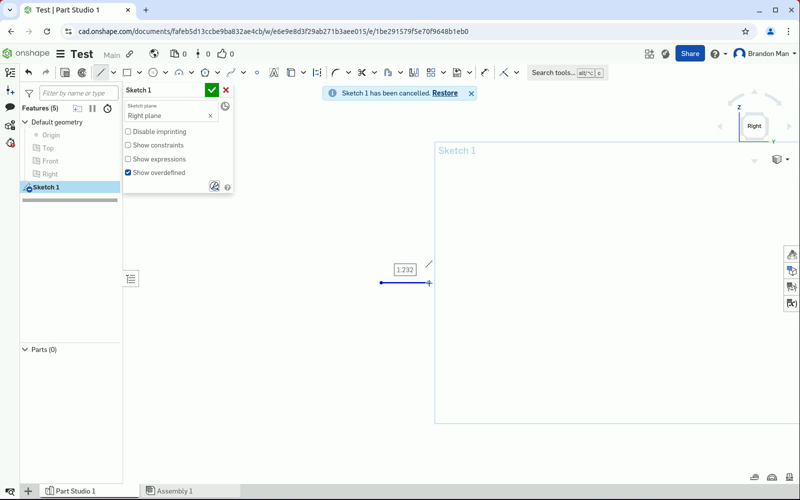
scroll(-6)
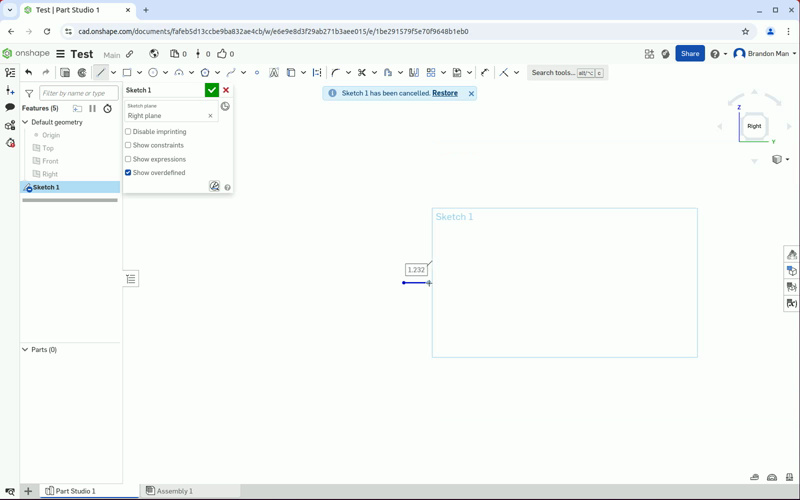
scroll(-6)
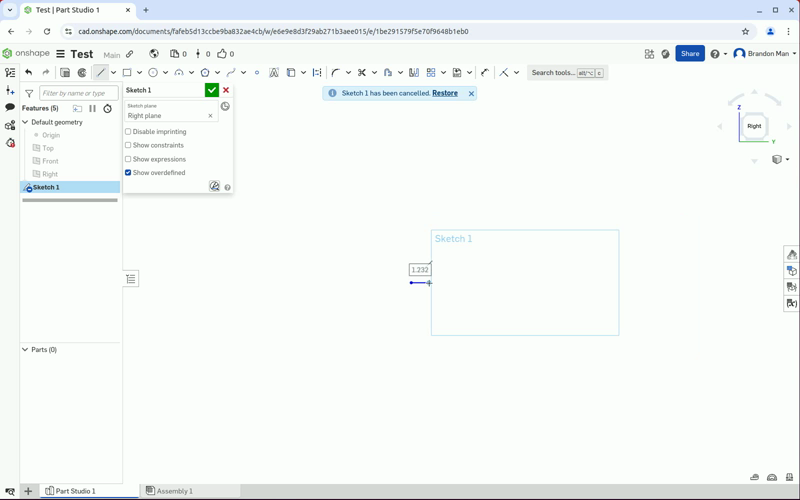
scroll(-6)
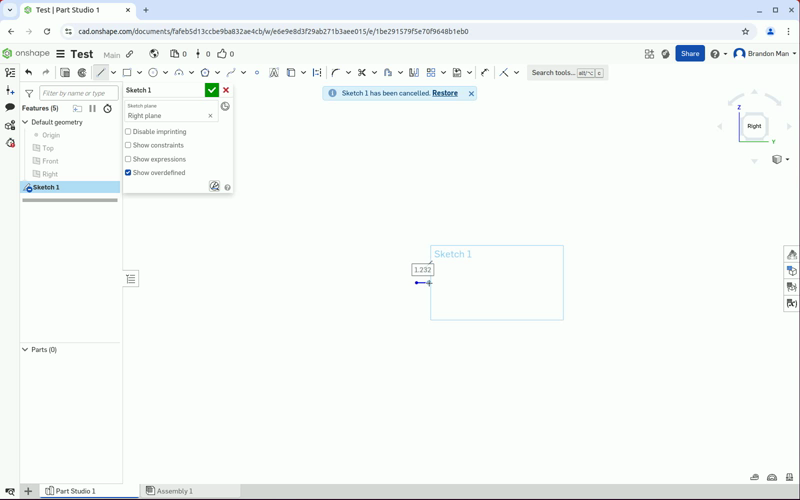
scroll(-6)
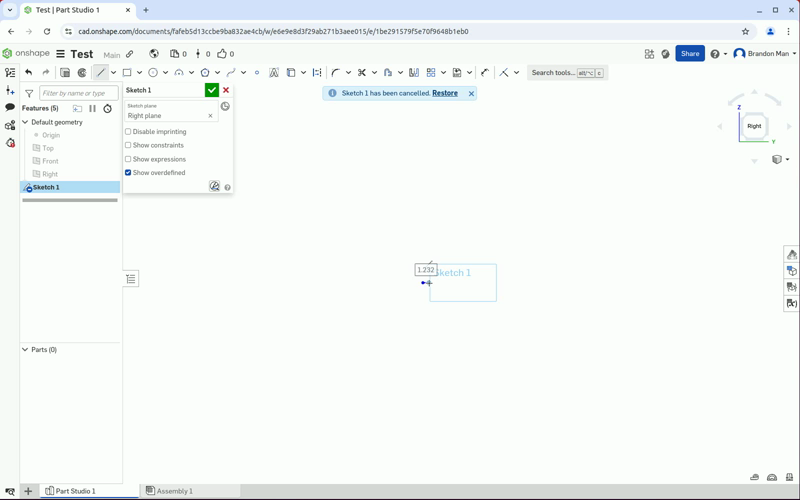
key_up(shift)
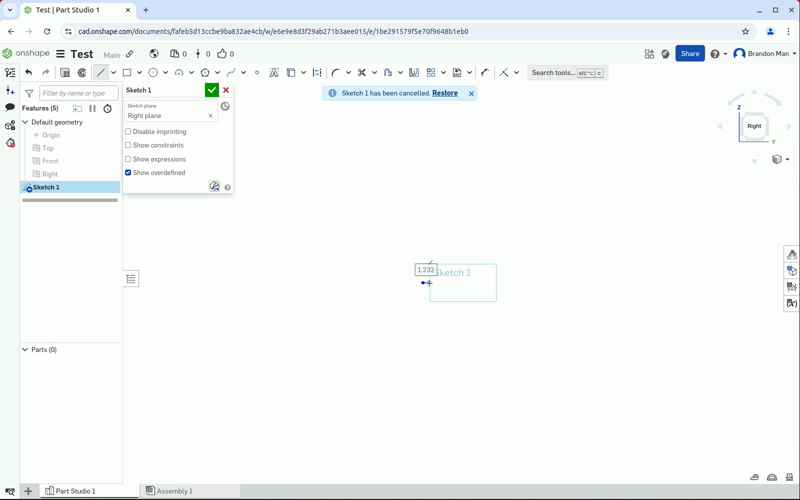
key_down(shift)
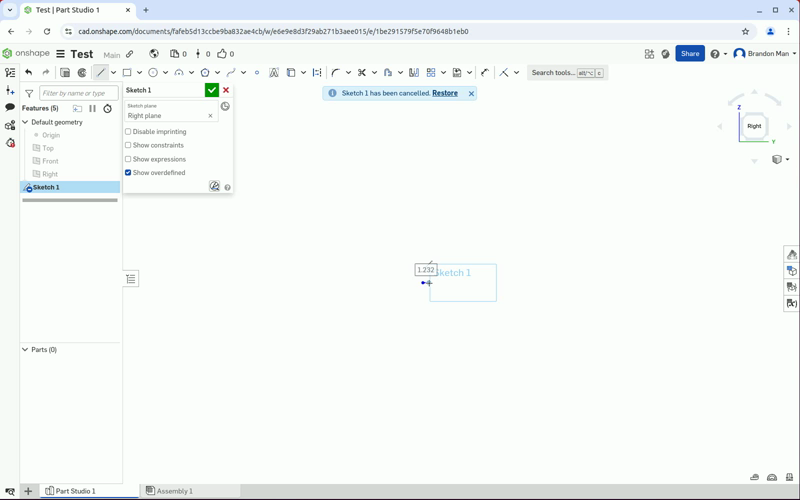
mouse_move(459, 282)
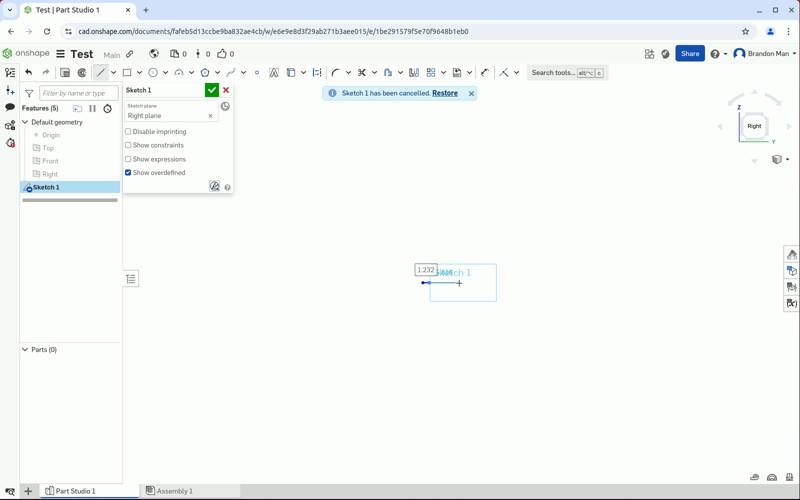
mouse_move(429, 273)
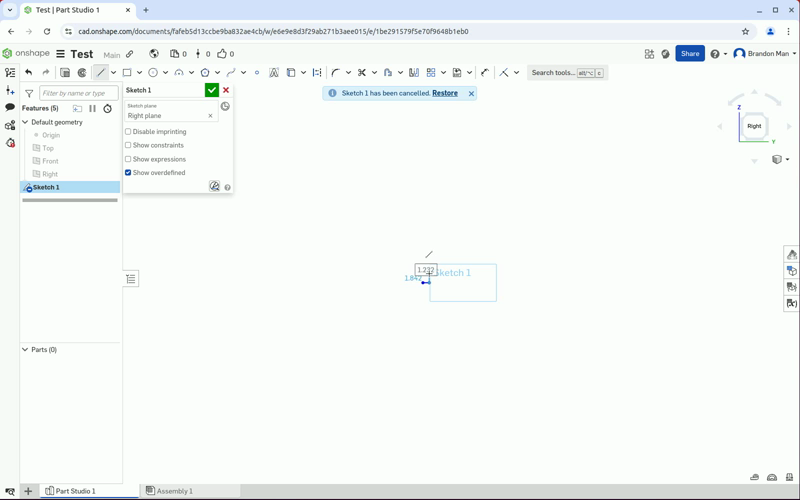
click(429, 273)
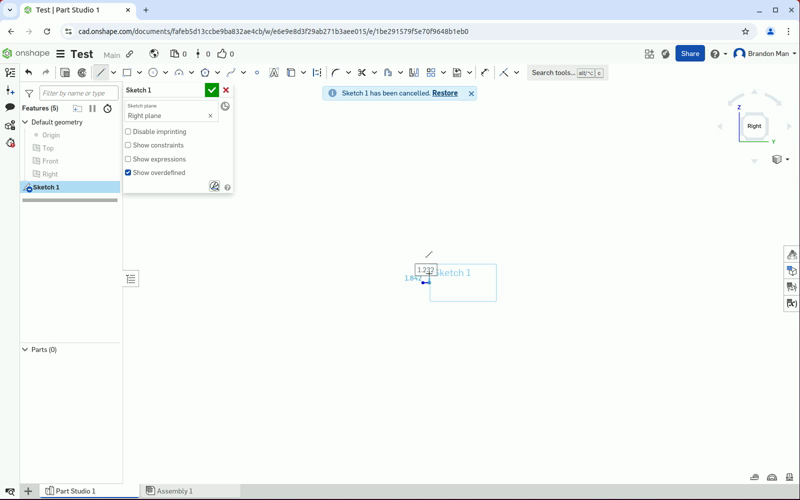
key_up(shift)
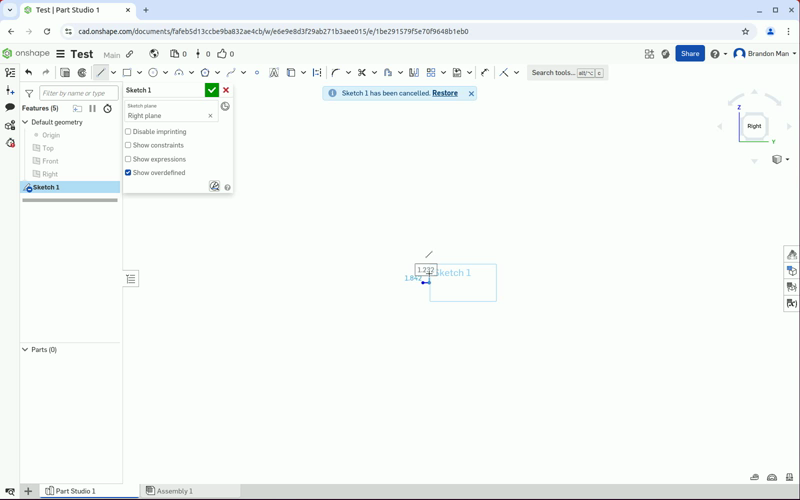
key_down(shift)
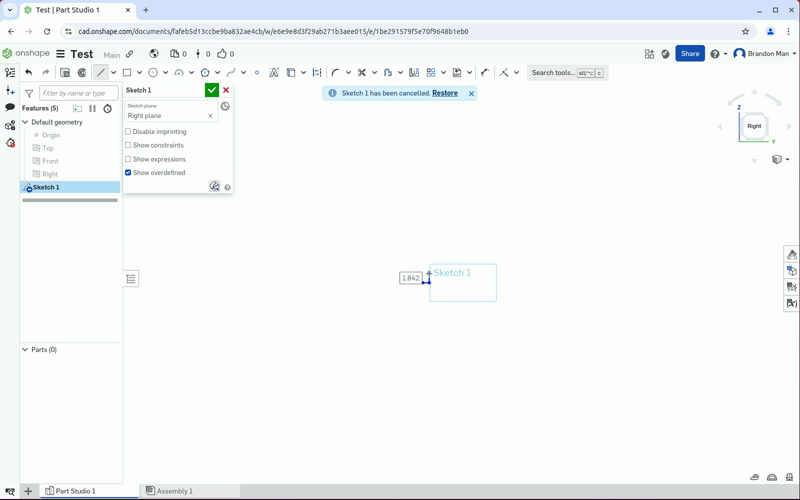
mouse_move(459, 273)
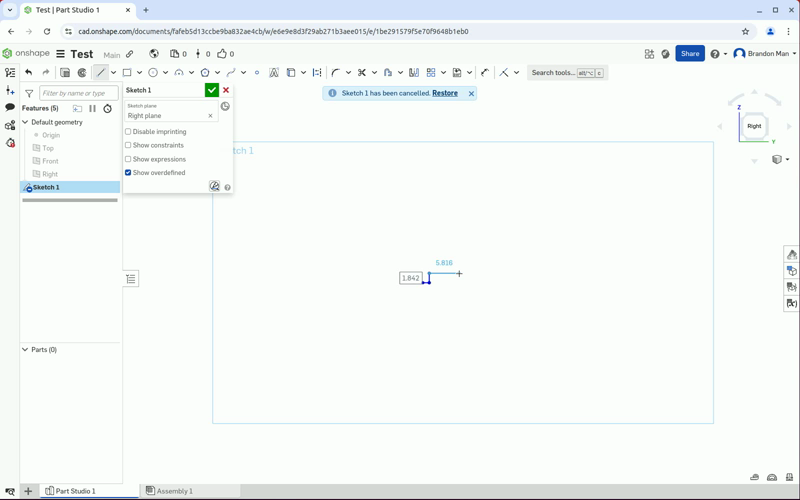
mouse_move(457, 273)
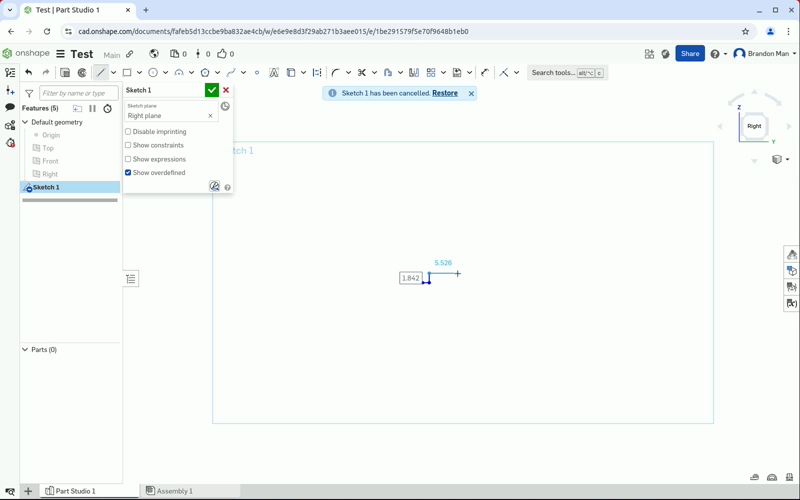
click(457, 273)
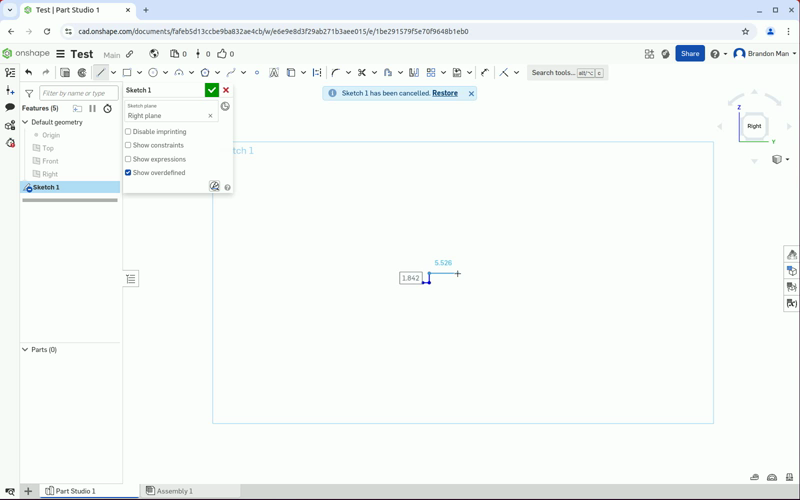
key_up(shift)
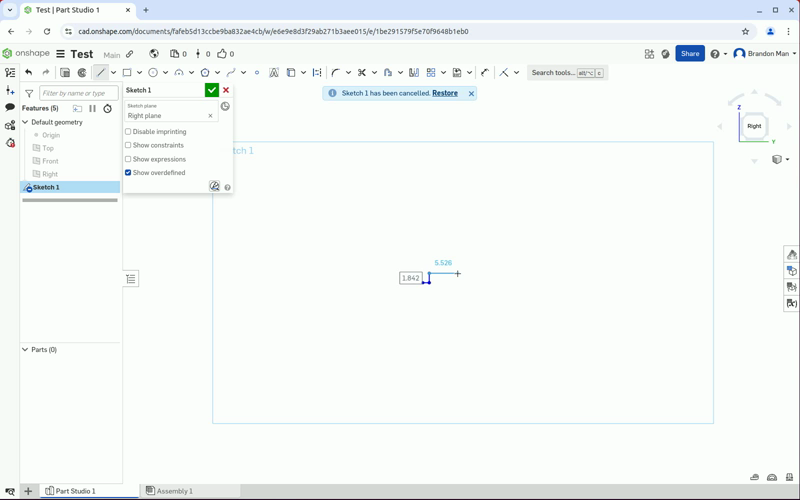
key_down(shift)
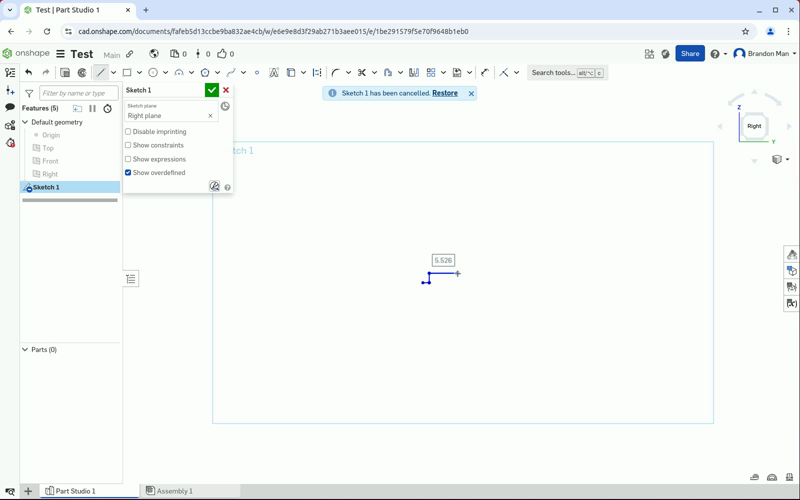
mouse_move(487, 273)
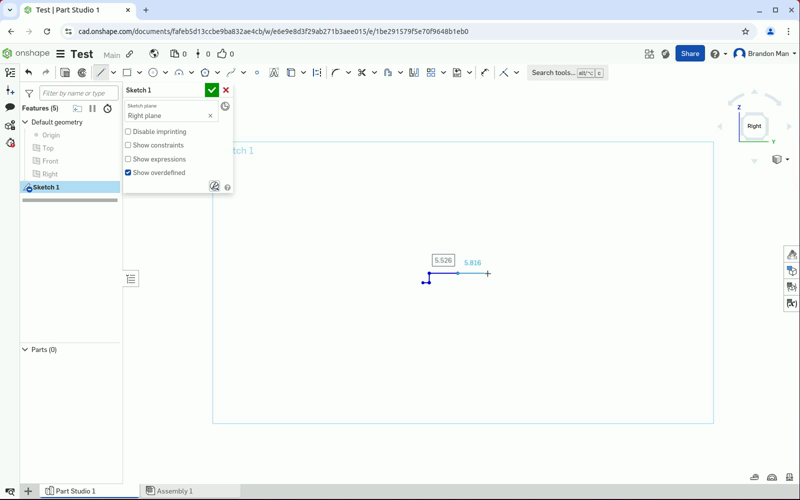
mouse_move(457, 282)
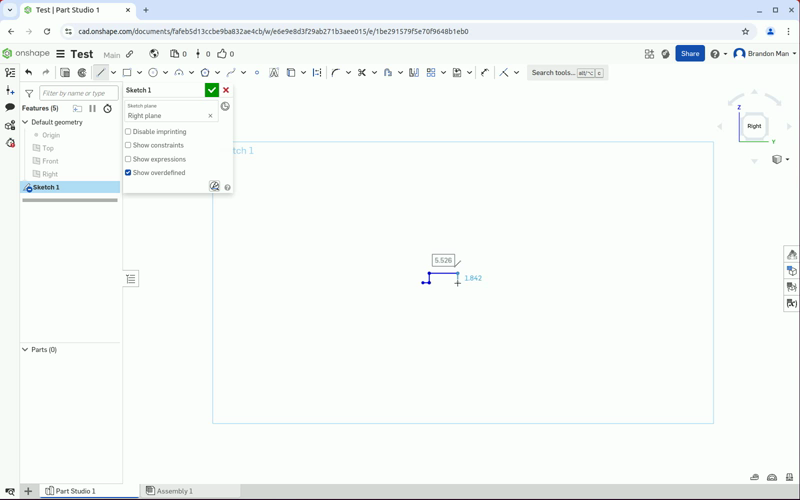
click(457, 282)
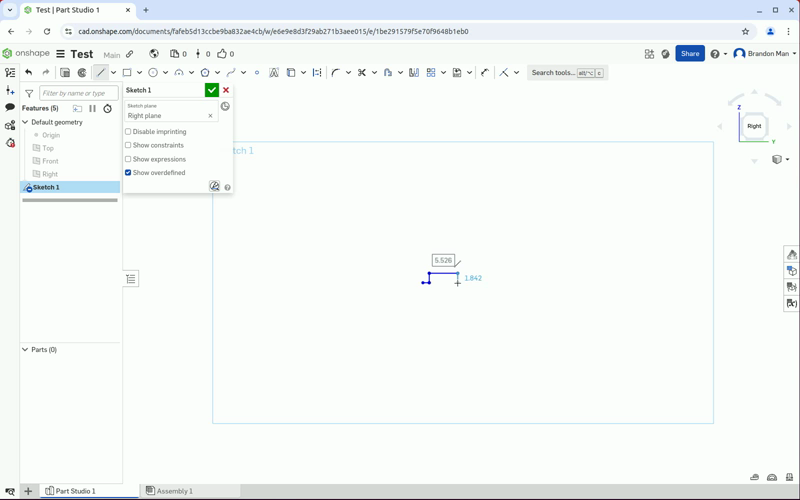
key_up(shift)
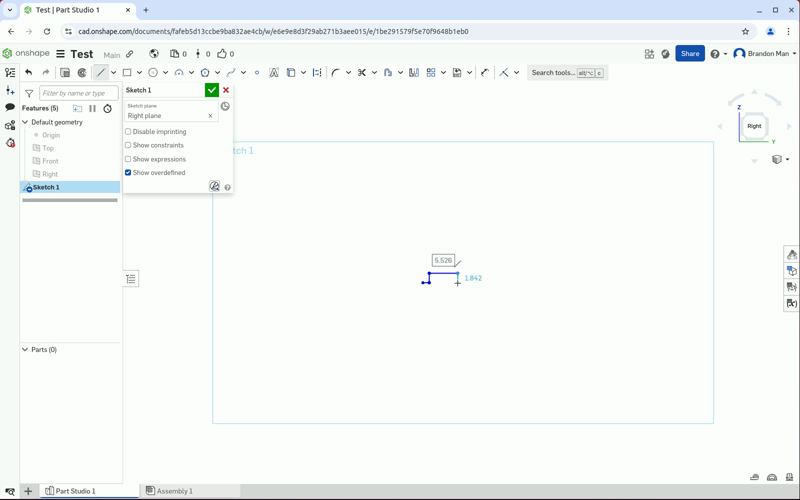
key_down(shift)
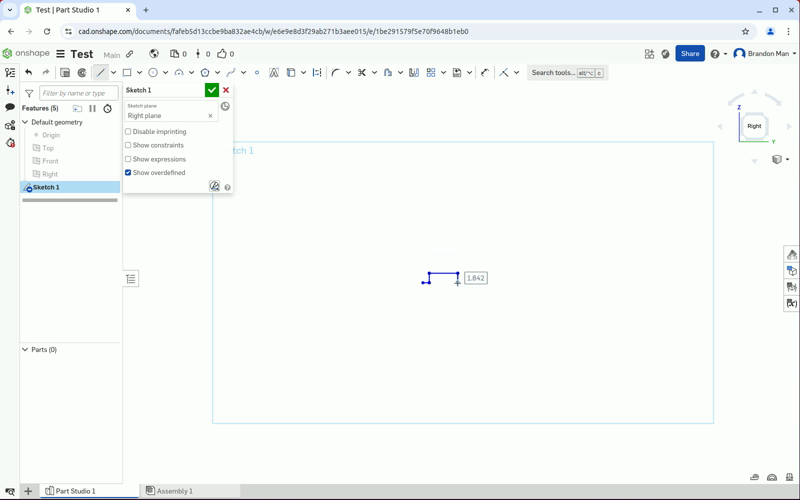
mouse_move(487, 282)
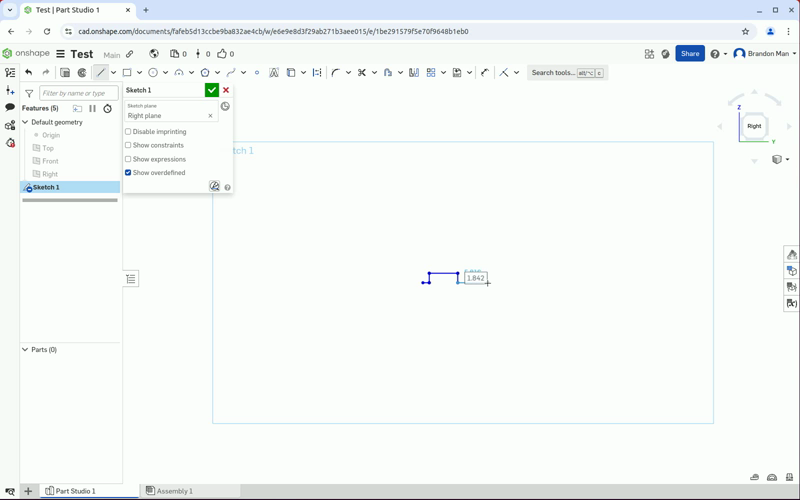
mouse_move(461, 282)
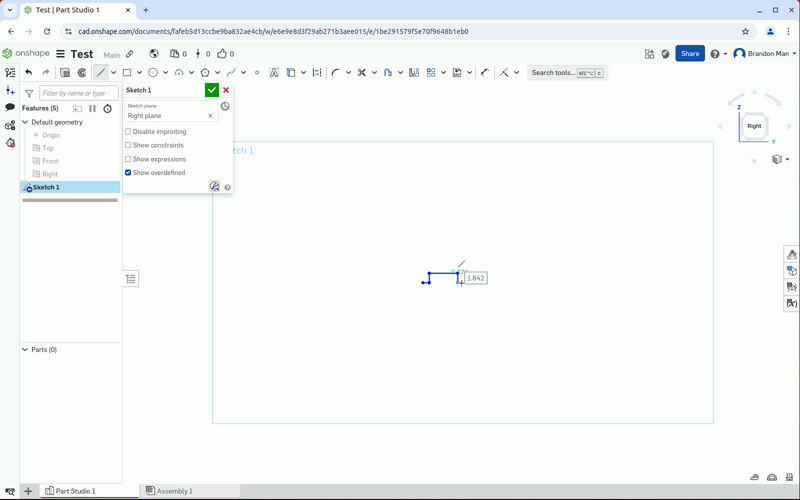
scroll(6)
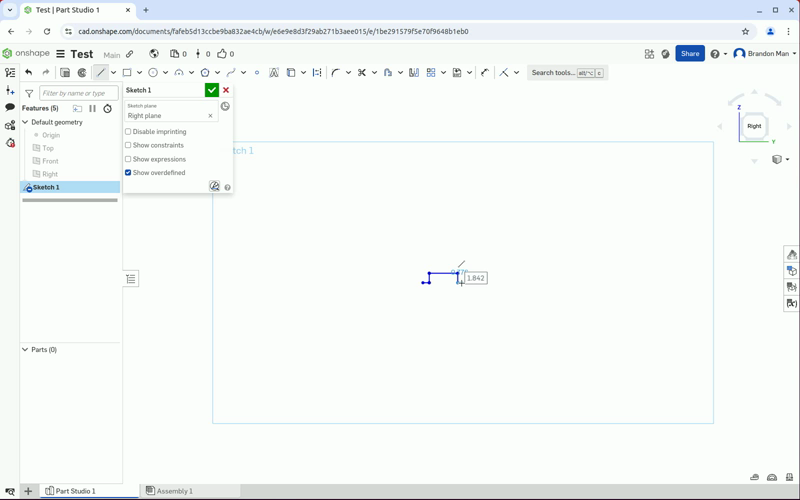
scroll(6)
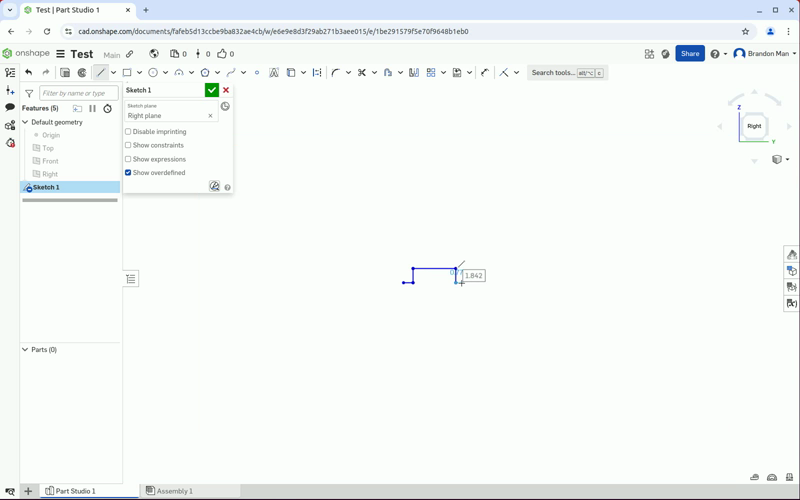
scroll(6)
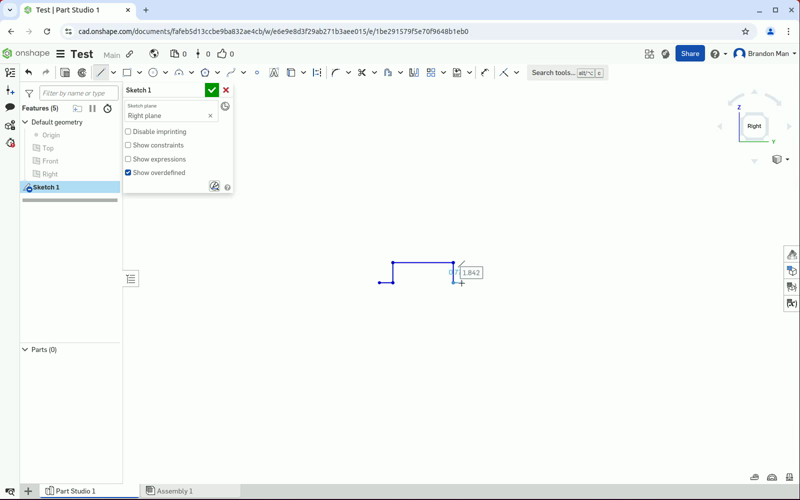
scroll(6)
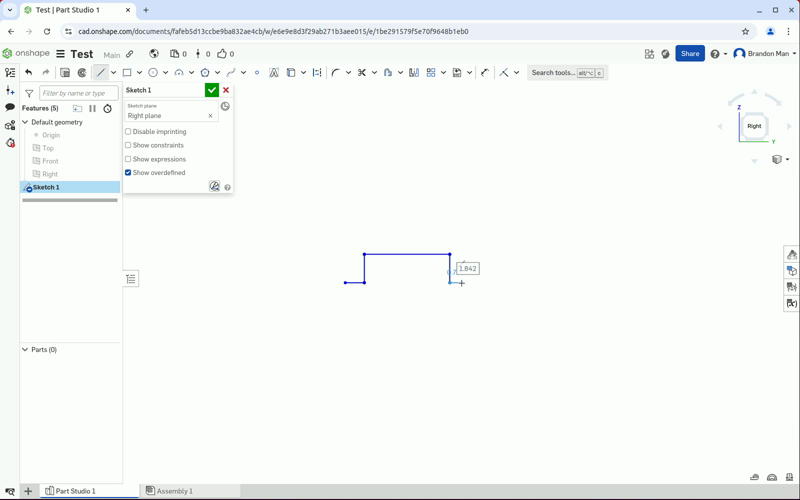
scroll(6)
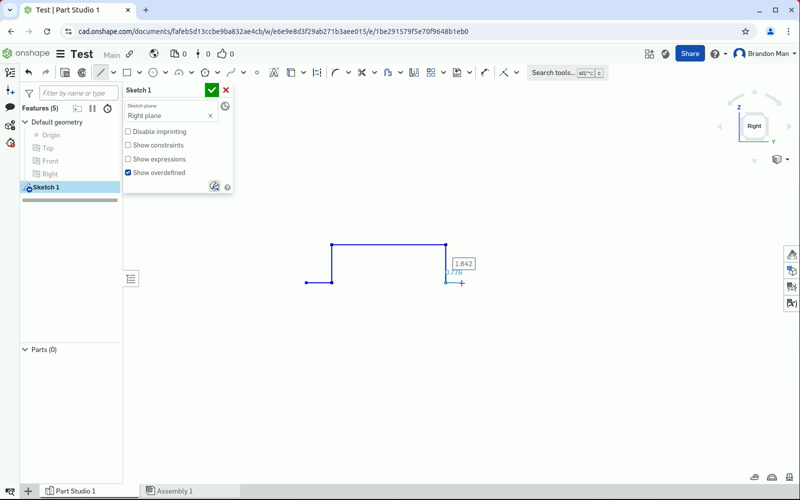
scroll(6)
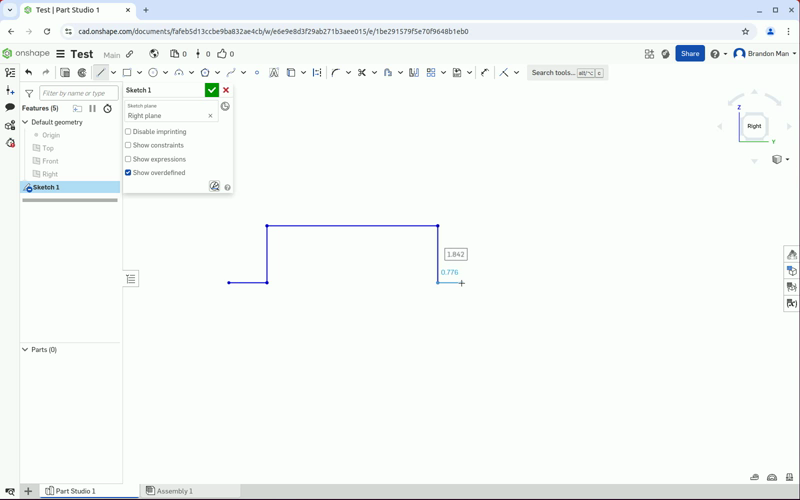
scroll(6)
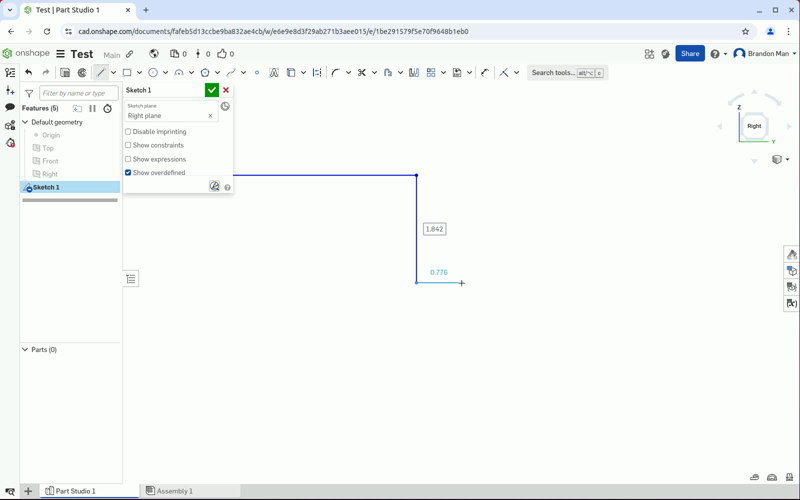
click(461, 282)
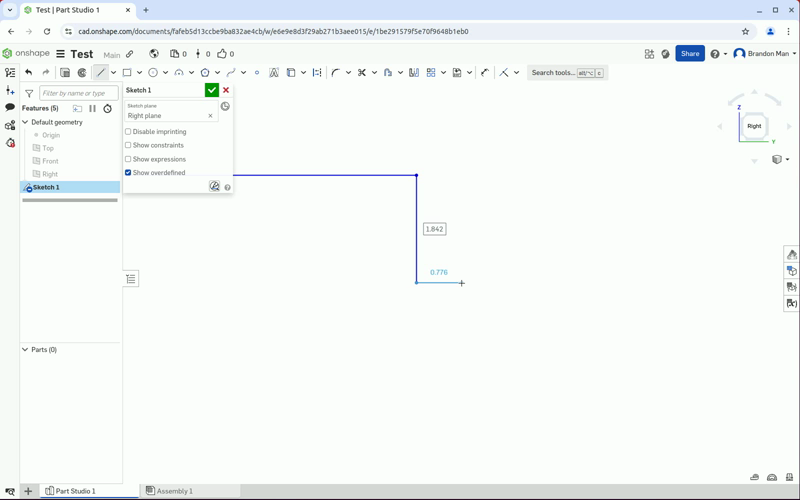
scroll(-6)
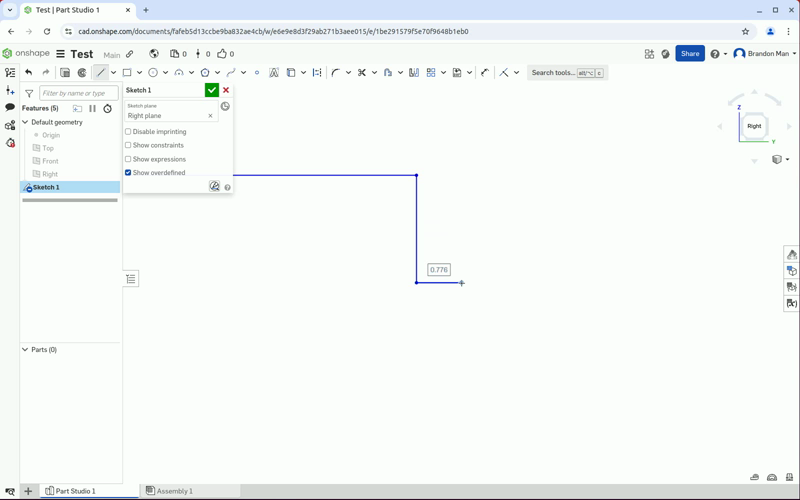
scroll(-6)
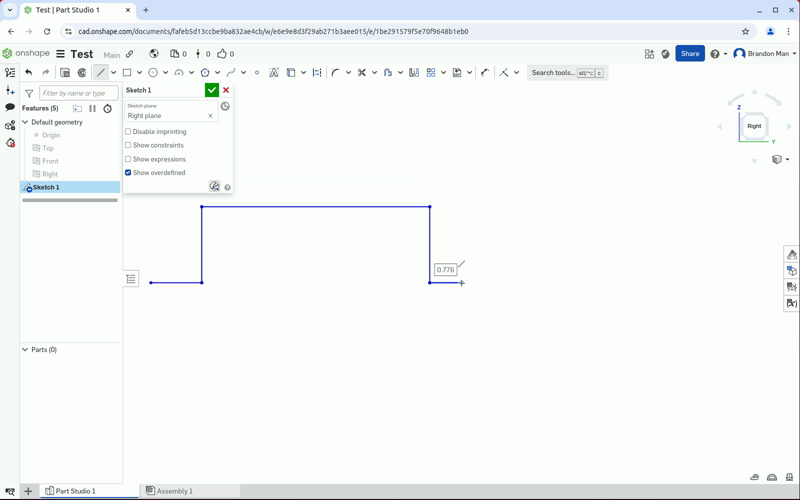
scroll(-6)
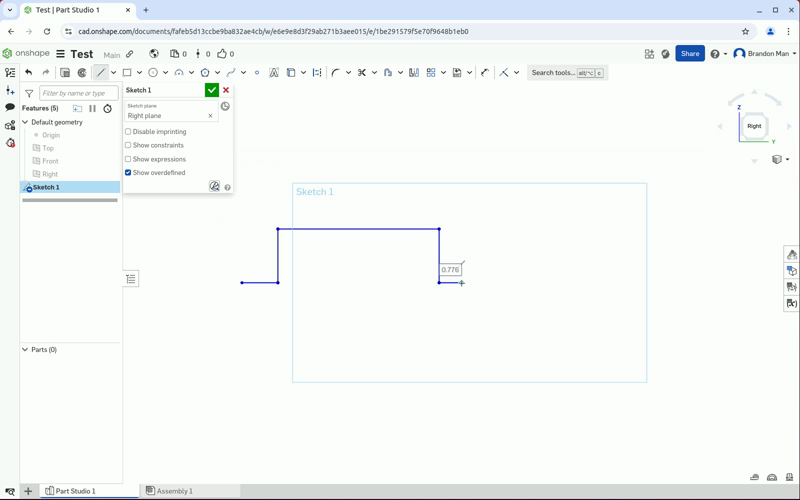
scroll(-6)
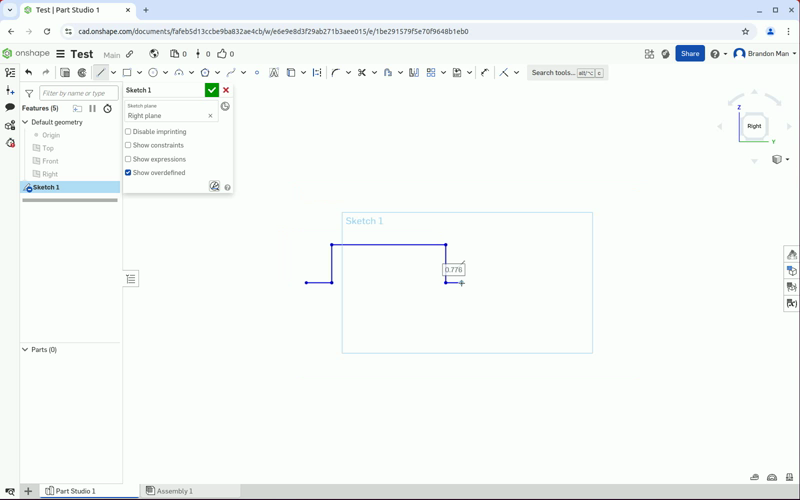
scroll(-6)
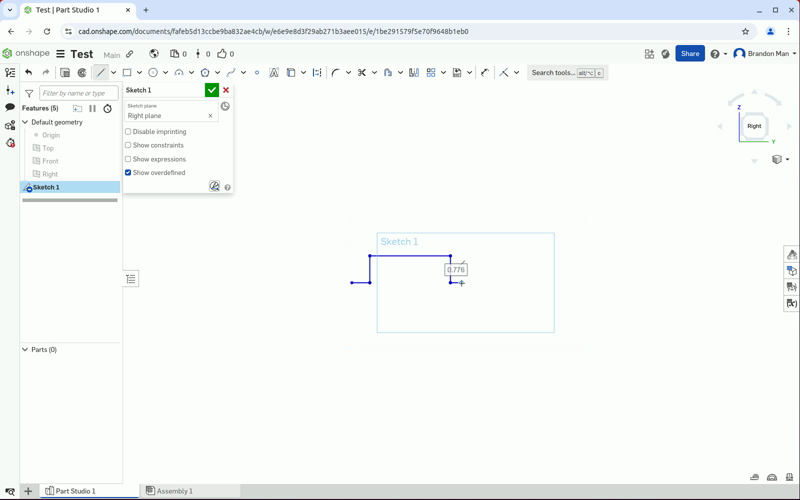
scroll(-6)
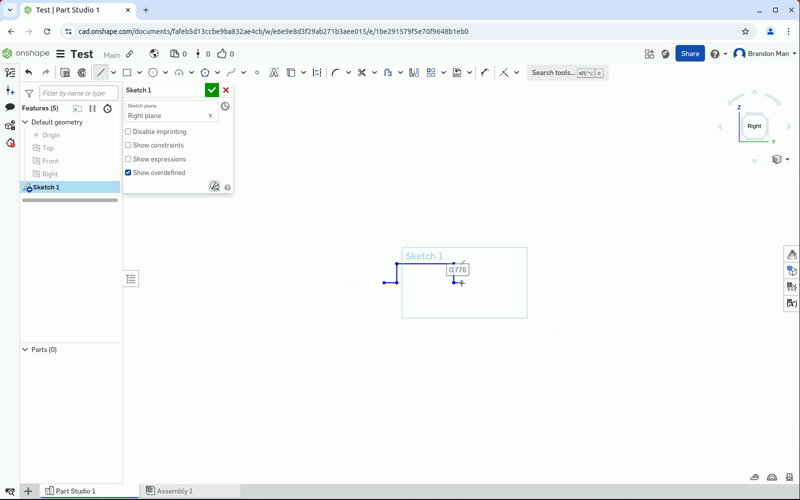
scroll(-6)
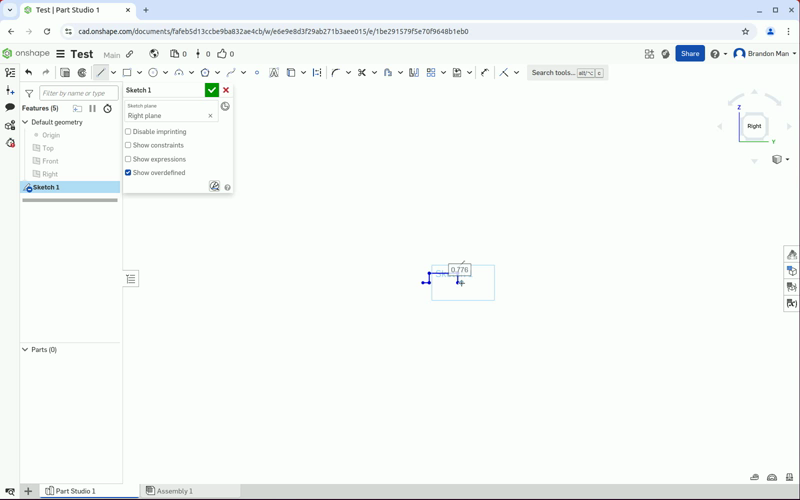
key_up(shift)
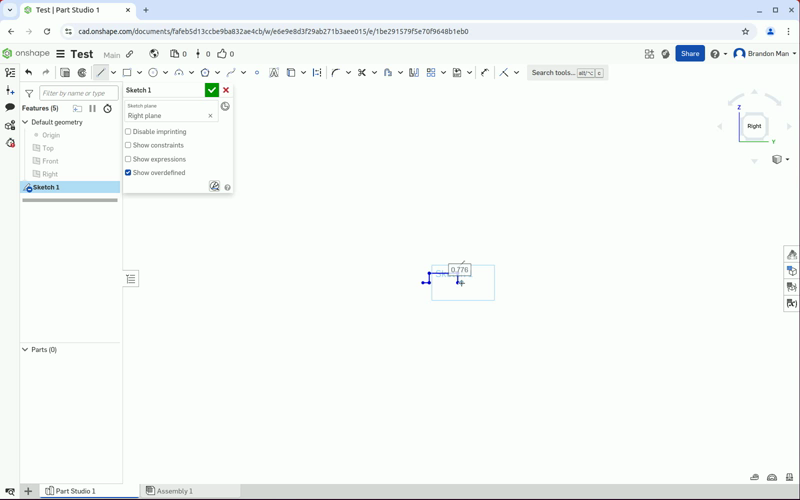
key_down(shift)
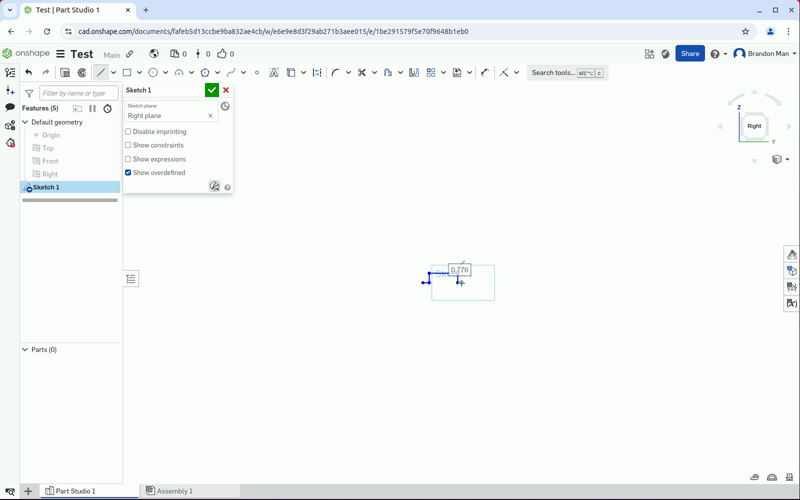
mouse_move(491, 282)
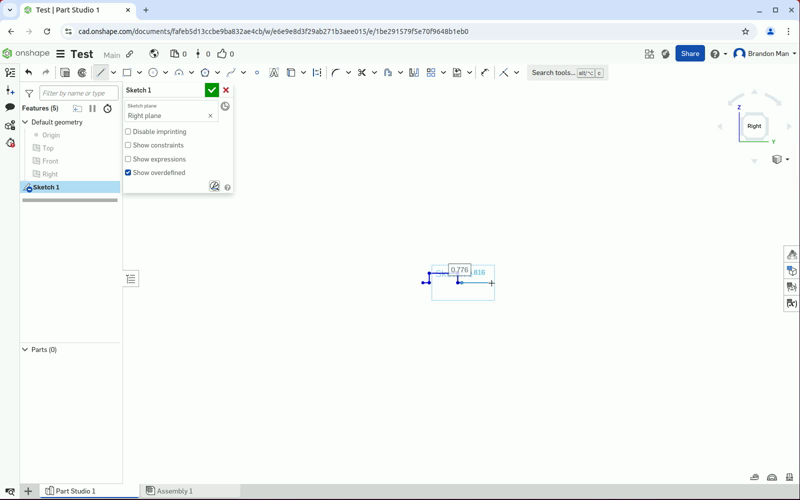
mouse_move(461, 254)
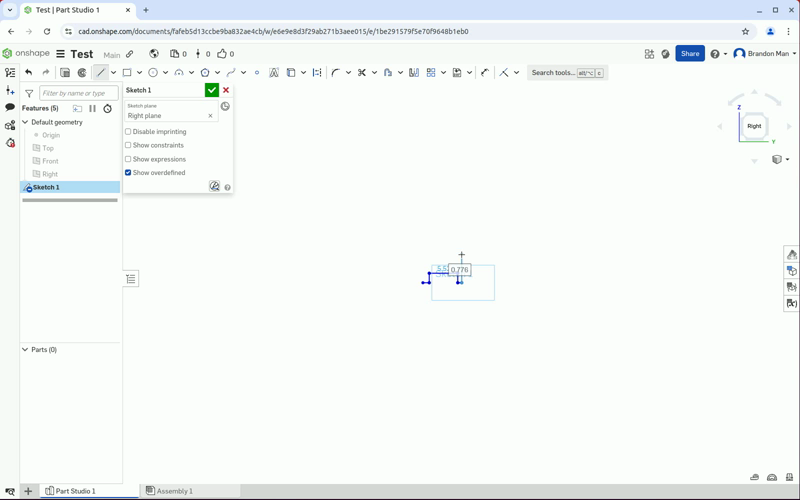
click(461, 254)
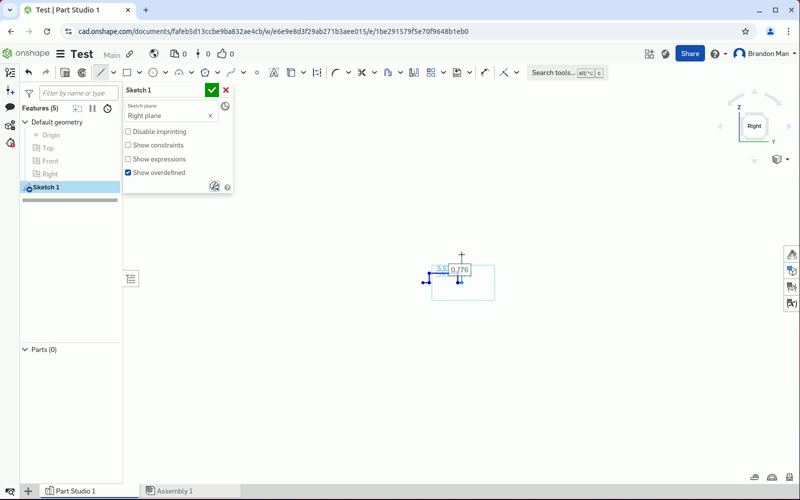
key_up(shift)
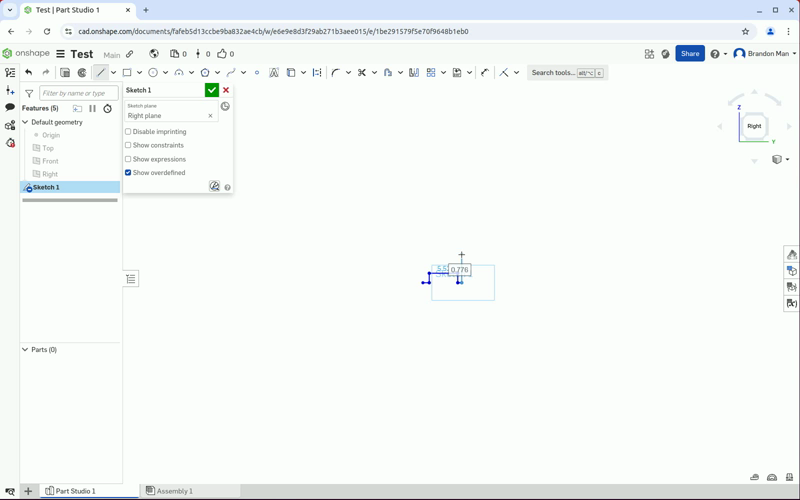
key_down(shift)
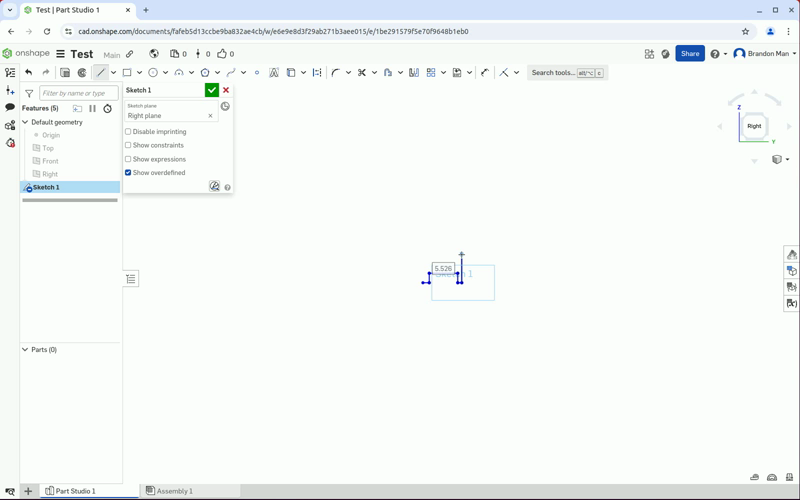
mouse_move(491, 254)
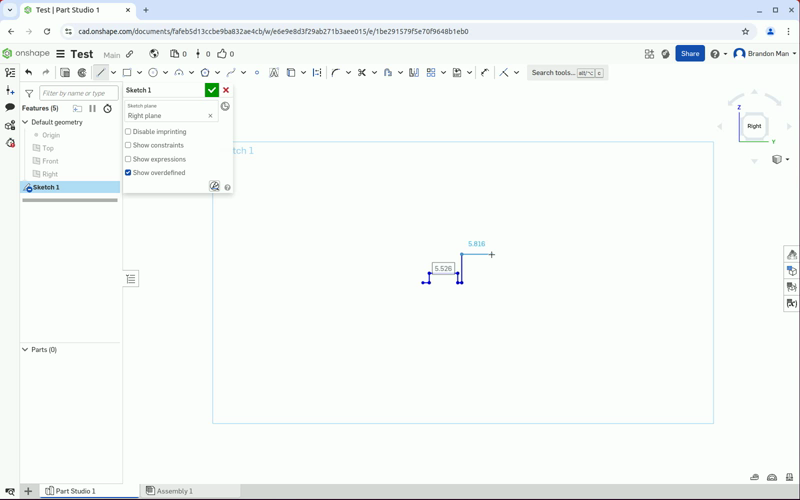
mouse_move(423, 254)
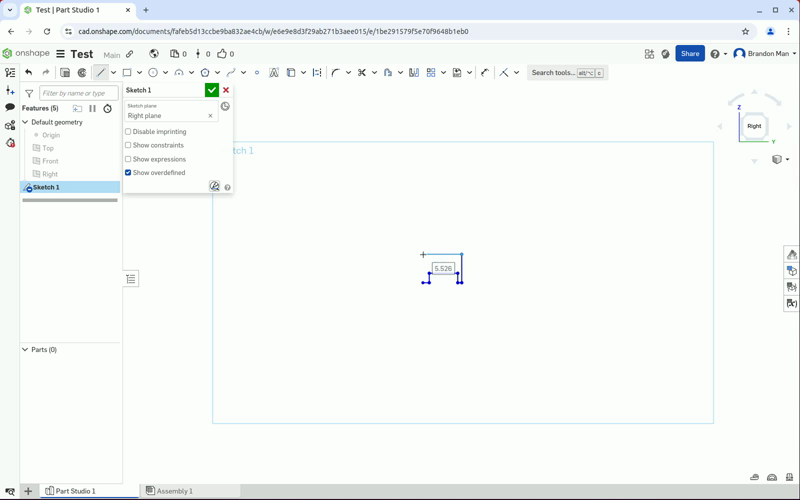
click(423, 254)
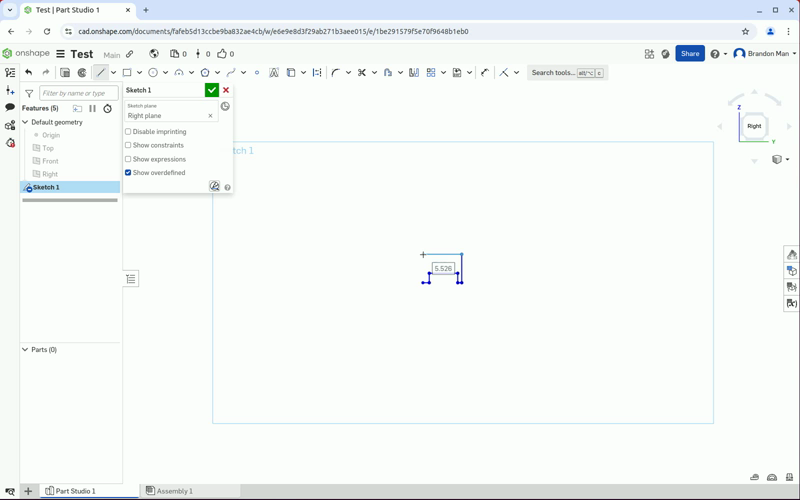
key_up(shift)
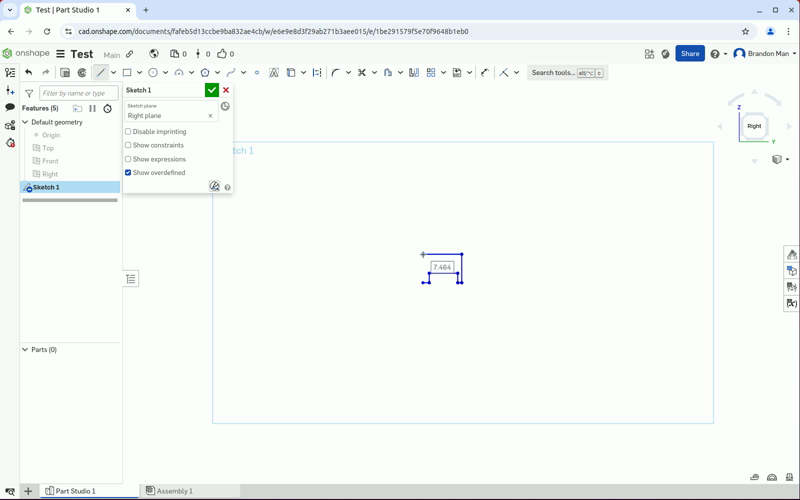
mouse_move(453, 254)
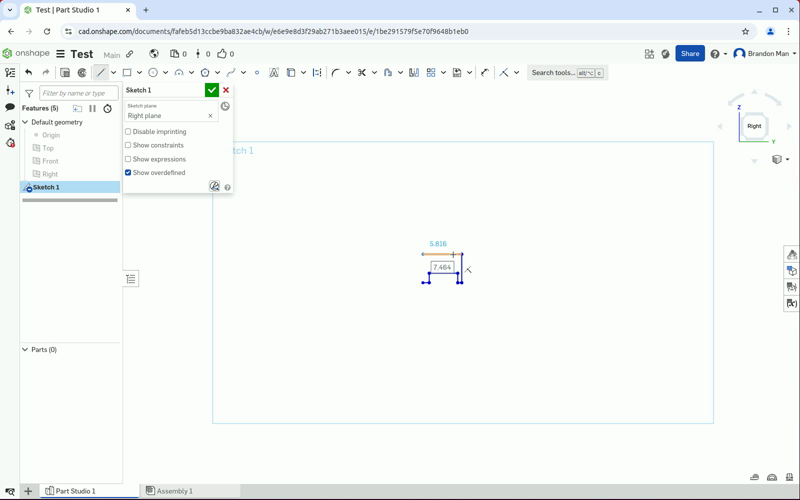
key_down(shift)
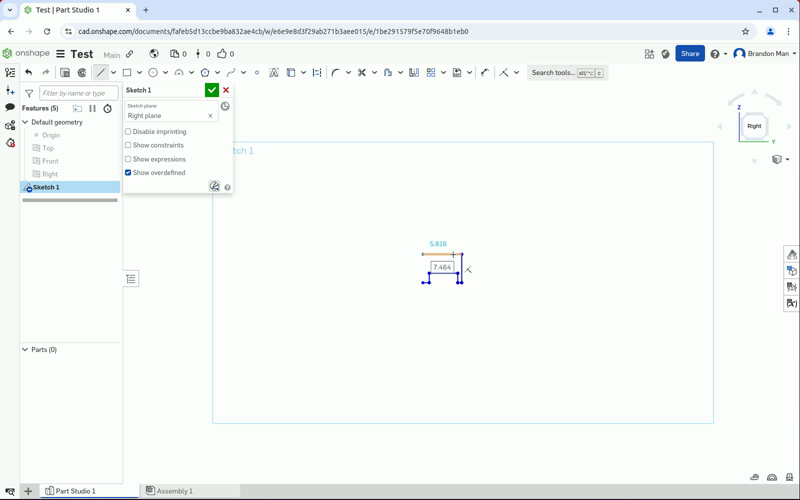
mouse_move(423, 282)
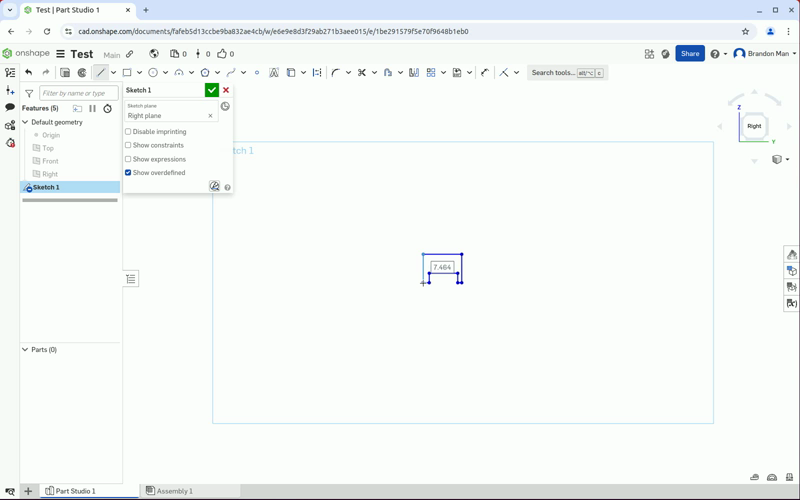
key_up(shift)
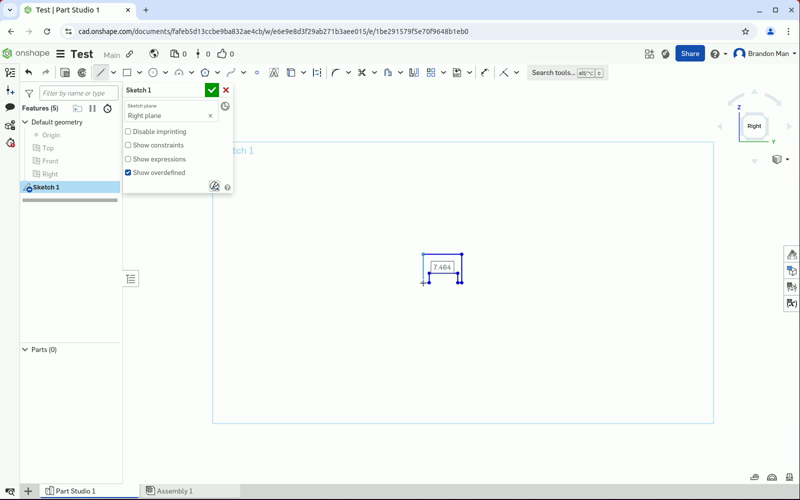
click(423, 282)
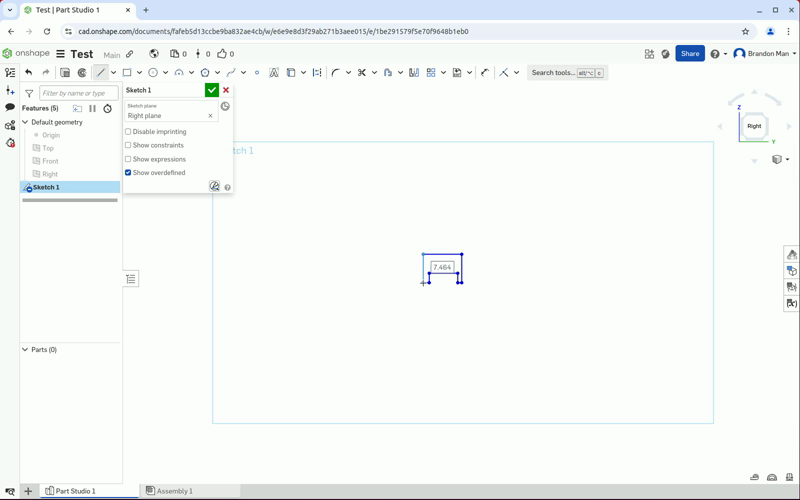
key(esc)
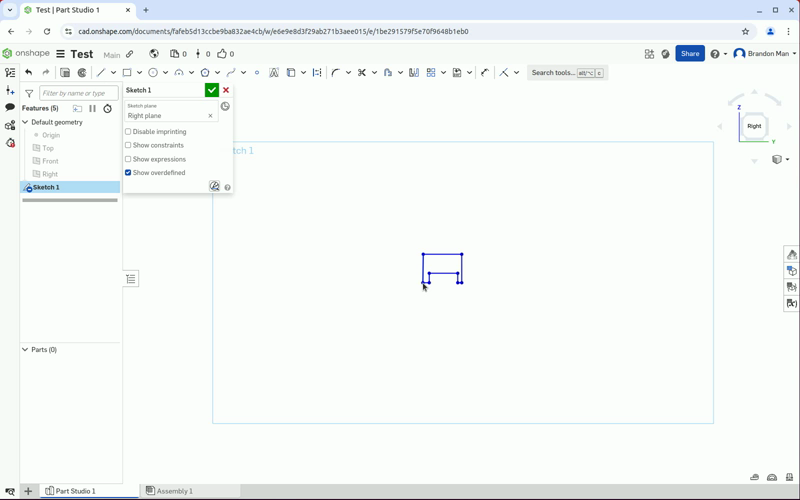
mouse_move(452, 266)
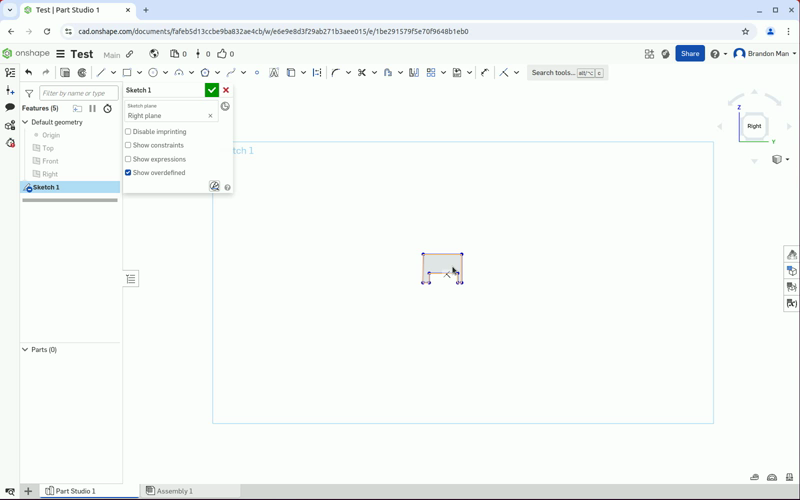
scroll(6)
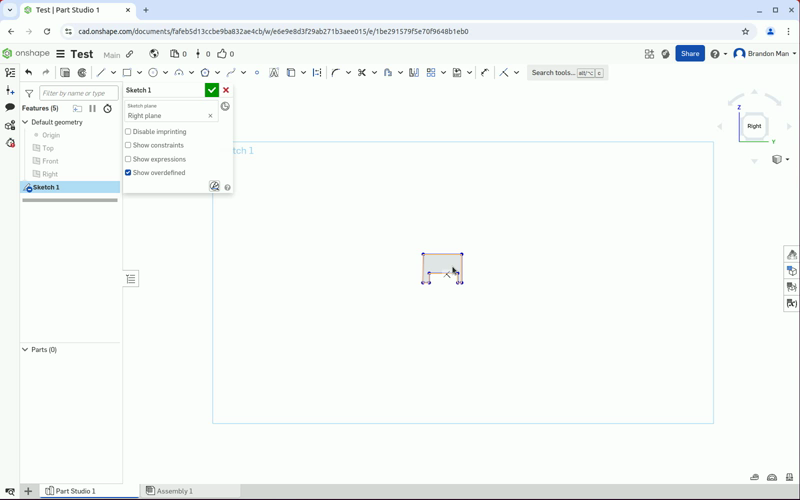
scroll(6)
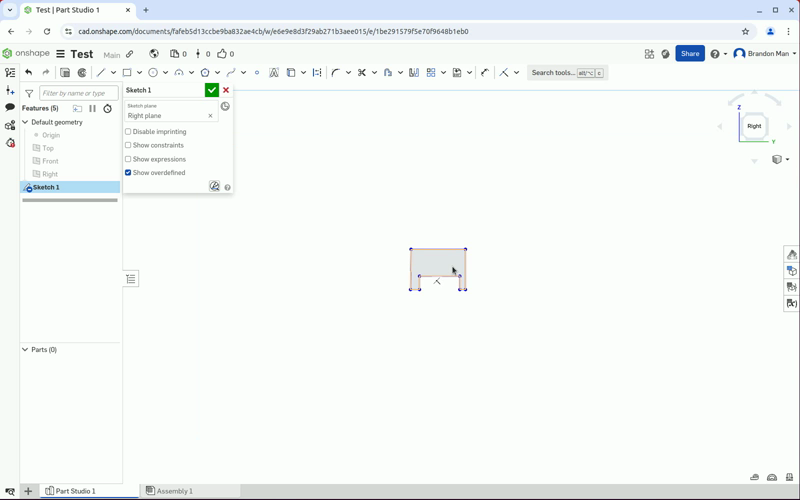
scroll(6)
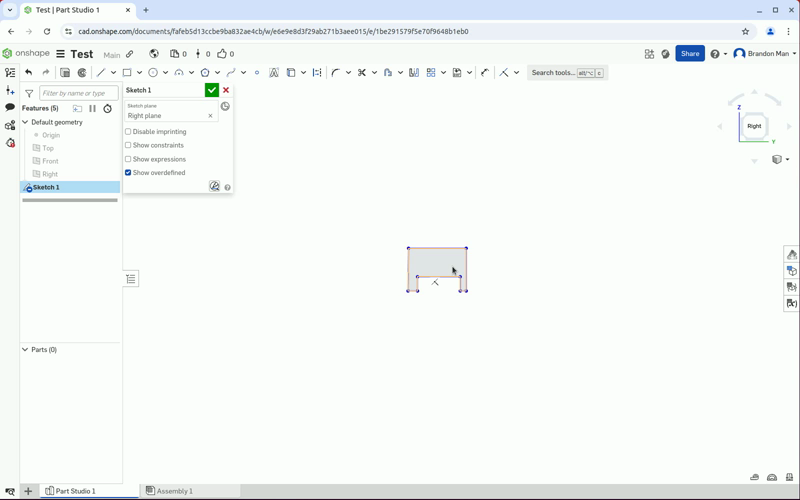
scroll(6)
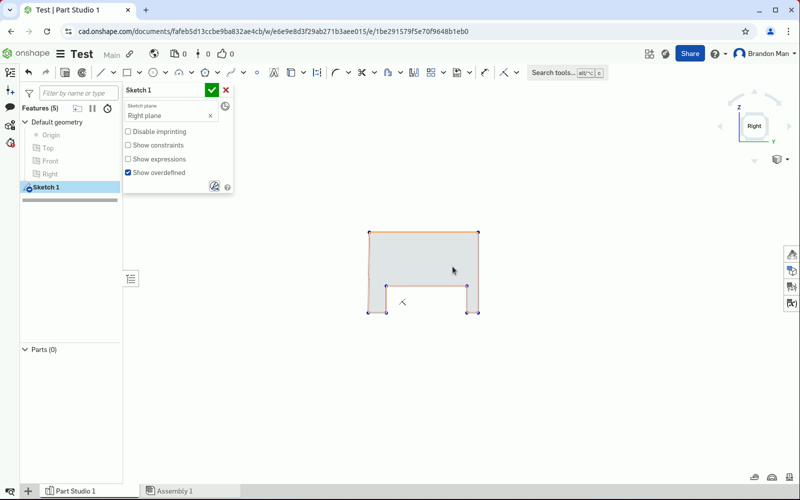
scroll(6)
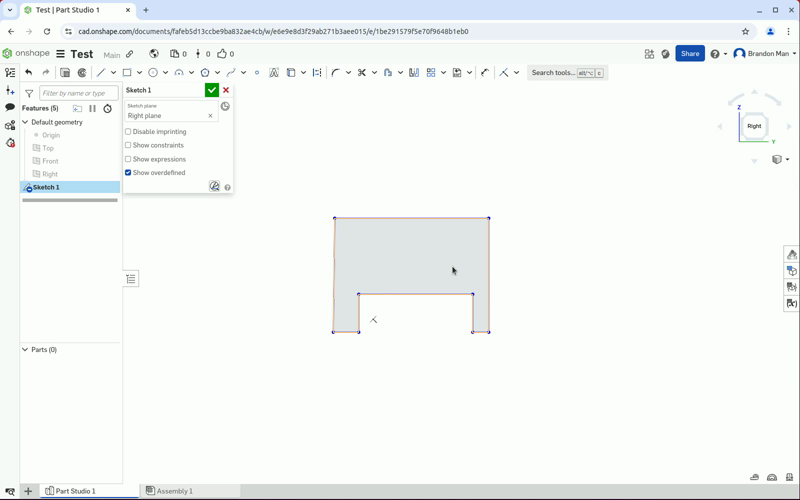
scroll(6)
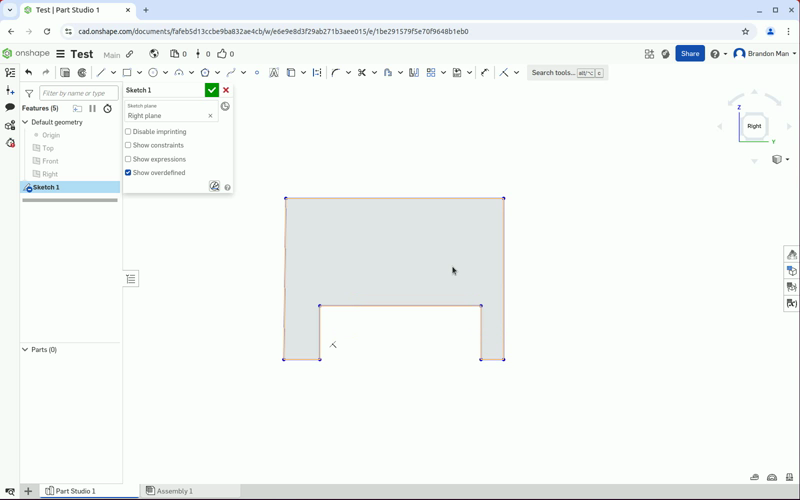
scroll(6)
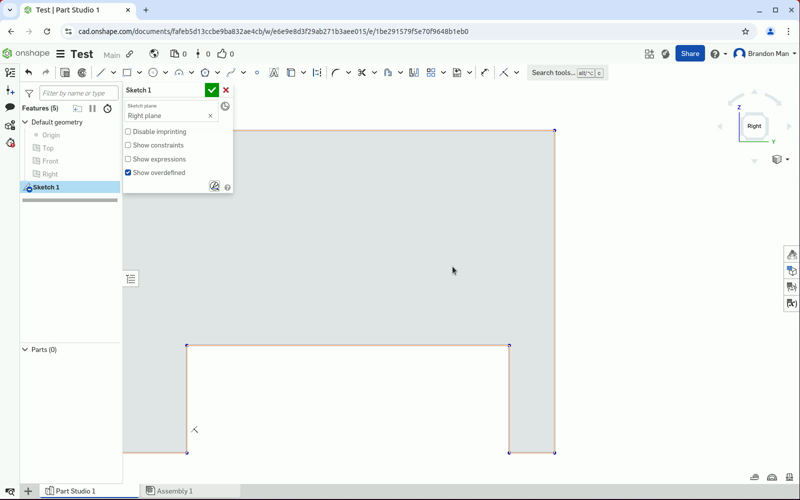
click(452, 266)
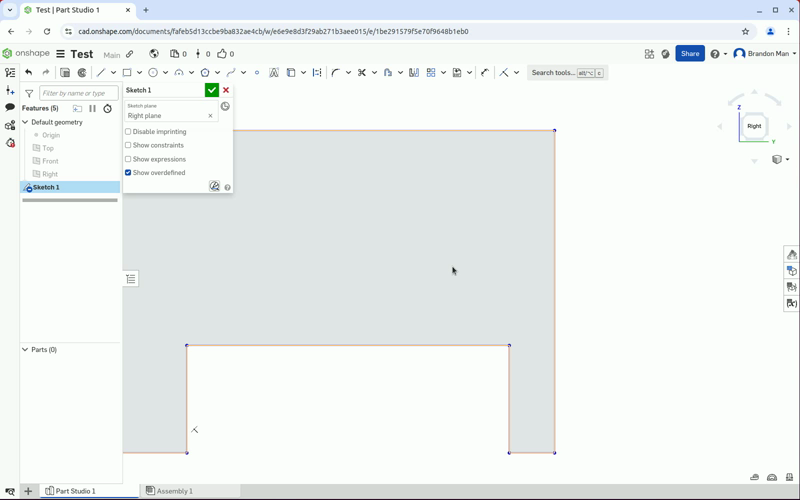
scroll(-6)
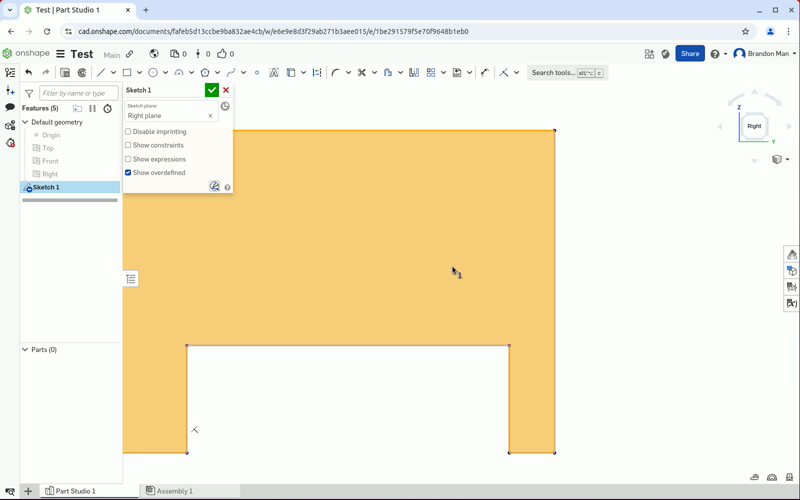
scroll(-6)
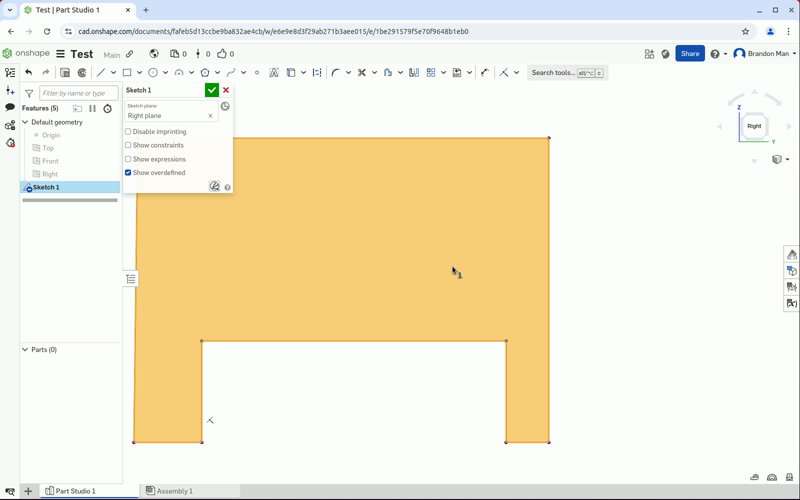
scroll(-6)
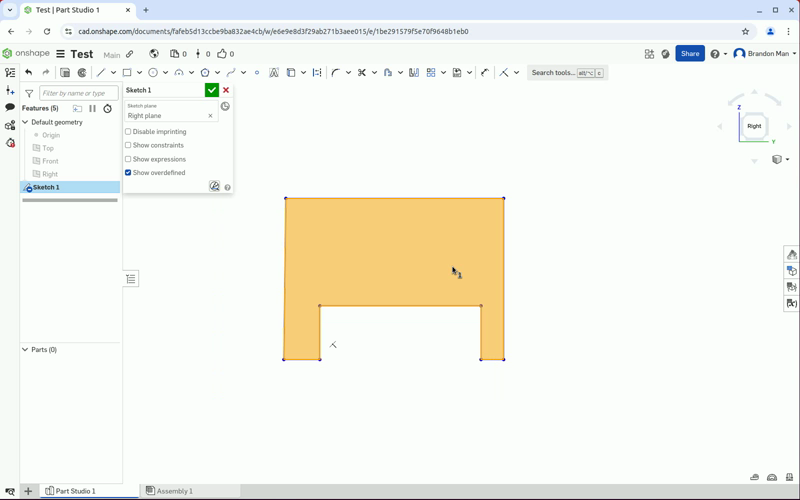
scroll(-6)
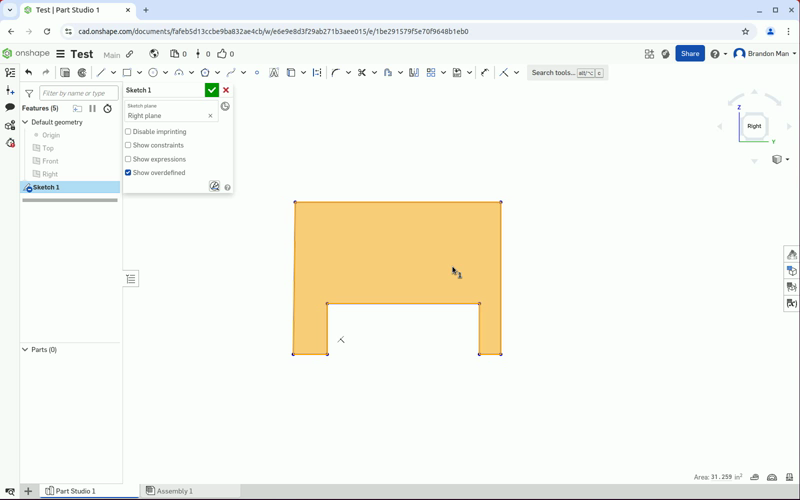
scroll(-6)
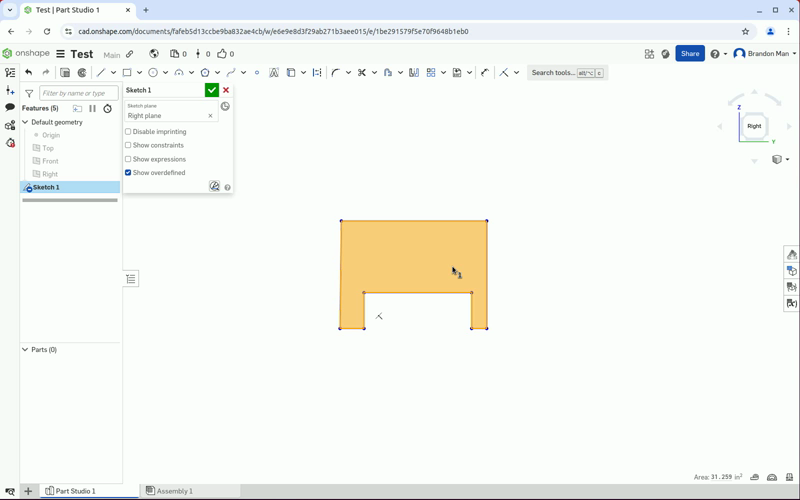
scroll(-6)
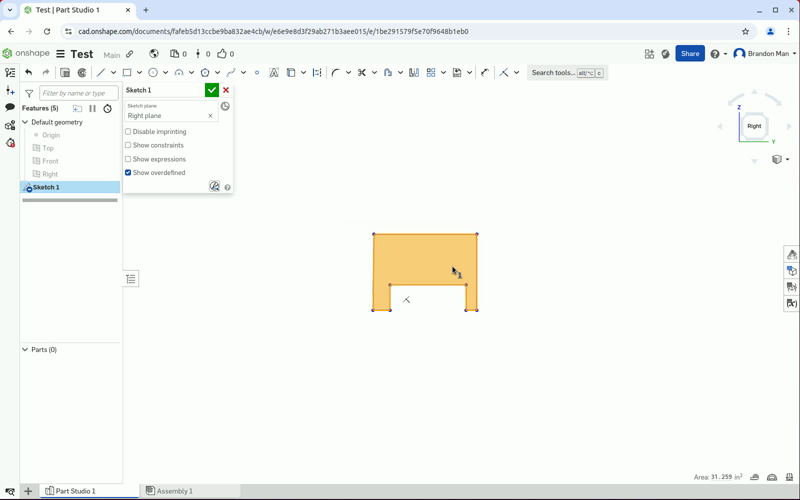
scroll(-6)
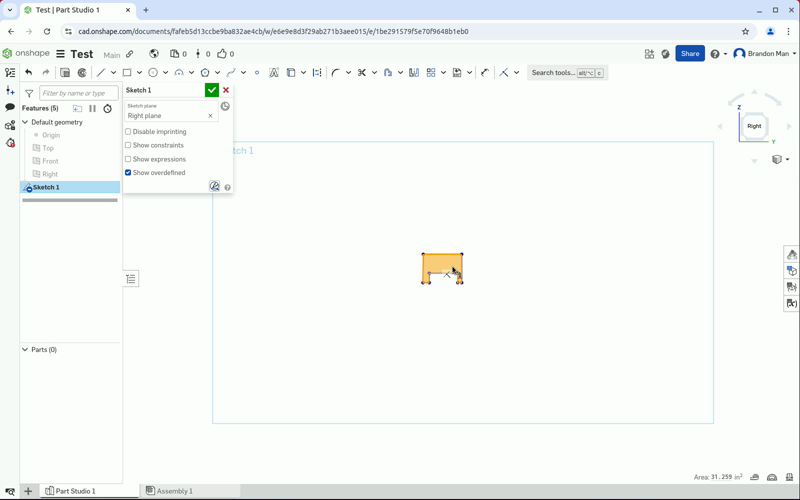
mouse_move(73, 352)
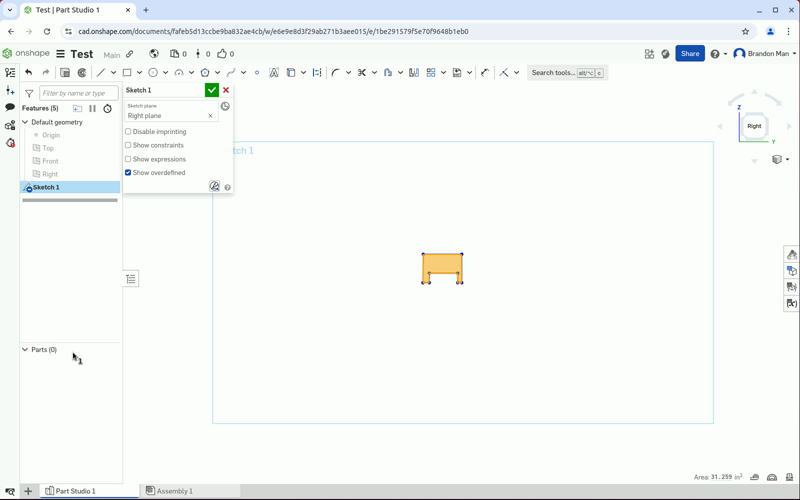
key(shift+y)
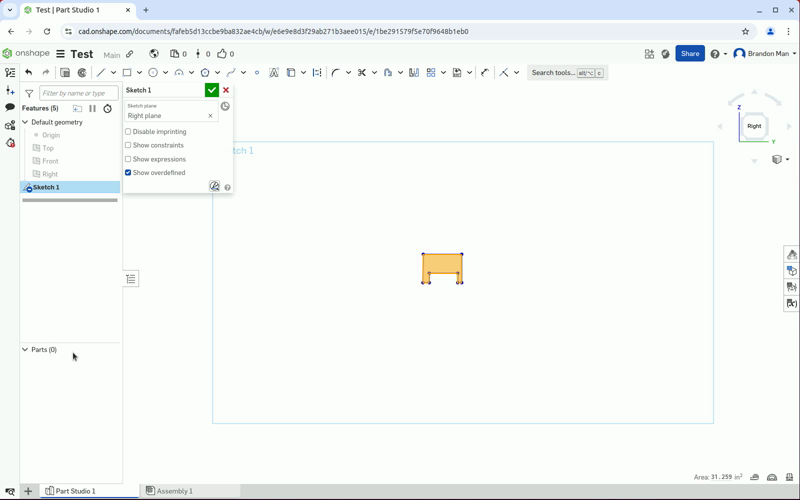
key(shift+e)
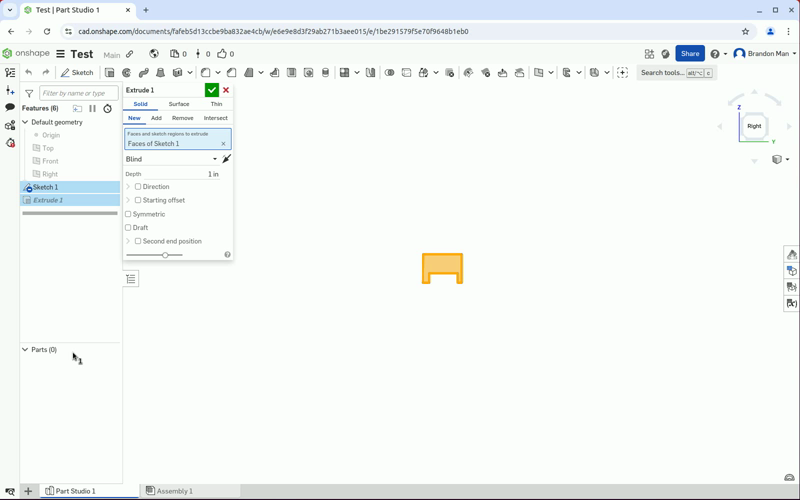
mouse_move(143, 106)
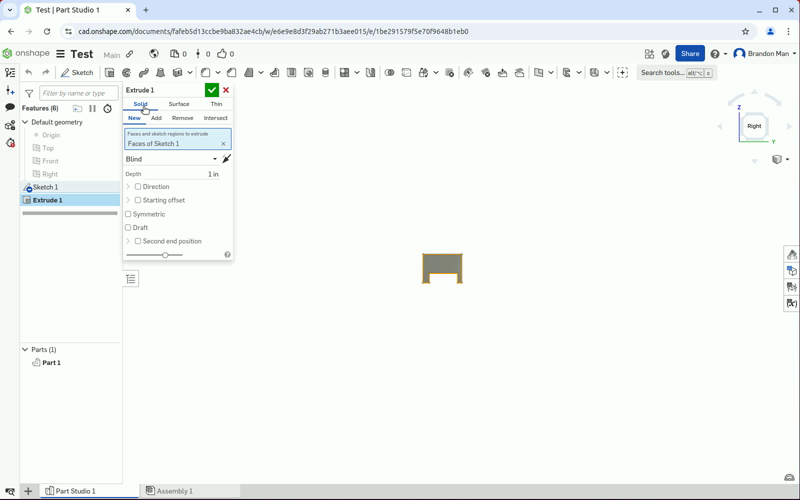
click(143, 106)
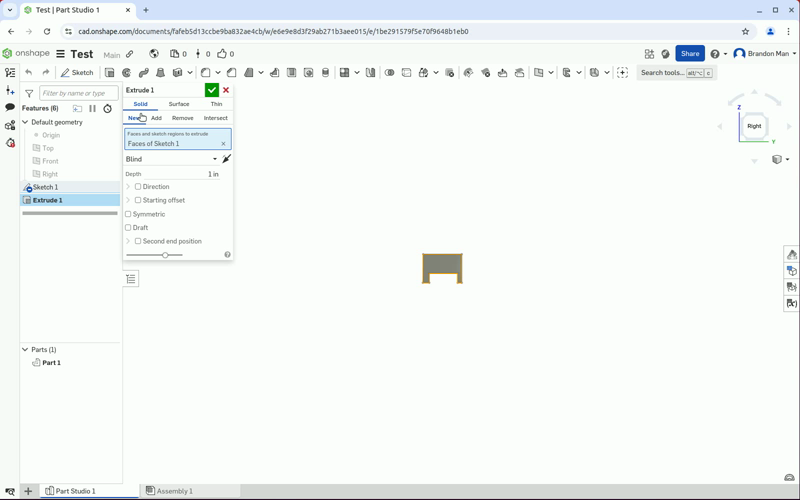
mouse_move(137, 120)
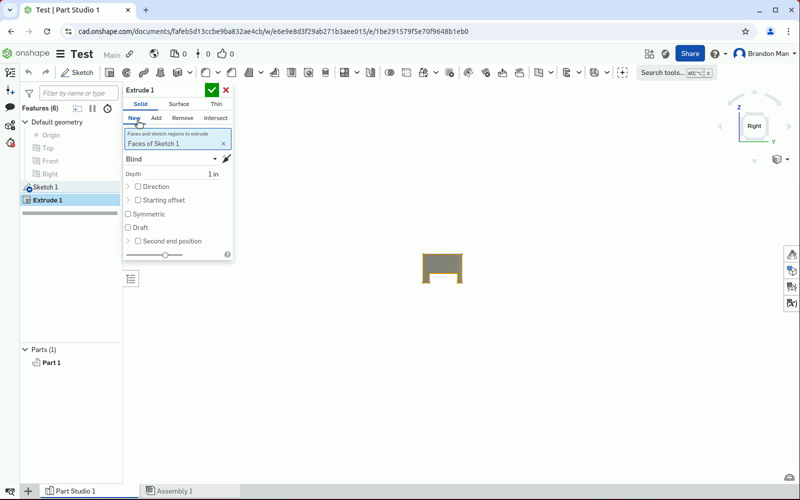
click(137, 120)
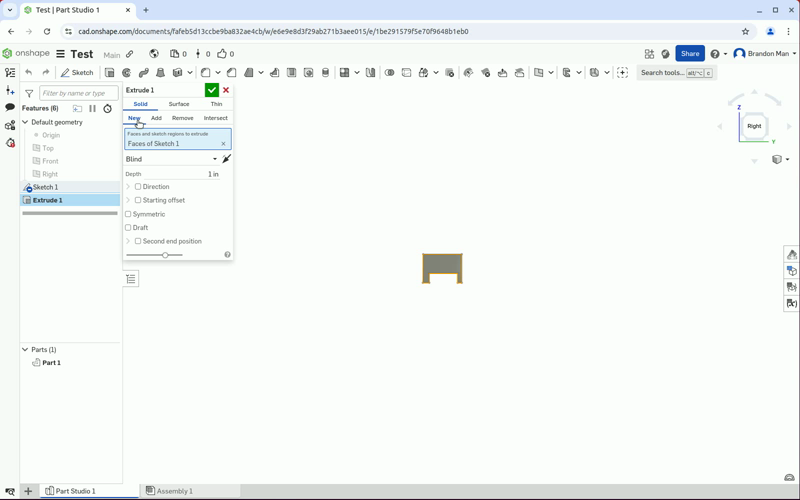
key(tab, 4)
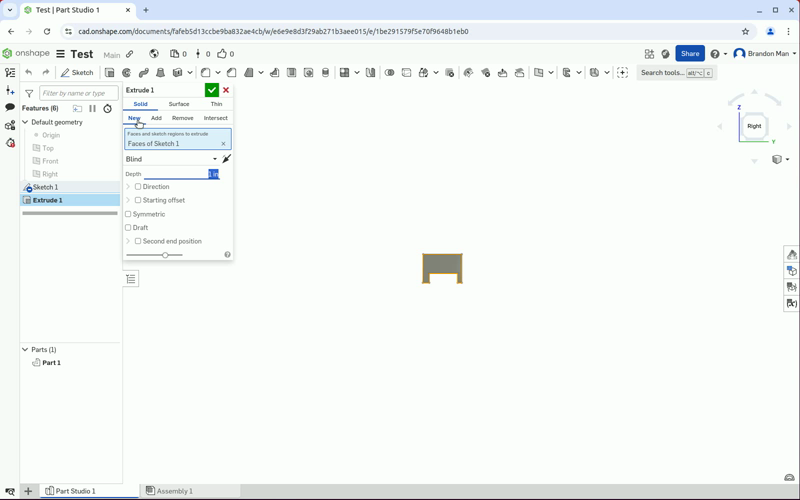
text(23.108)
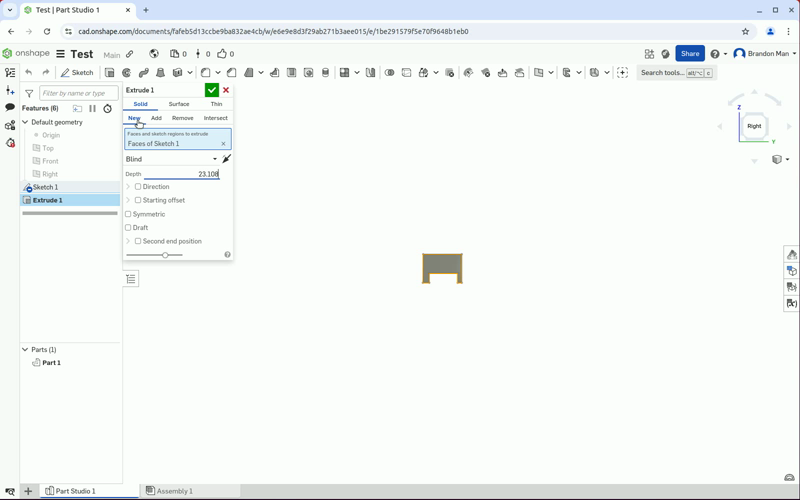
key(enter)
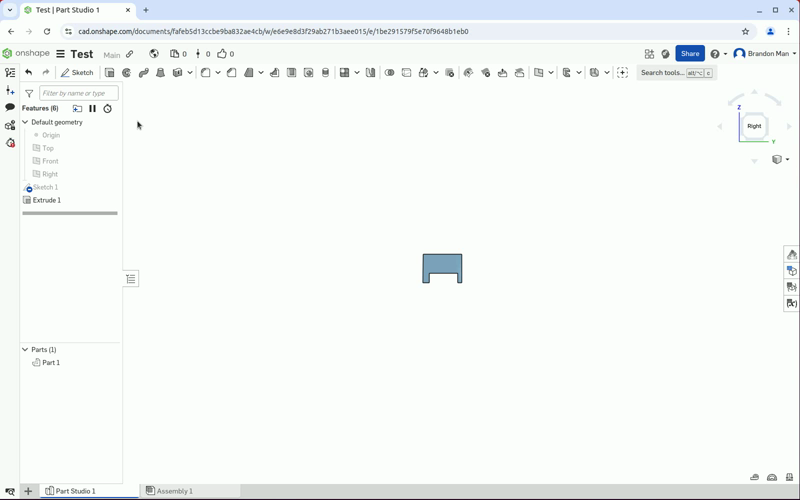
key(shift+h)
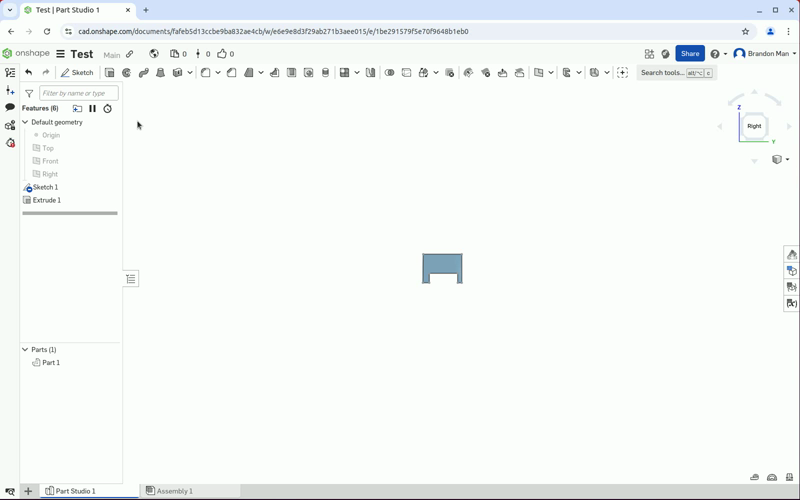
key(shift+h)
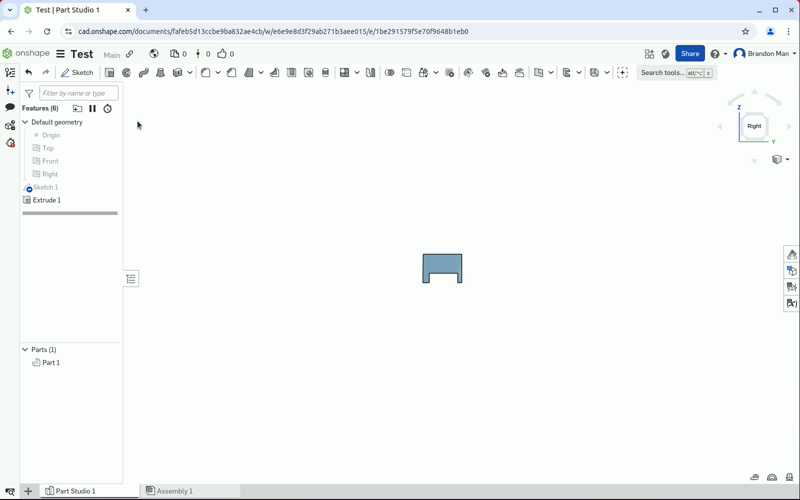
mouse_move(73, 189)
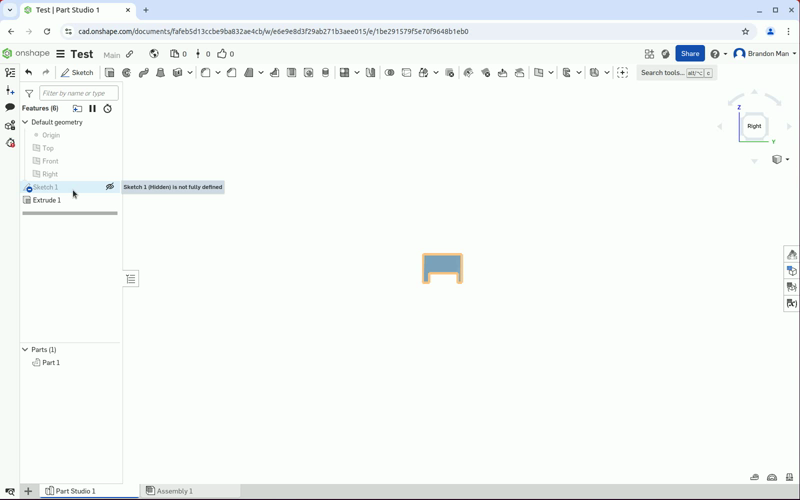
click(73, 189)
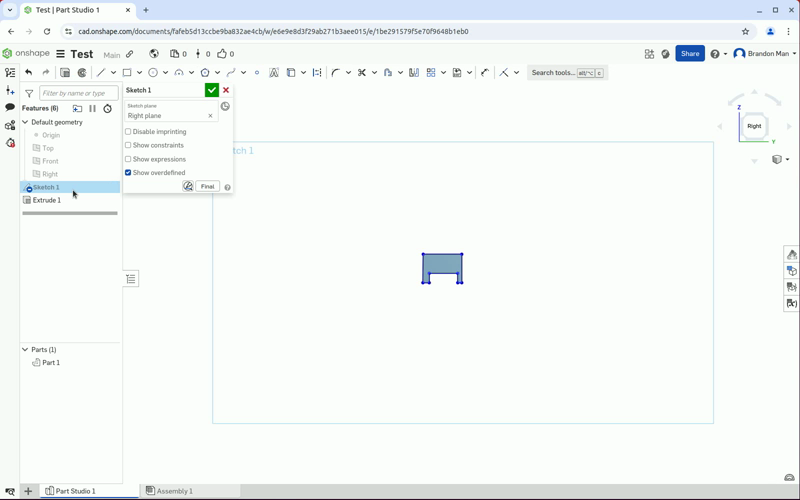
mouse_move(229, 92)
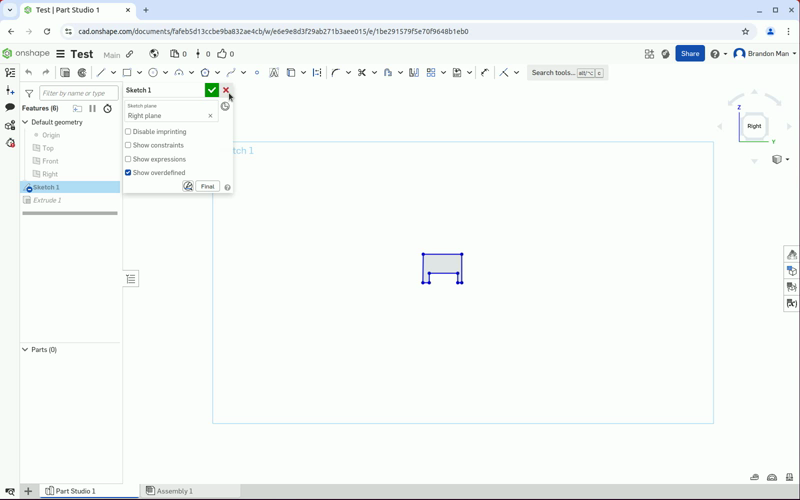
click(229, 92)
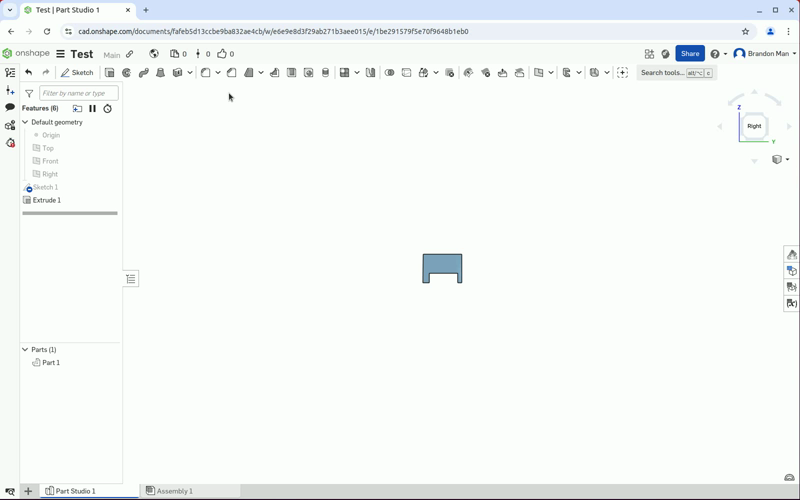
mouse_move(73, 352)
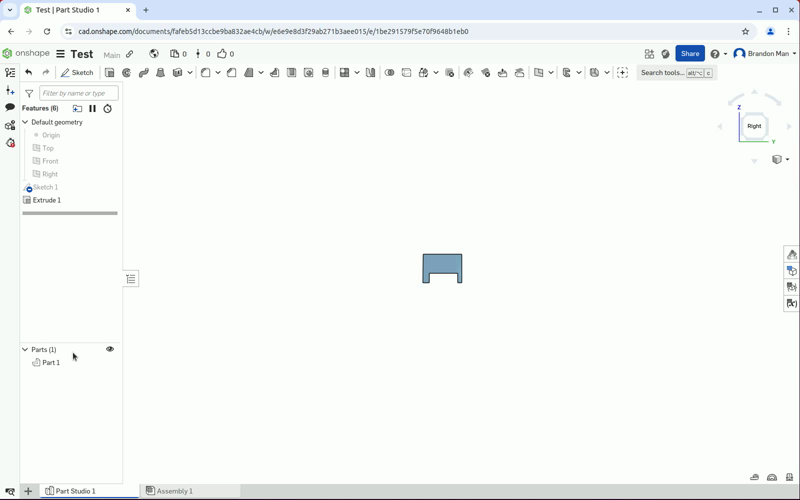
key(y)
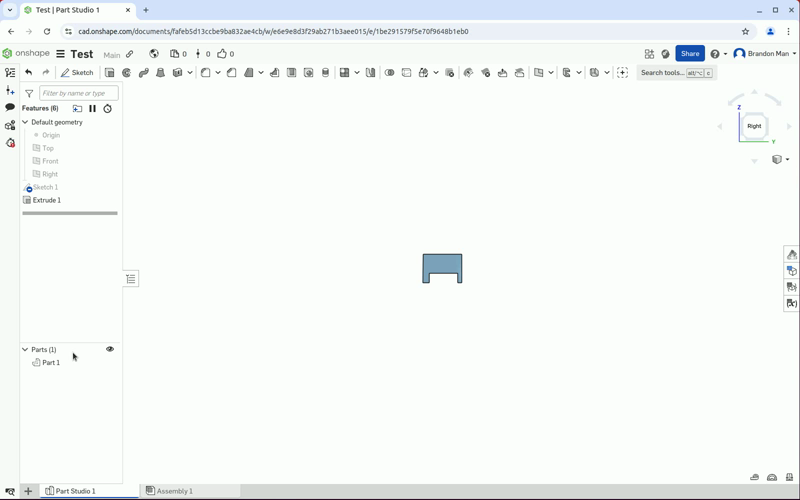
key(shift+p)
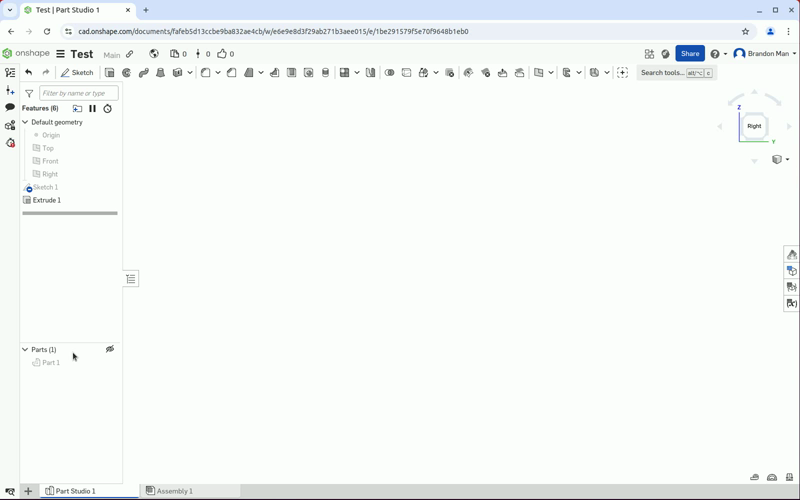
key(space)
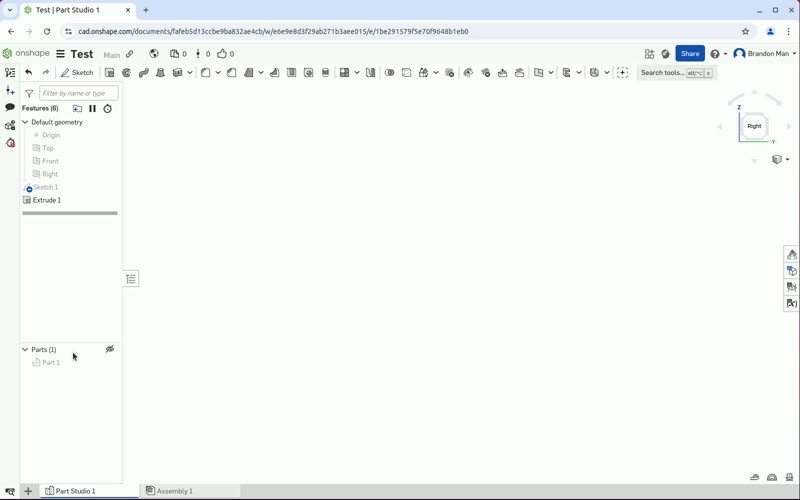
key_down(shift)
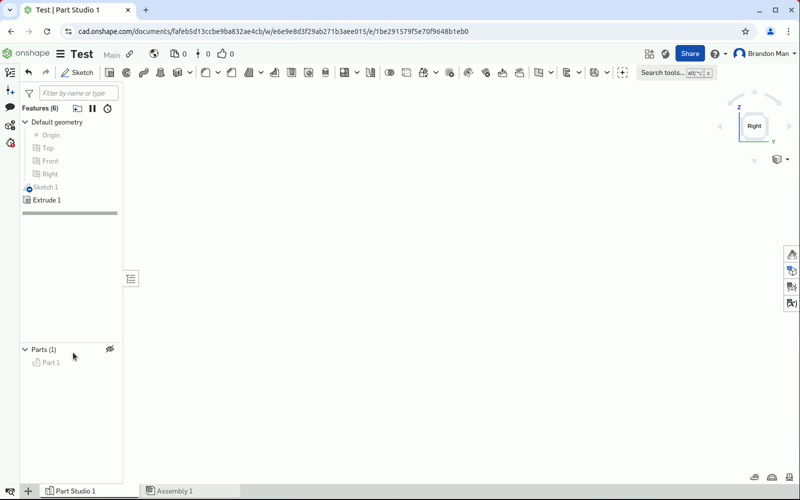
key(right)
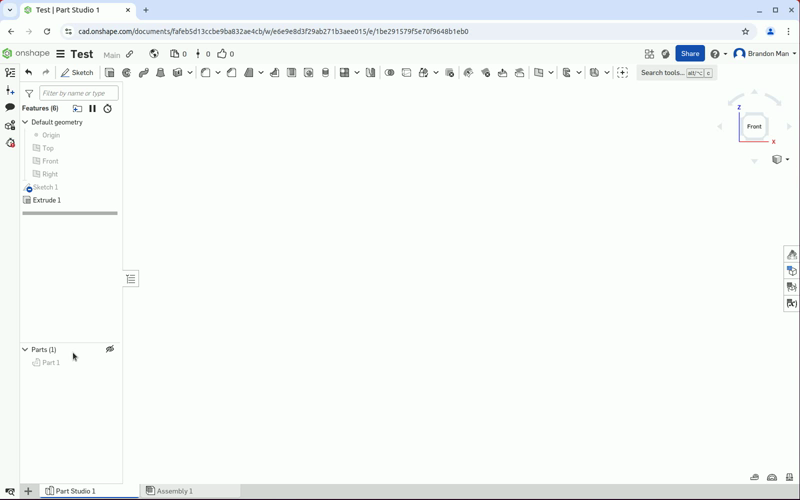
key_up(shift)
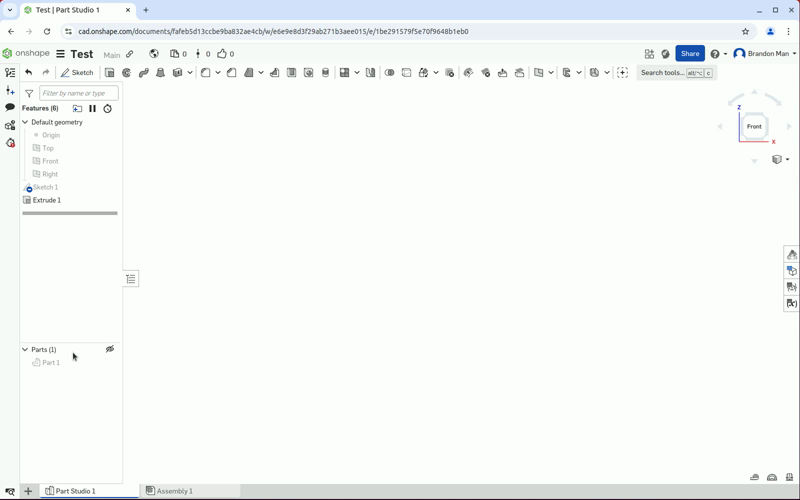
mouse_move(73, 352)
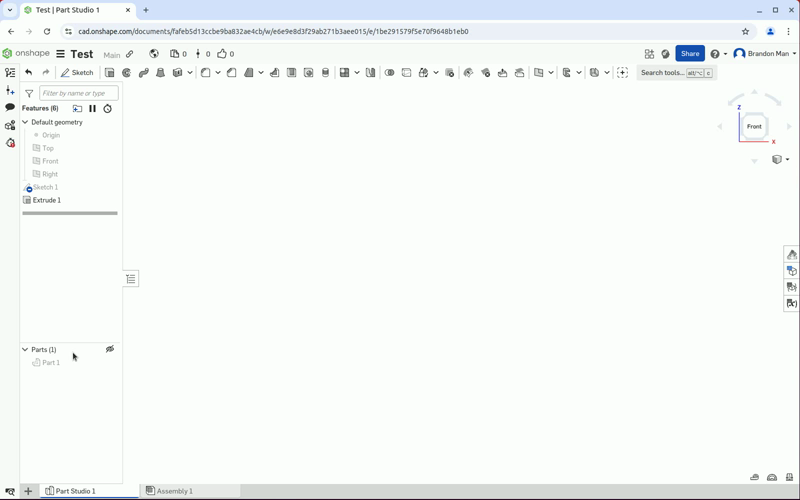
key(shift+y)
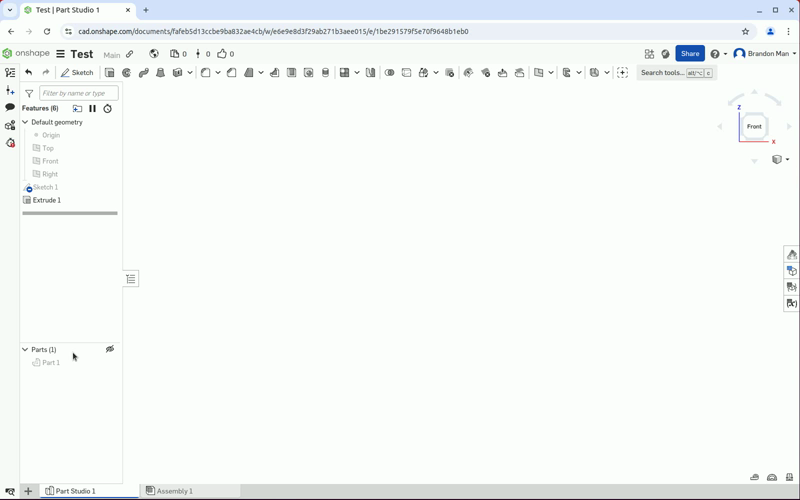
key(shift+s)
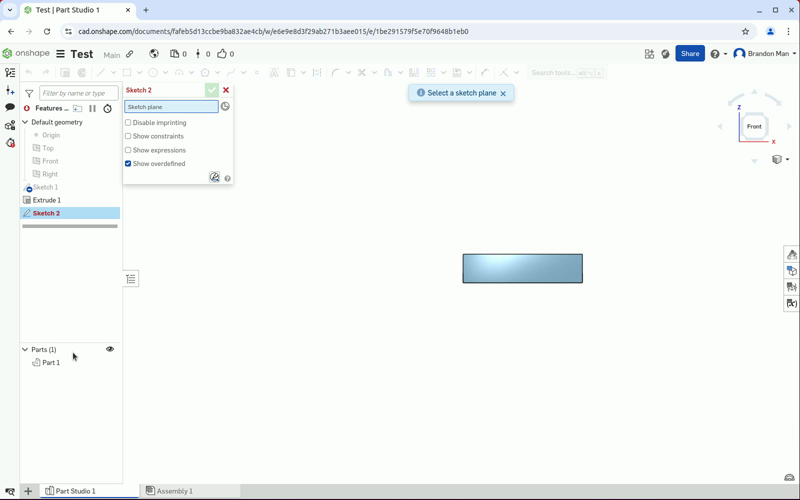
mouse_move(73, 163)
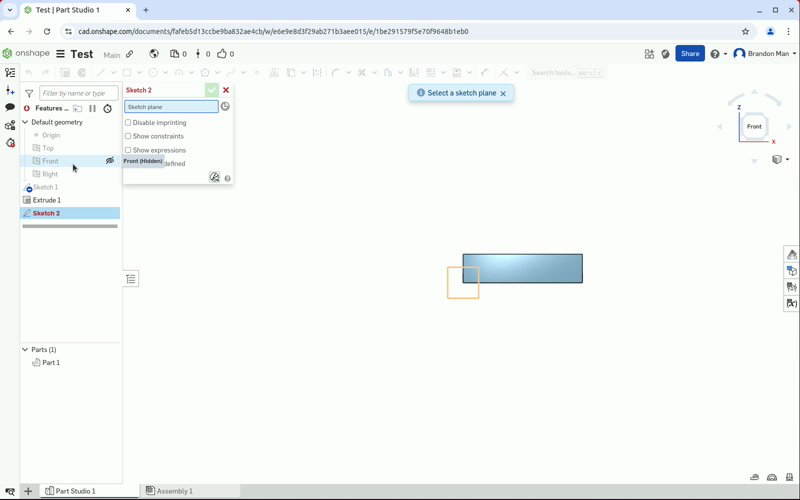
click(73, 163)
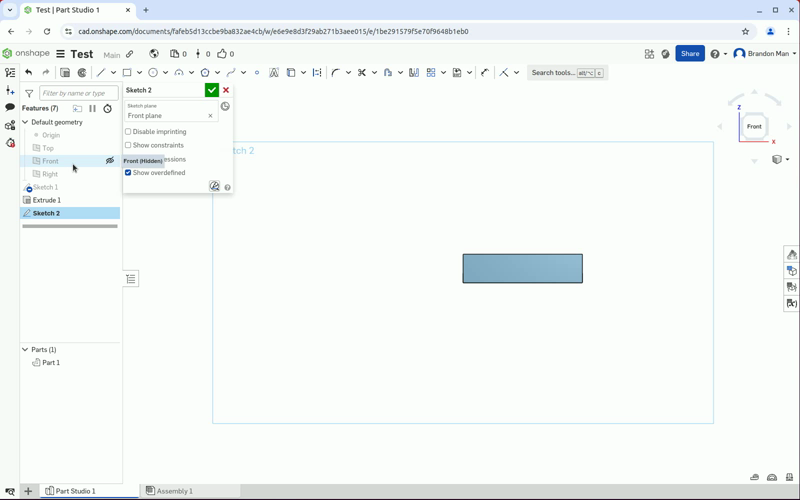
mouse_move(73, 352)
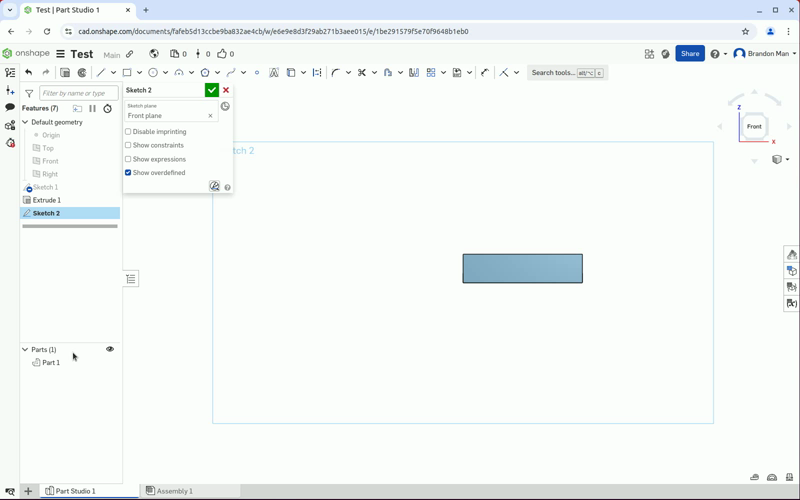
key(y)
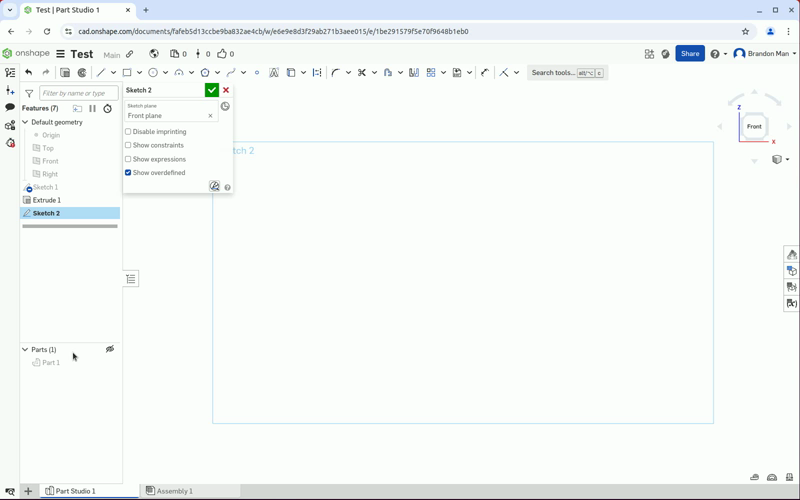
key(l)
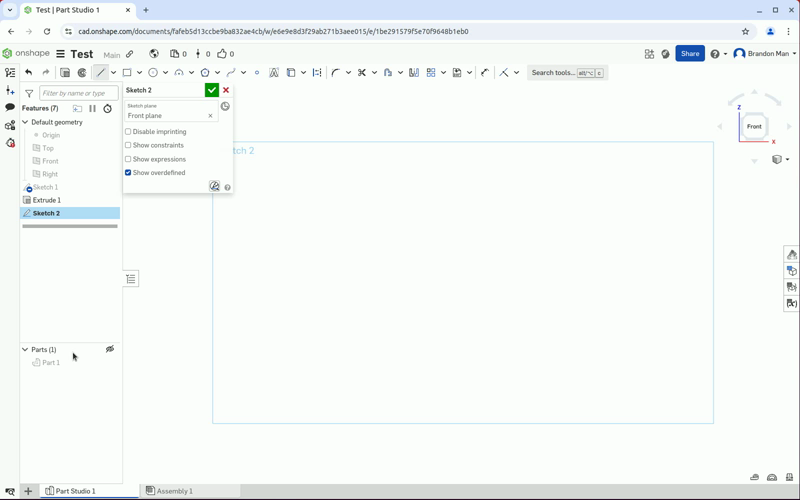
key_down(shift)
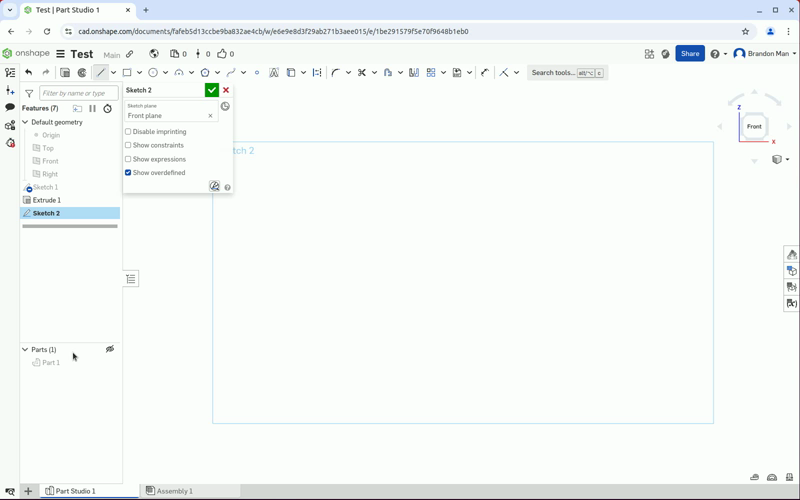
mouse_move(465, 250)
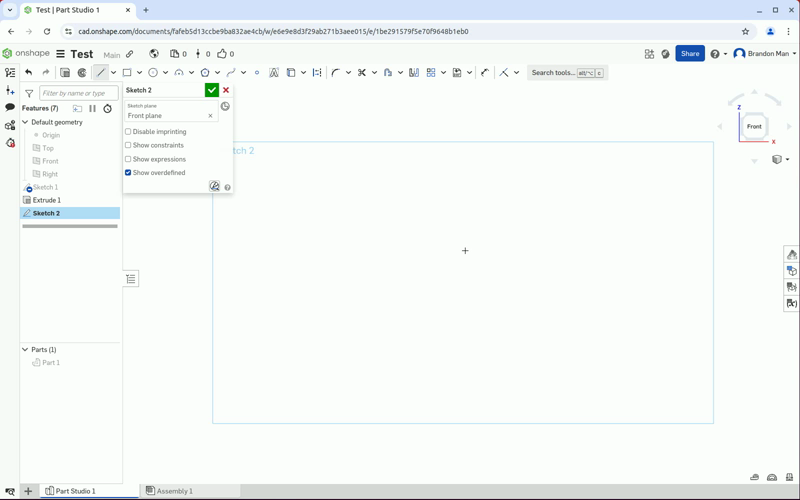
click(465, 250)
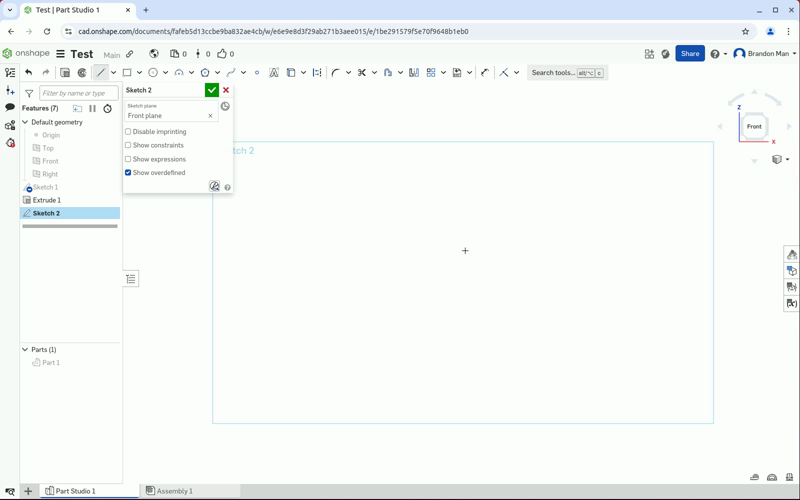
key_up(shift)
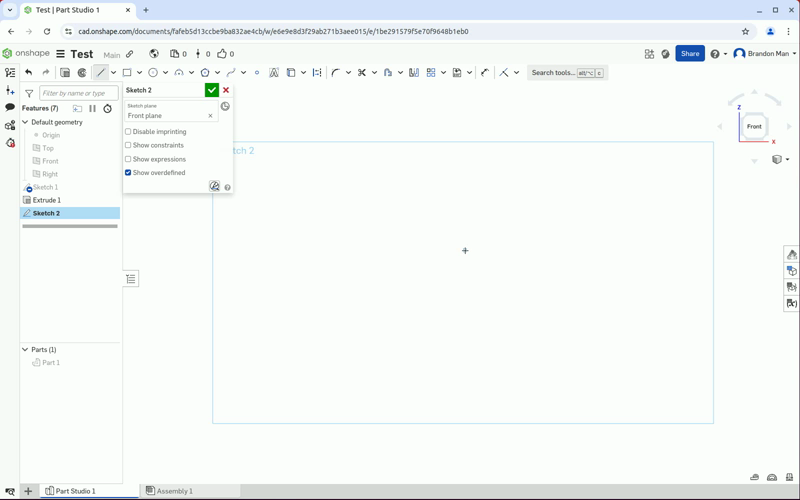
key_down(shift)
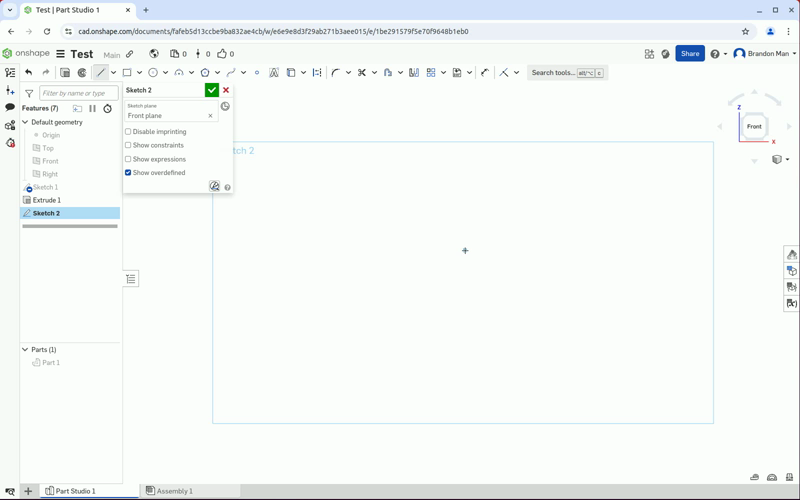
mouse_move(495, 250)
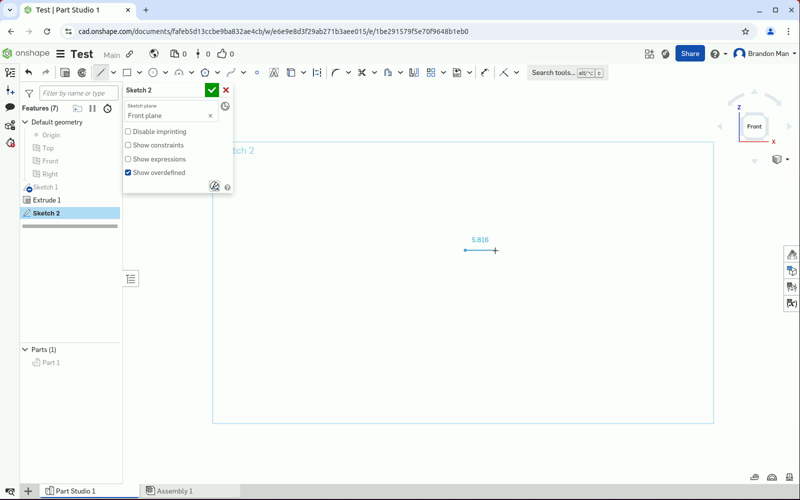
mouse_move(479, 263)
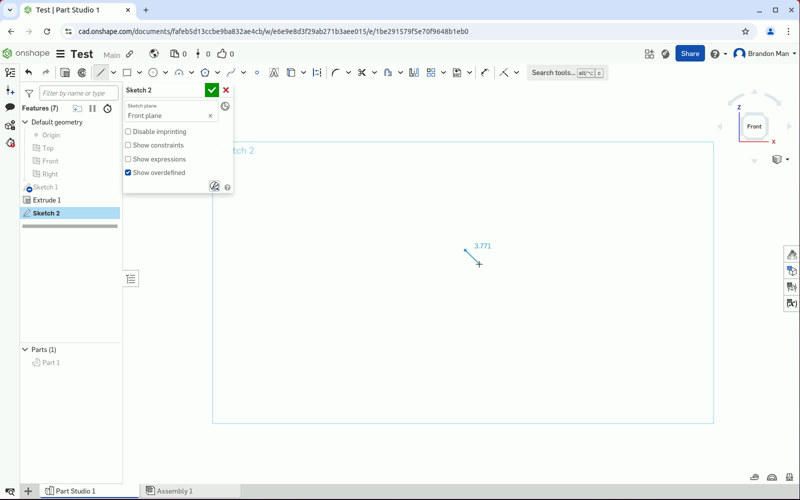
click(479, 263)
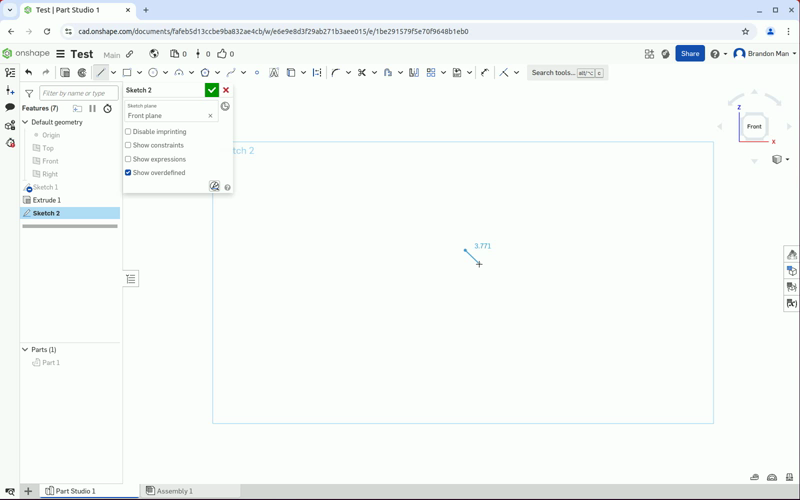
key_up(shift)
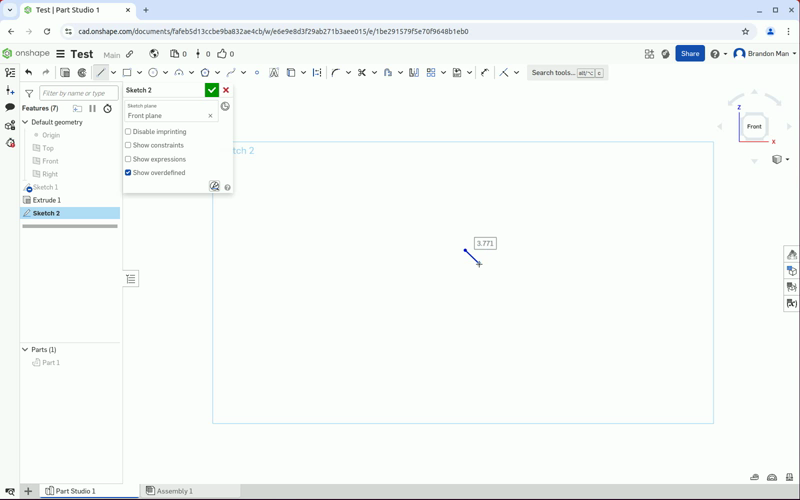
key_down(shift)
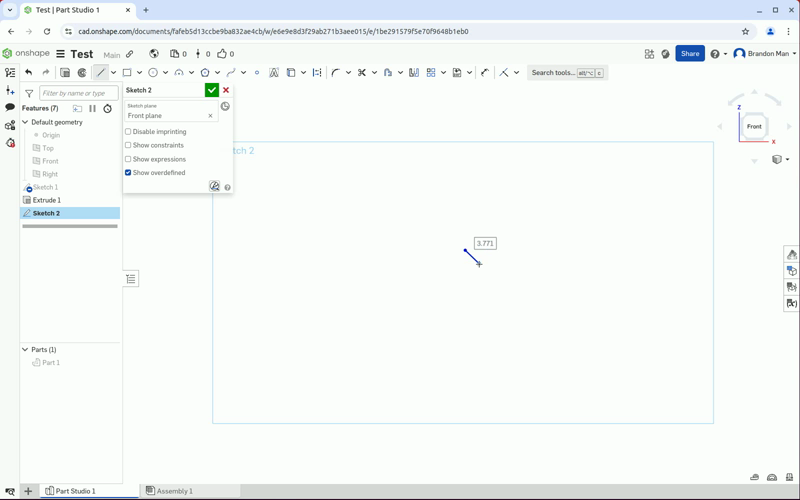
mouse_move(583, 263)
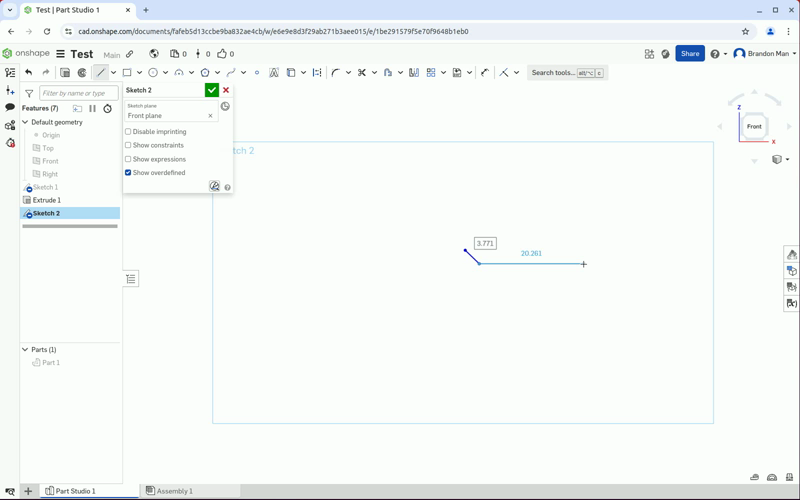
click(583, 263)
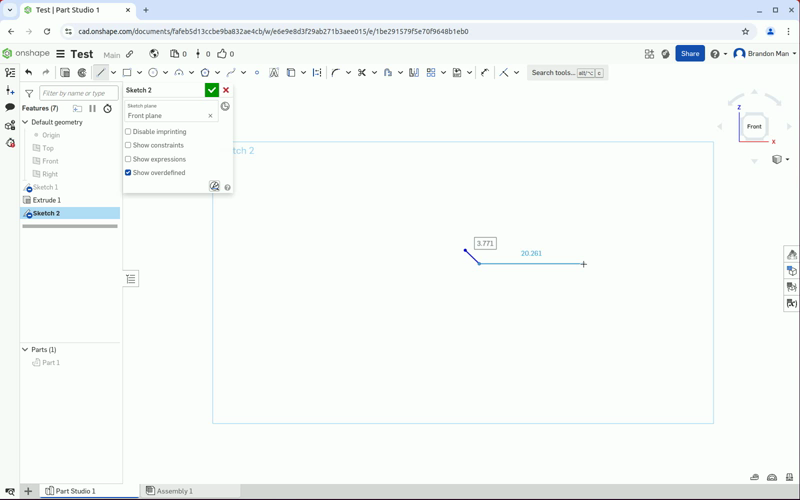
key_up(shift)
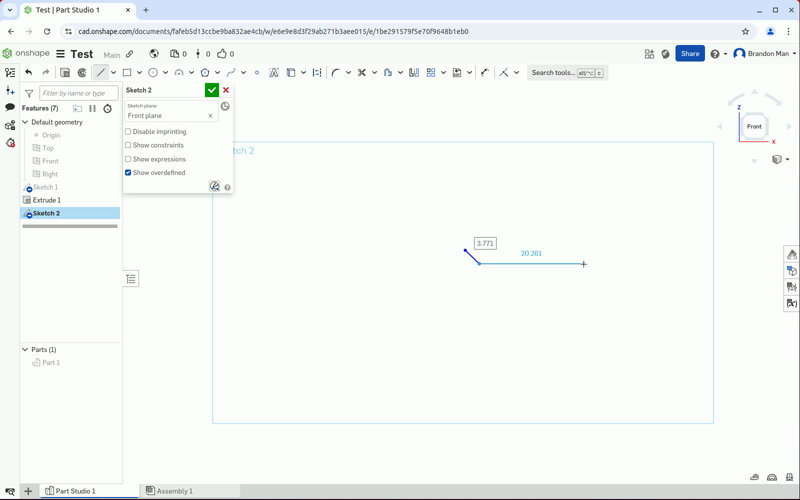
key_down(shift)
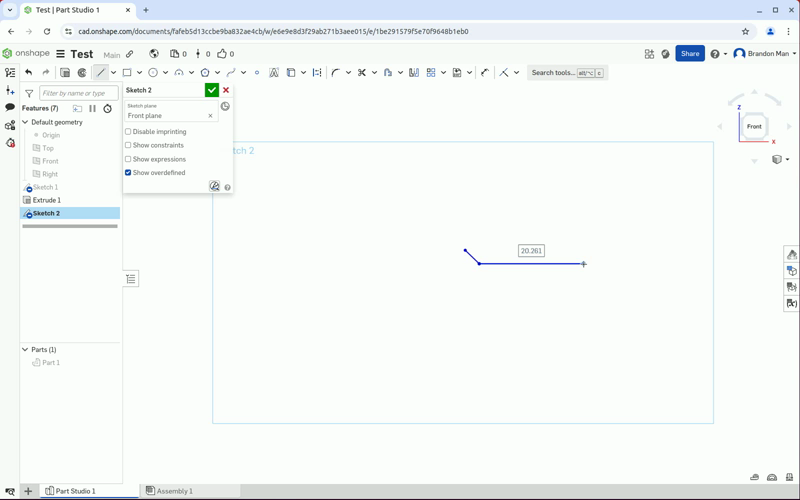
mouse_move(589, 263)
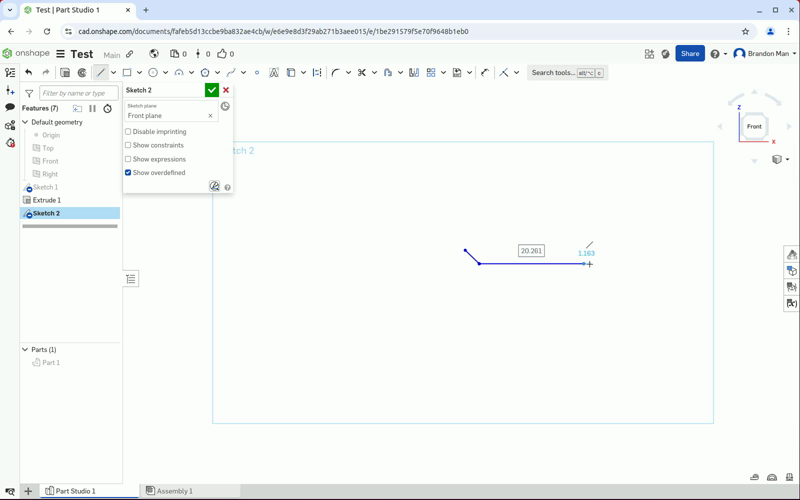
mouse_move(577, 250)
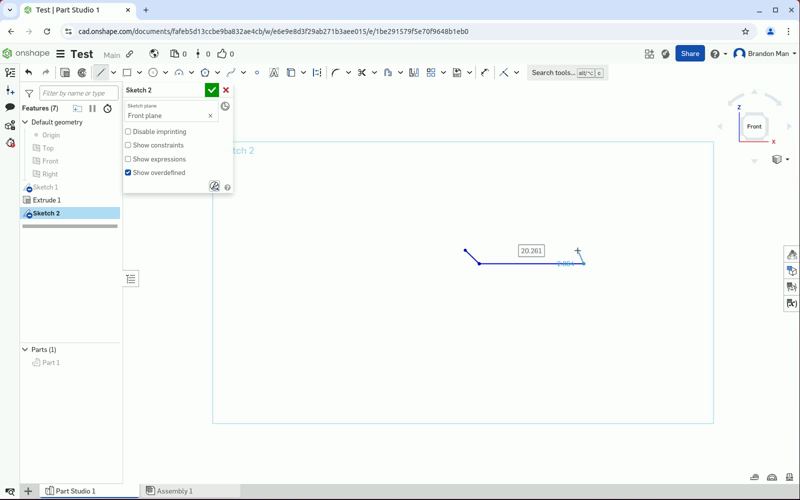
click(577, 250)
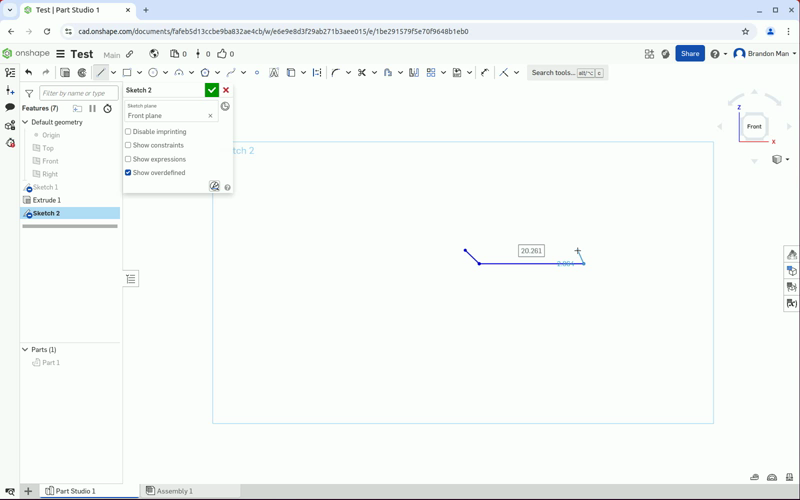
key_up(shift)
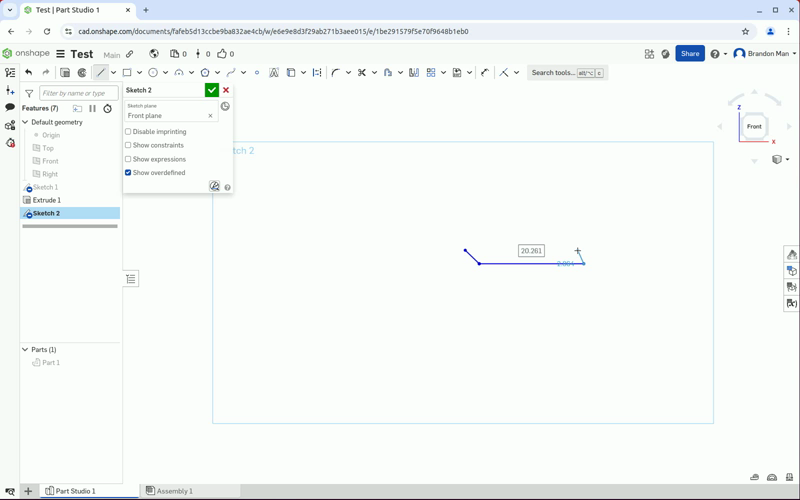
key_down(shift)
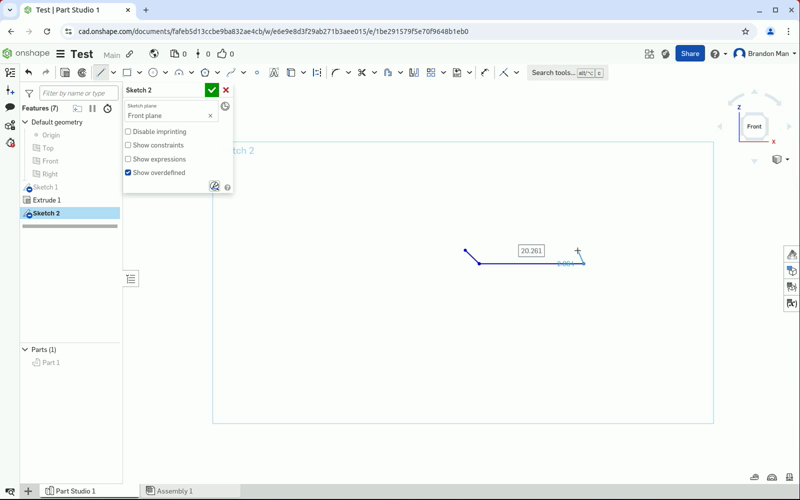
mouse_move(465, 250)
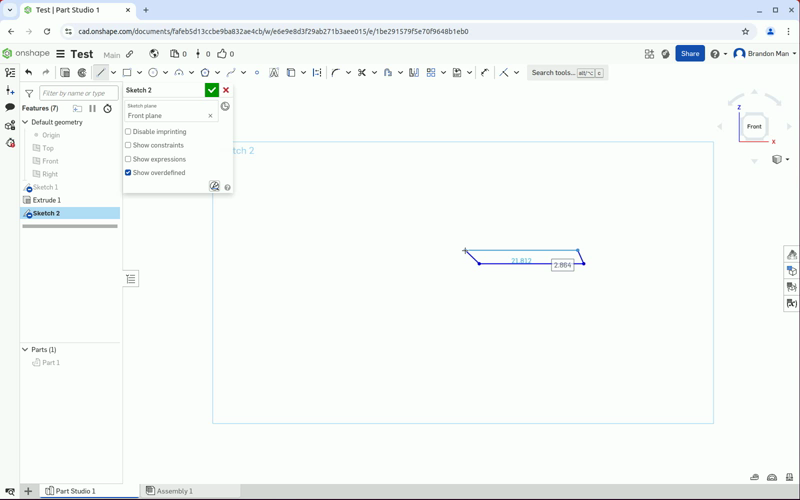
key_up(shift)
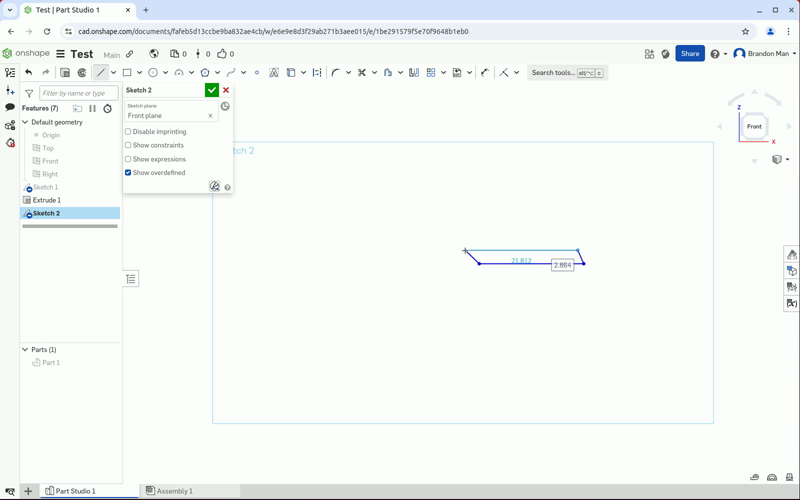
click(465, 250)
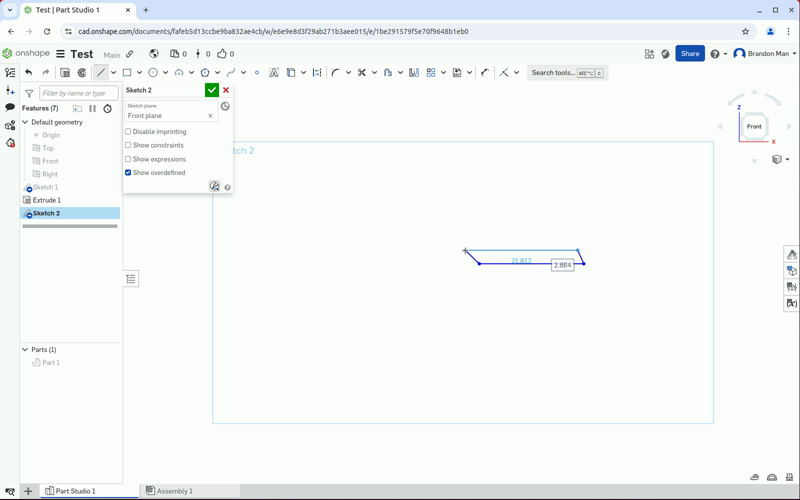
key(esc)
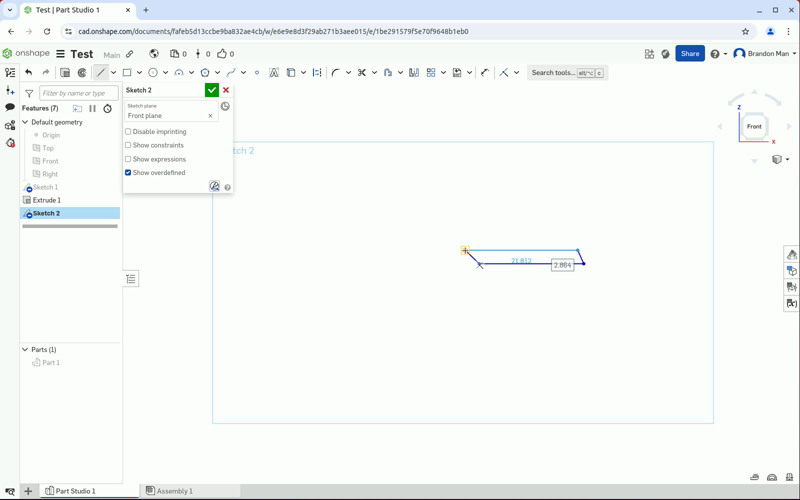
mouse_move(476, 255)
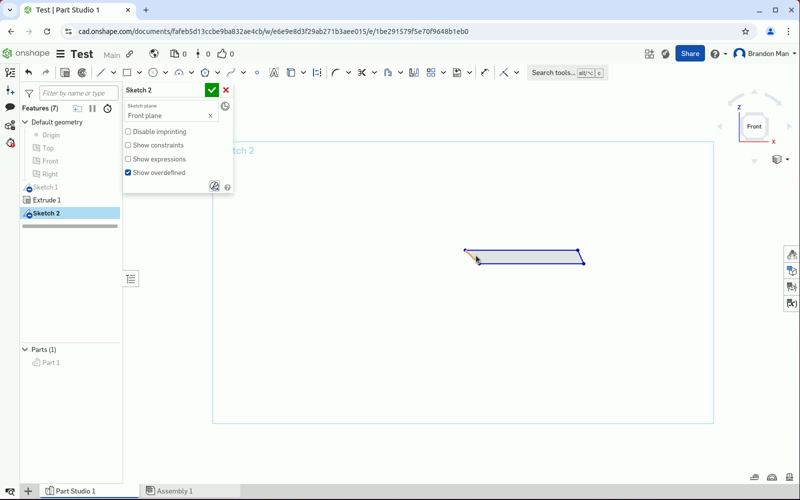
scroll(6)
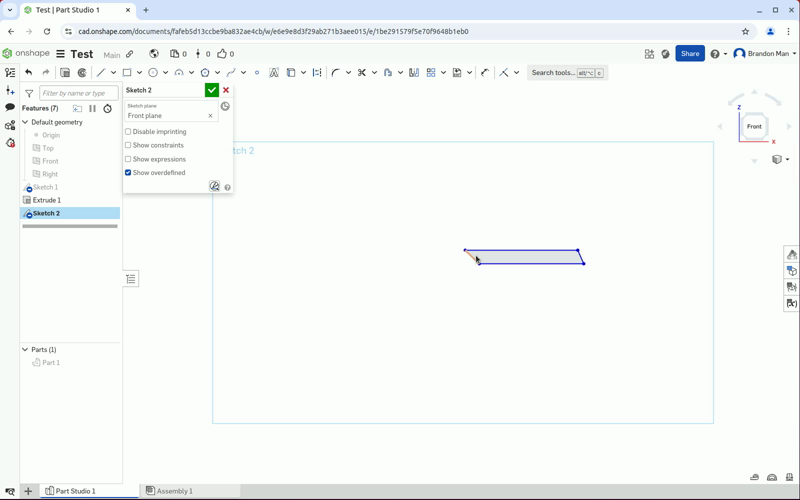
scroll(6)
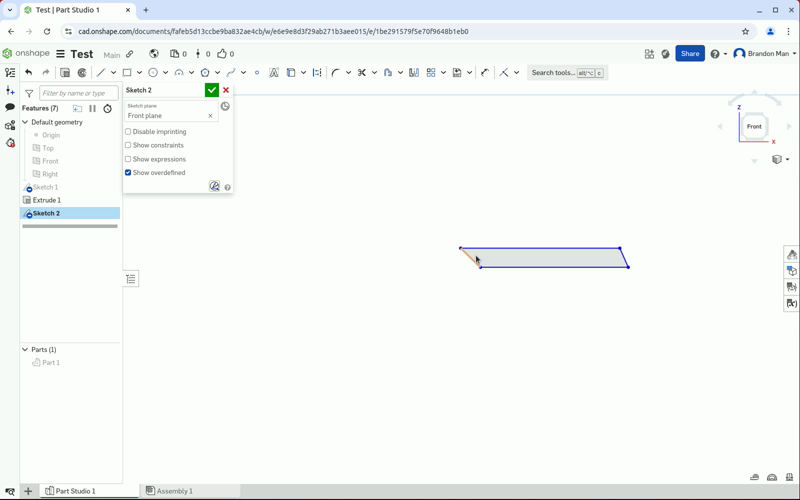
scroll(6)
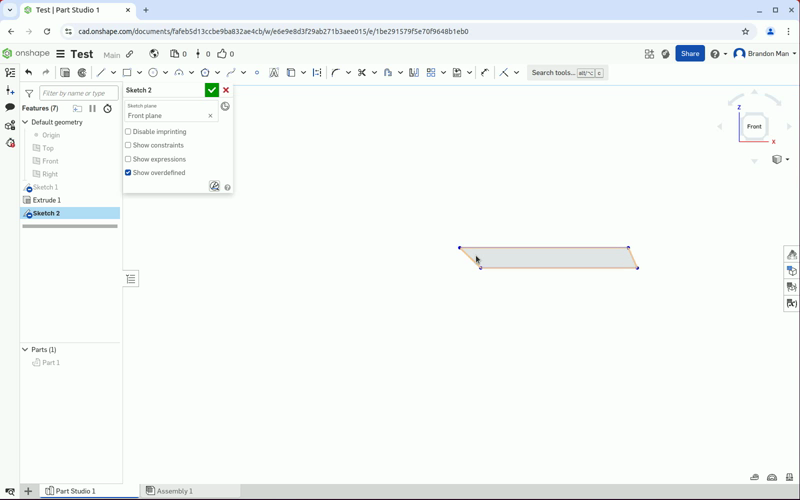
scroll(6)
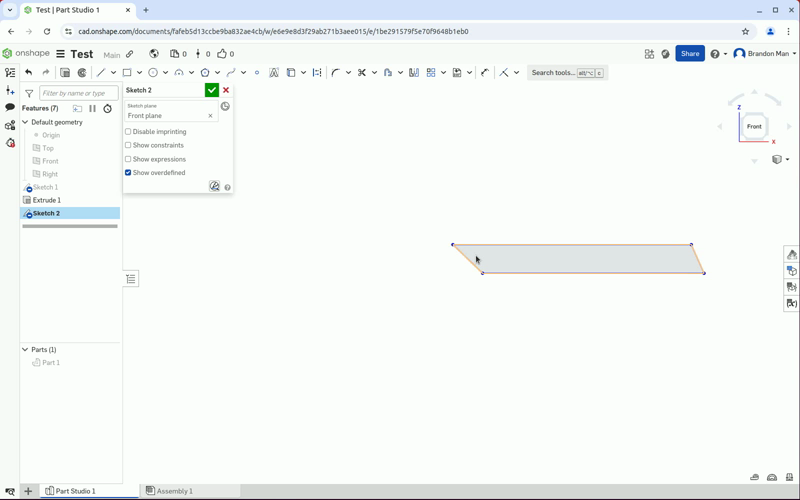
scroll(6)
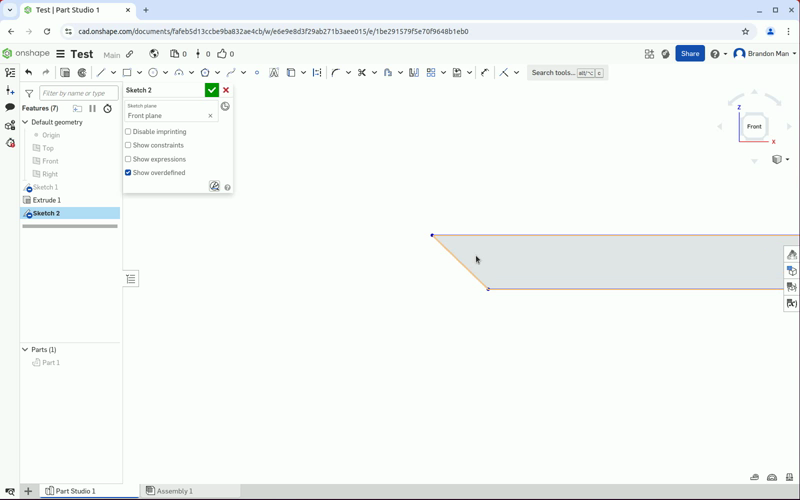
scroll(6)
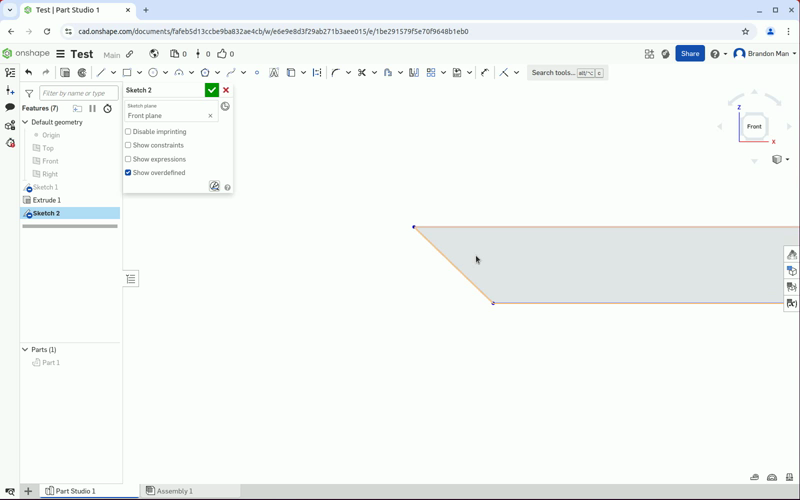
scroll(6)
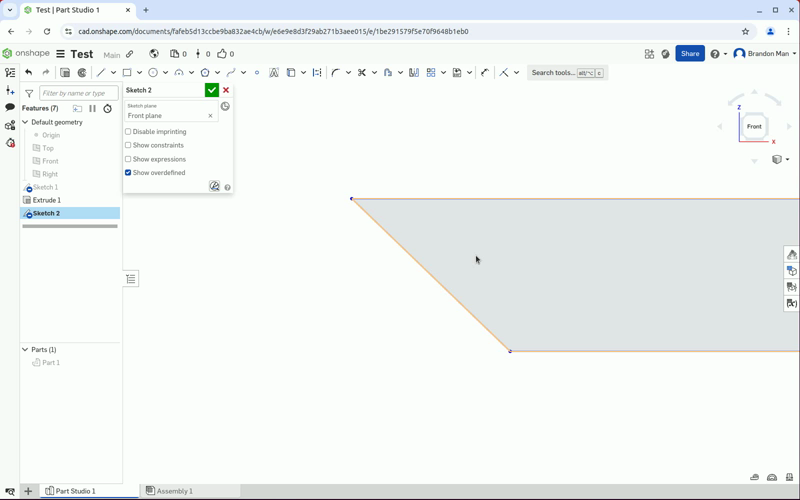
click(476, 255)
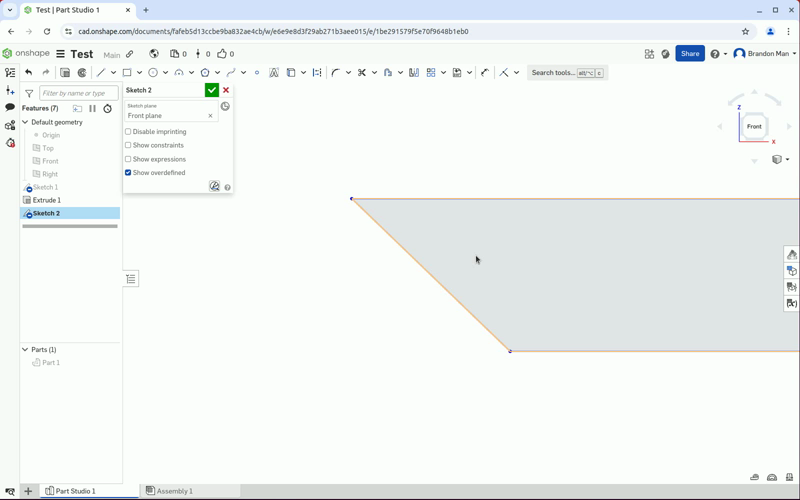
scroll(-6)
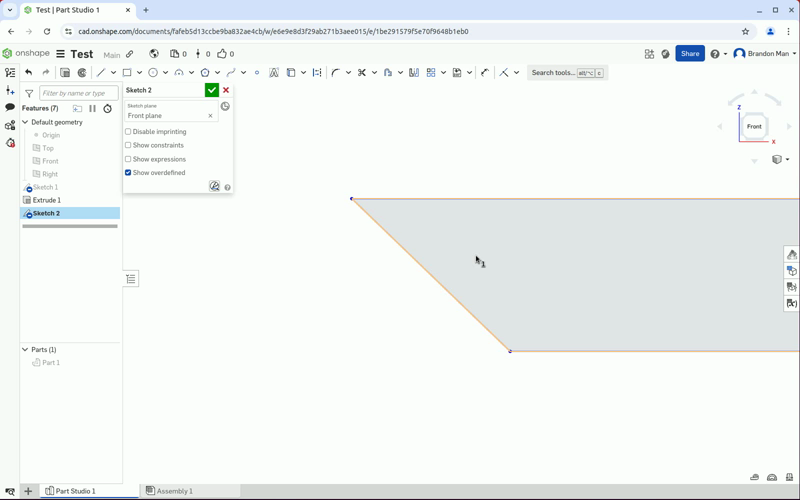
scroll(-6)
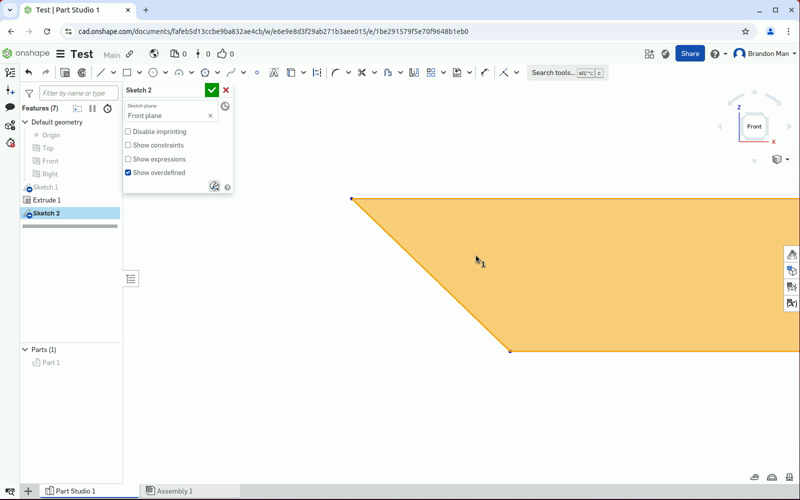
scroll(-6)
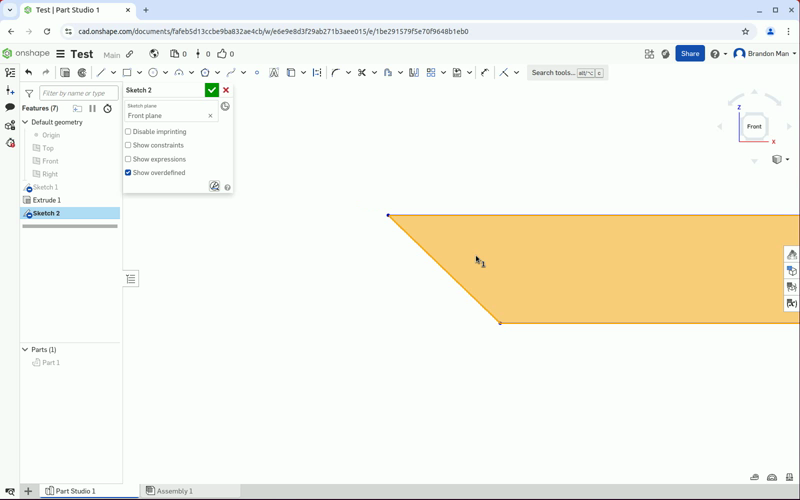
scroll(-6)
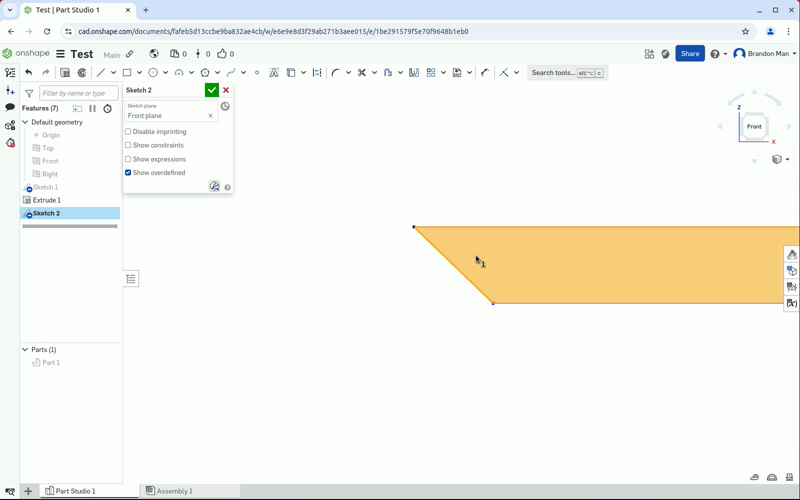
scroll(-6)
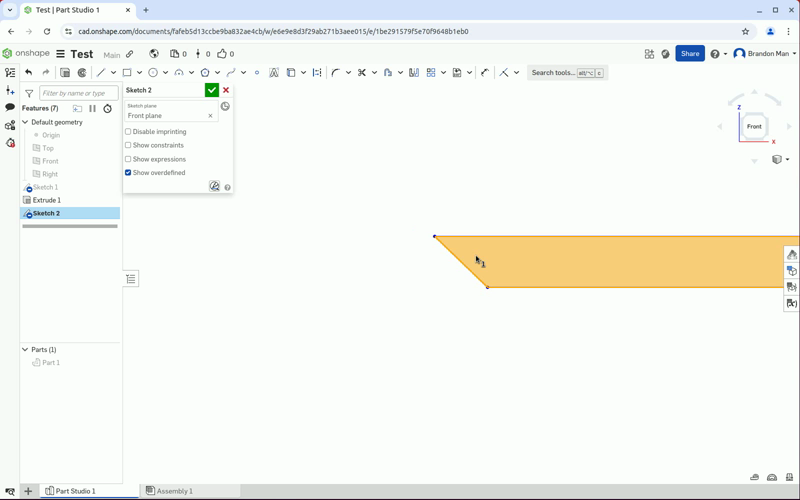
scroll(-6)
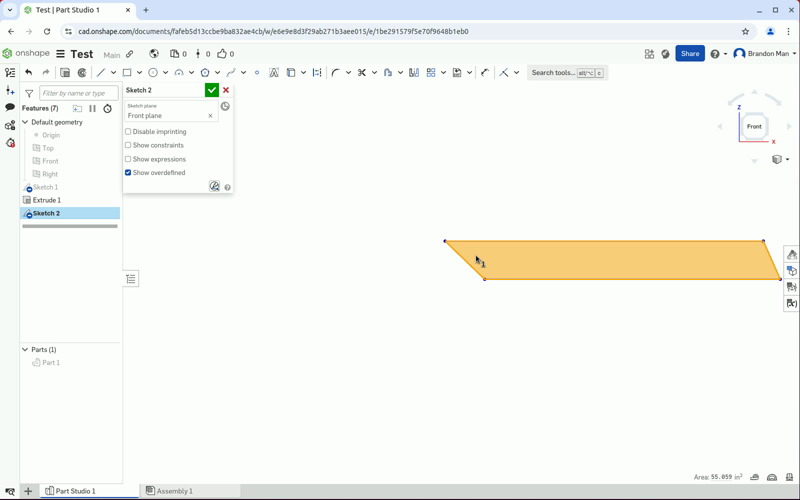
scroll(-6)
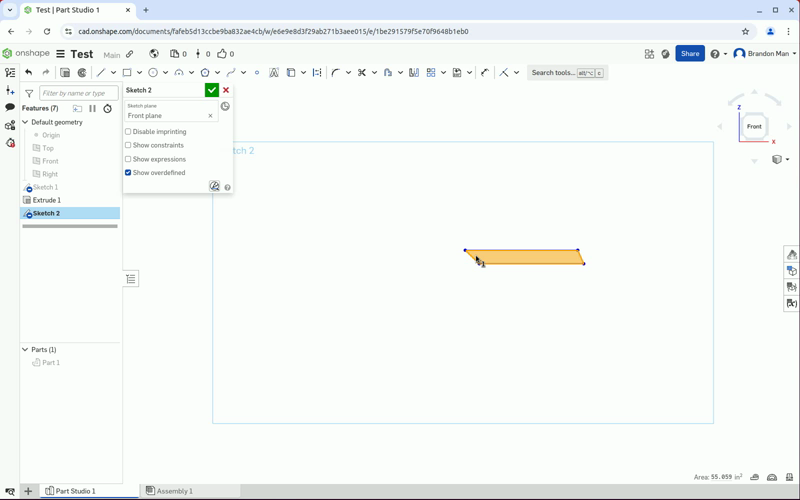
mouse_move(73, 352)
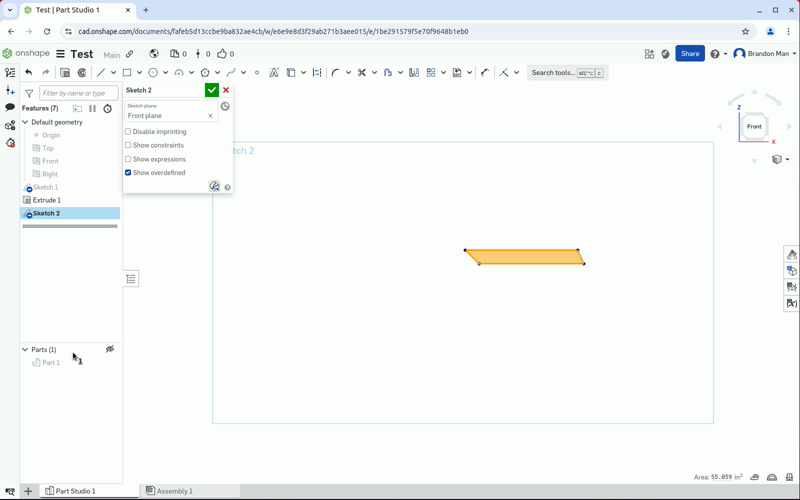
key(shift+y)
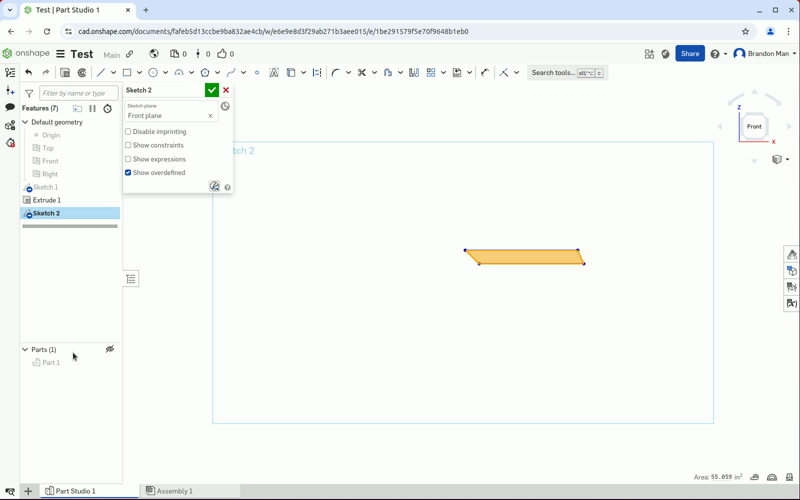
key(shift+e)
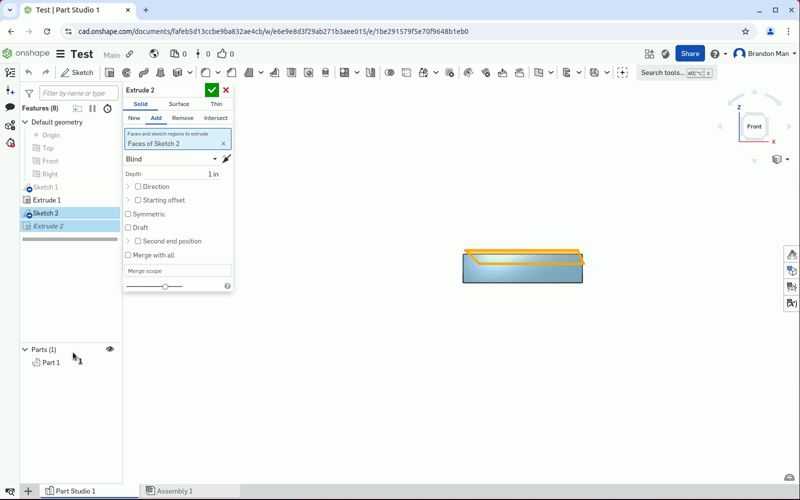
mouse_move(143, 106)
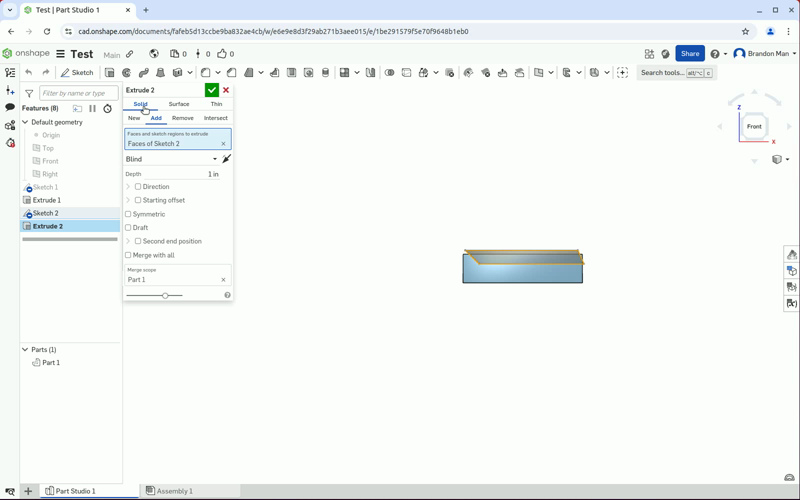
click(143, 106)
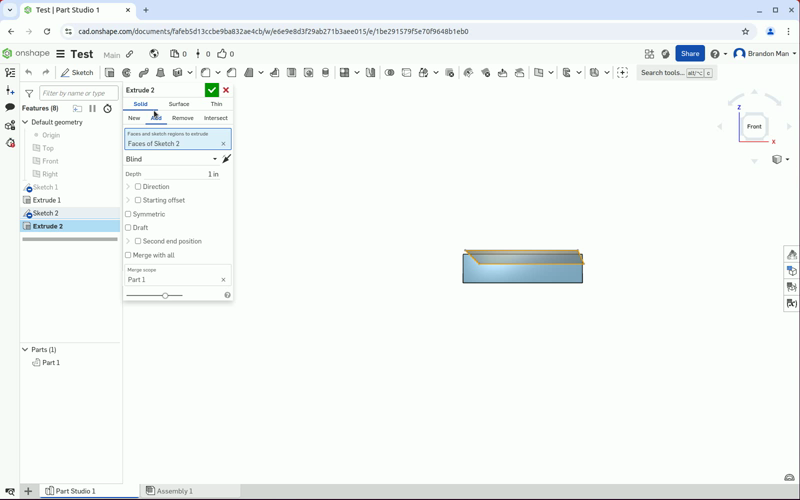
mouse_move(186, 120)
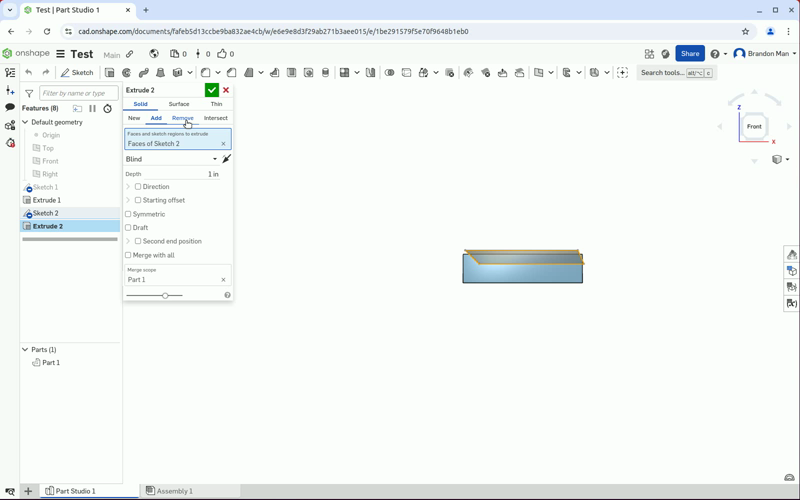
click(186, 120)
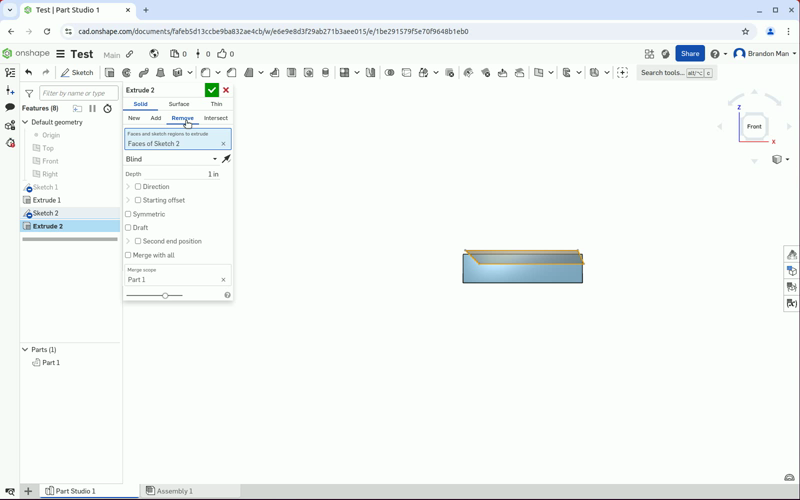
key(tab, 4)
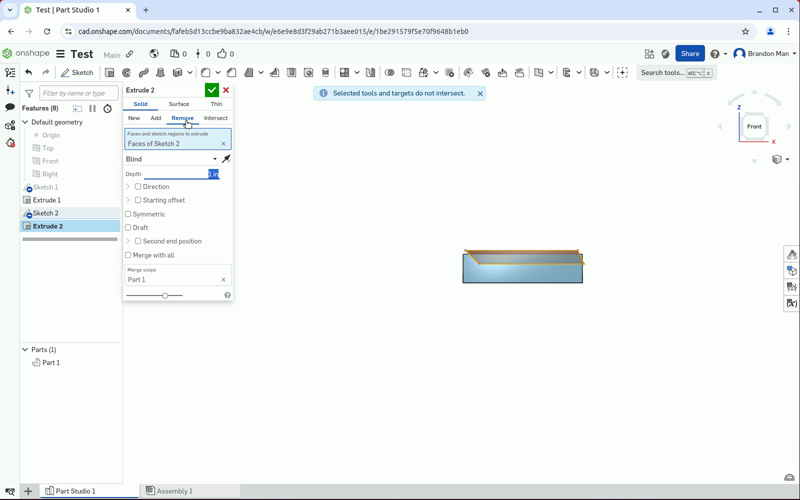
text(9.628)
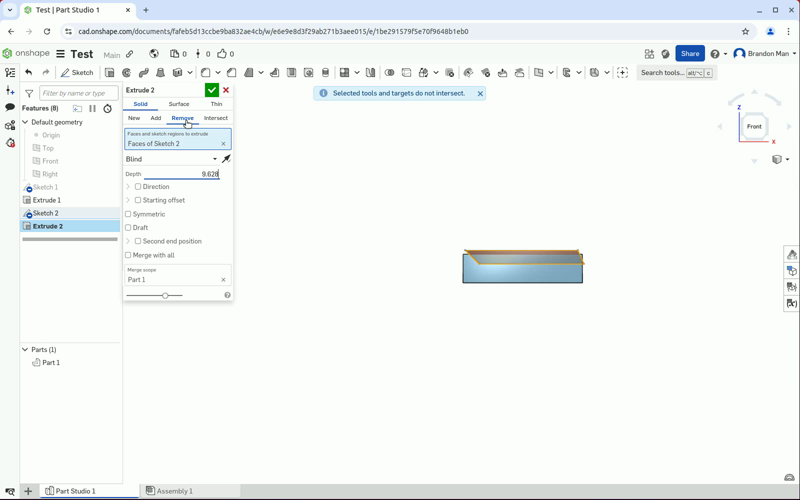
key(tab, 3)
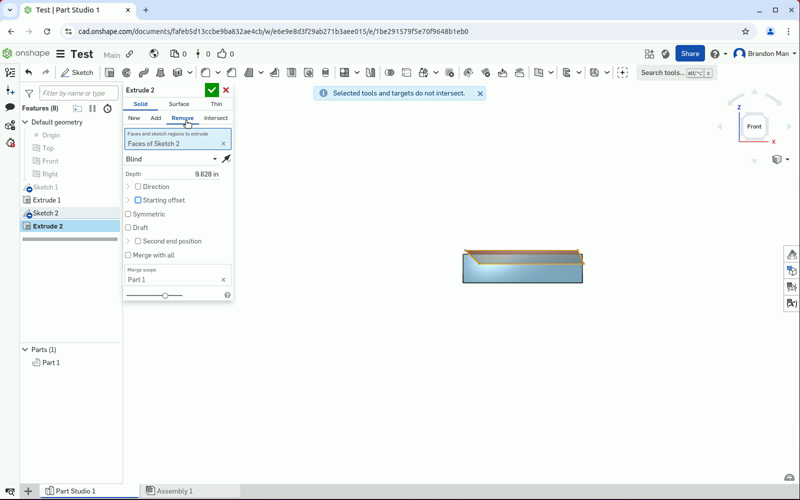
key(tab, 2)
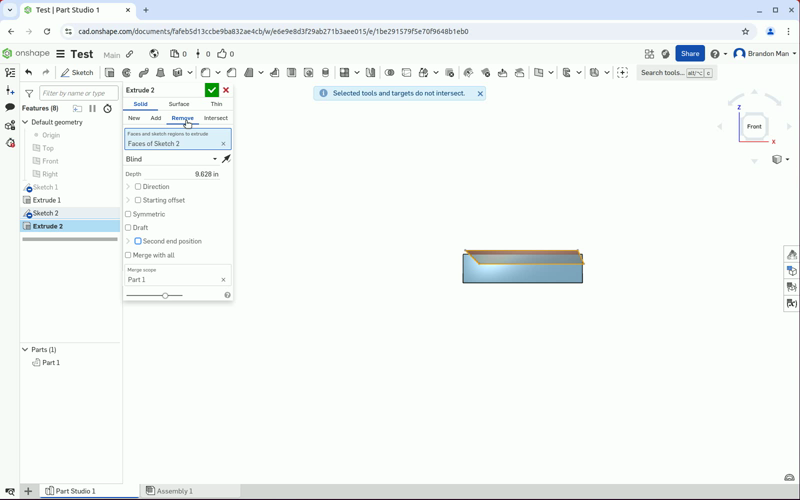
key(space)
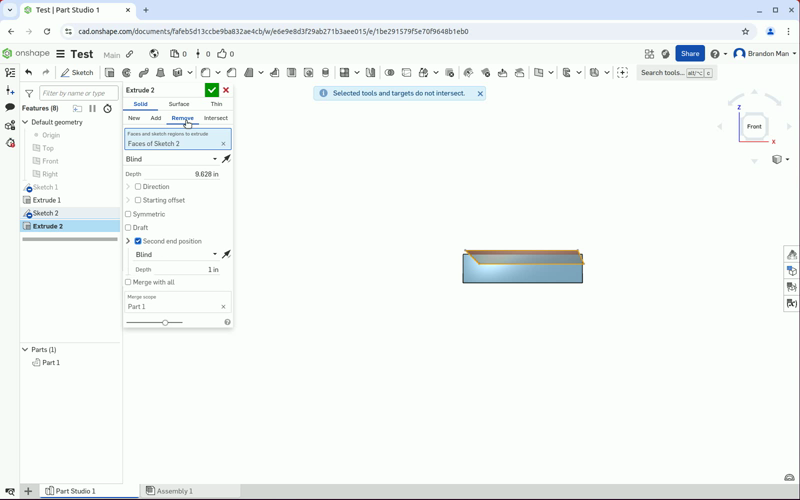
key(tab, 3)
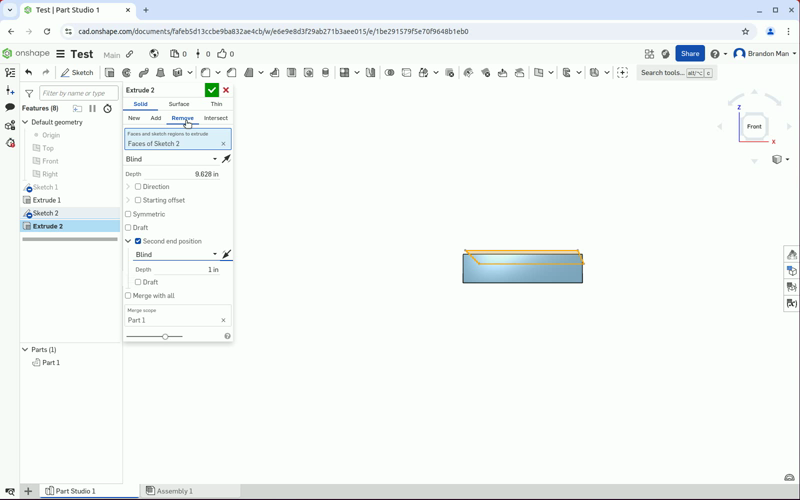
text(9.628)
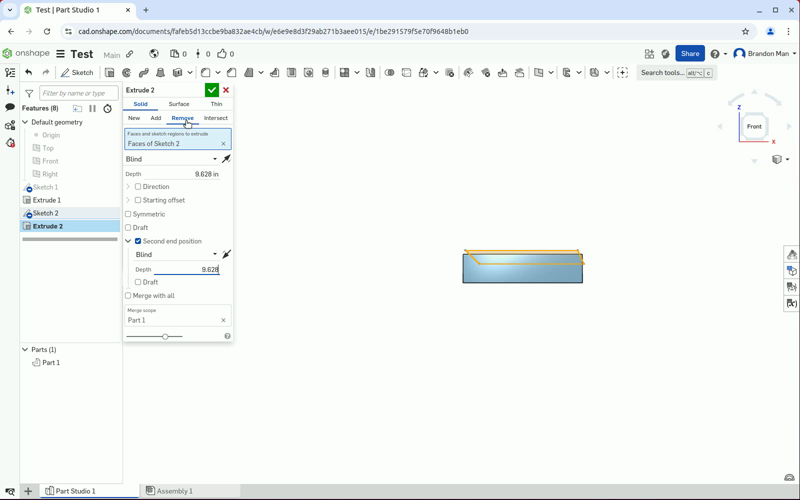
key(tab, 2)
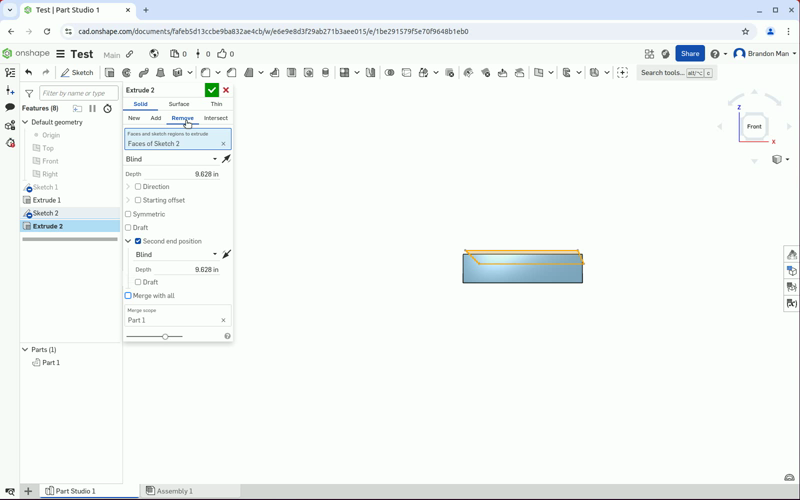
key(space)
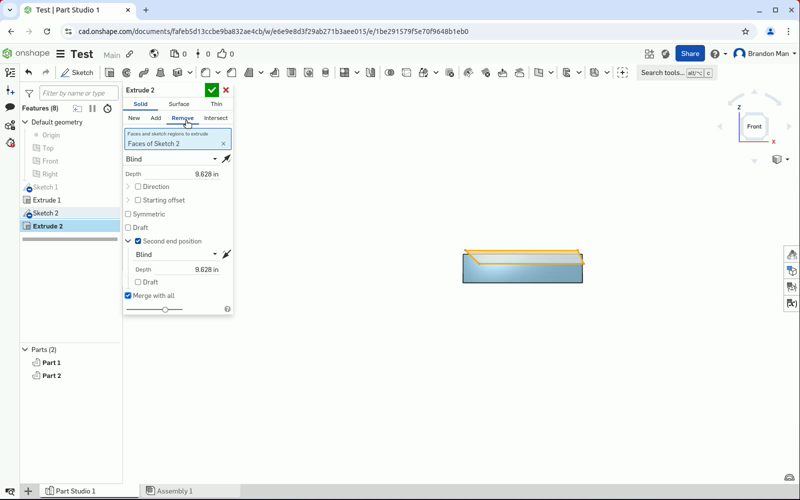
key(enter)
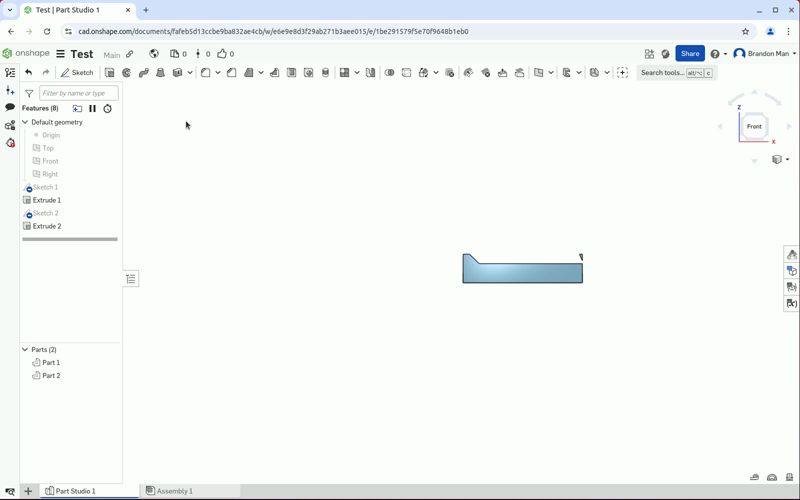
key(shift+h)
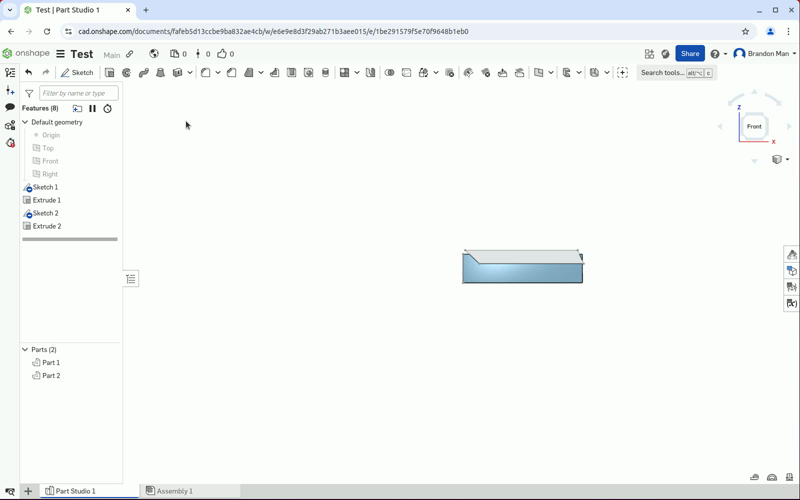
key(shift+h)
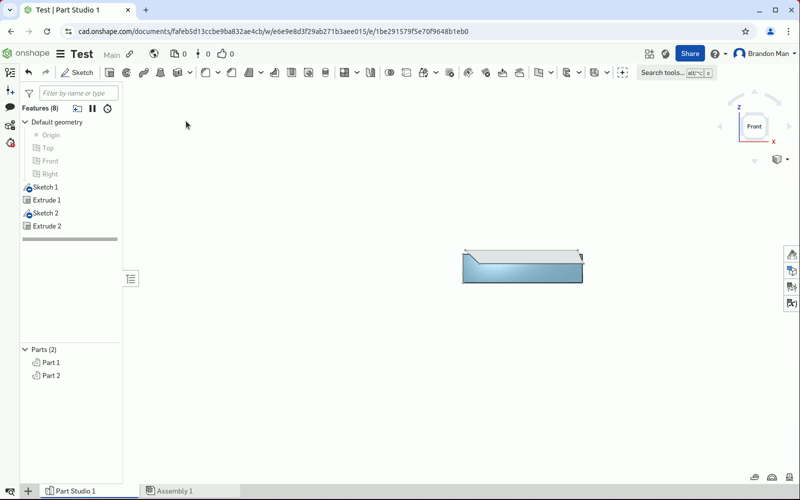
key(shift+7)
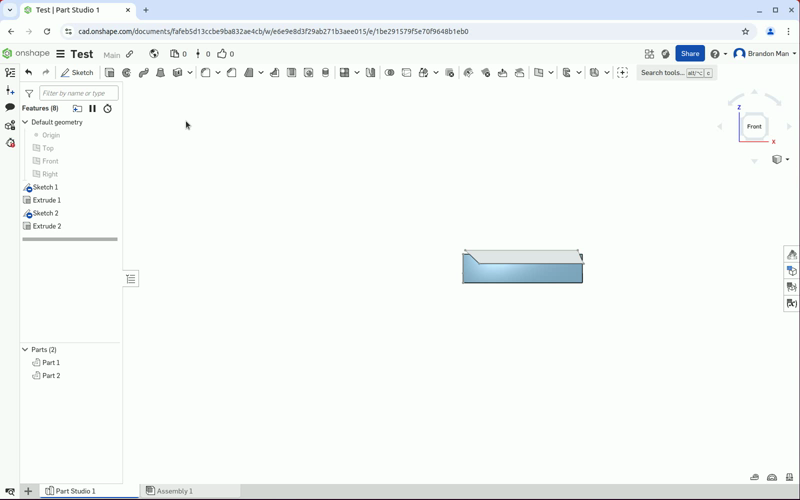
key(left, 2)
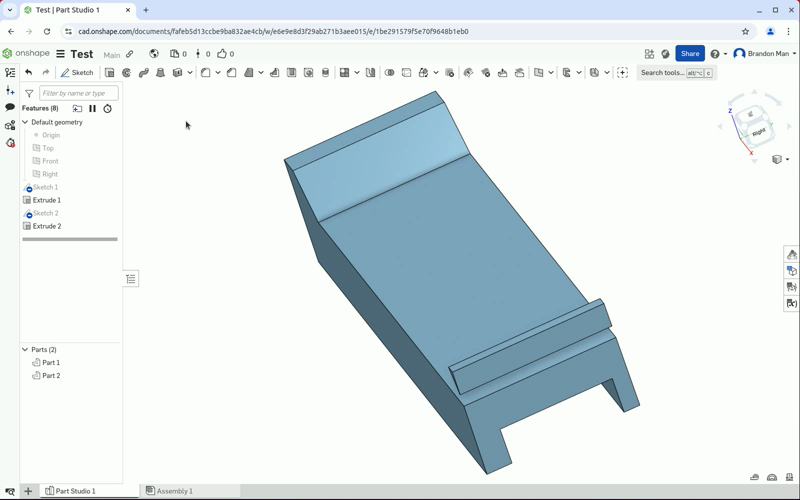
key(down, 2)
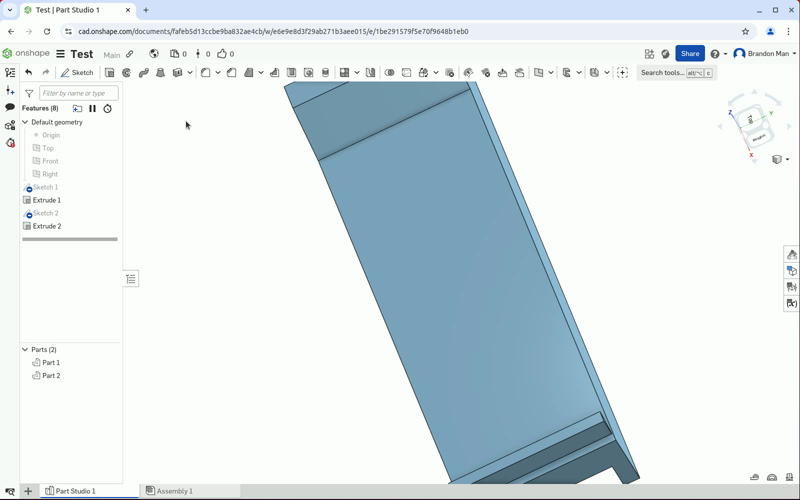
key(up, 2)
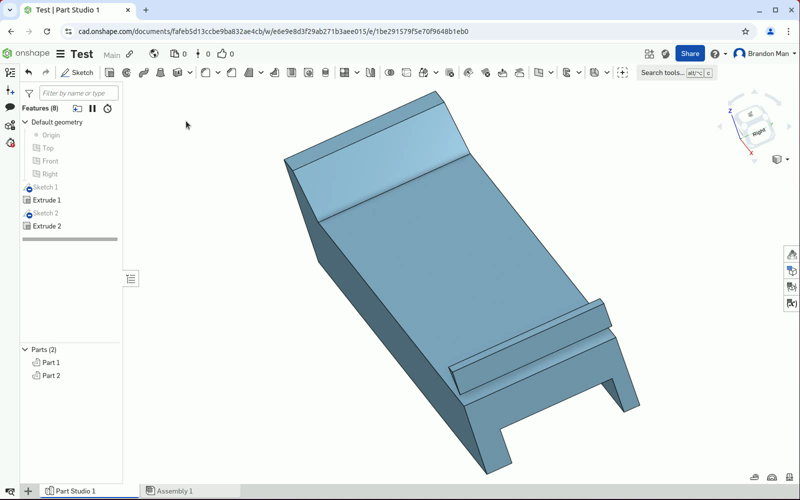
key(right, 2)
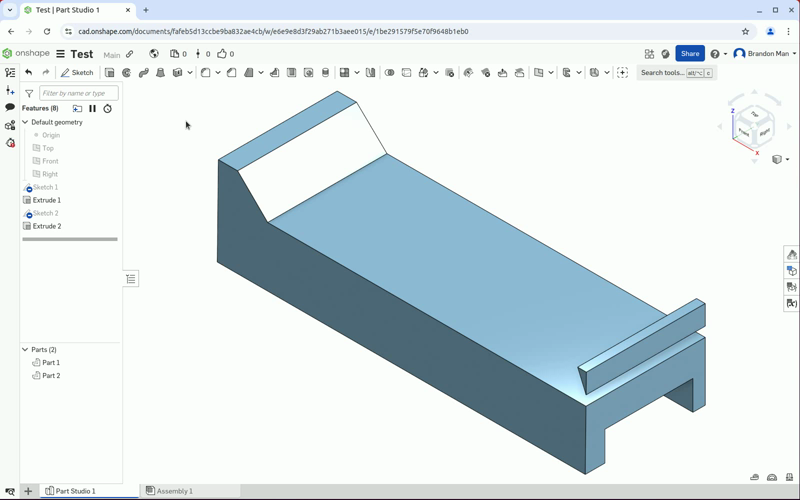
mouse_move(73, 189)
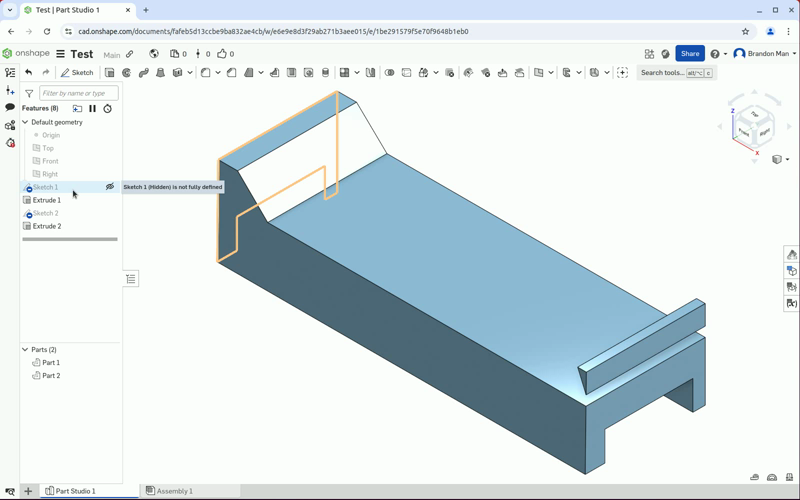
click(73, 189)